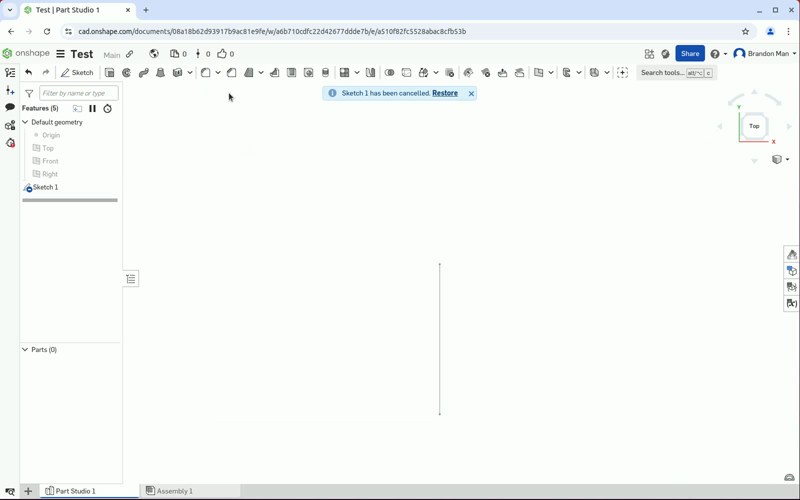
key(shift+h)
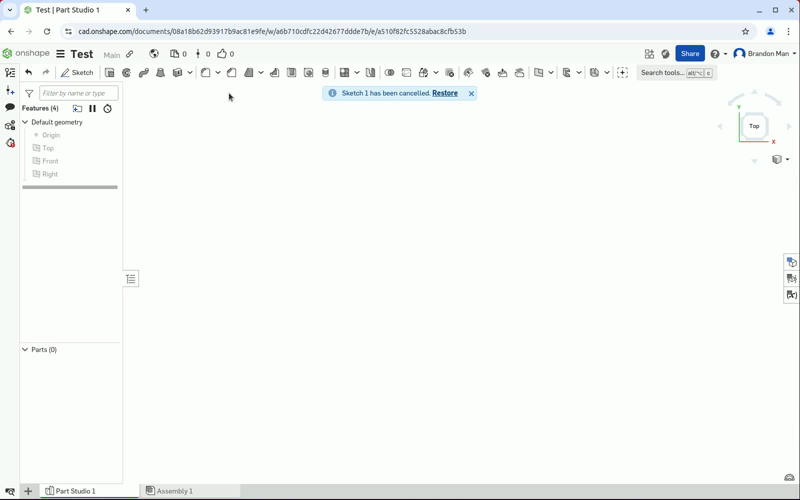
mouse_move(73, 352)
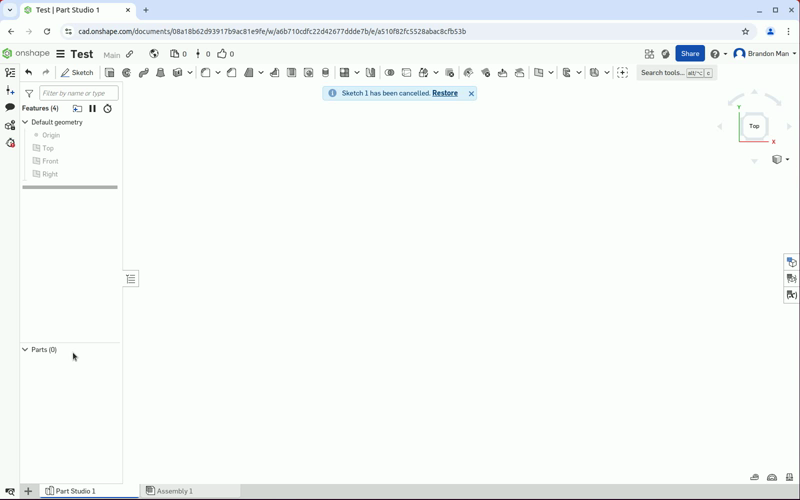
key(y)
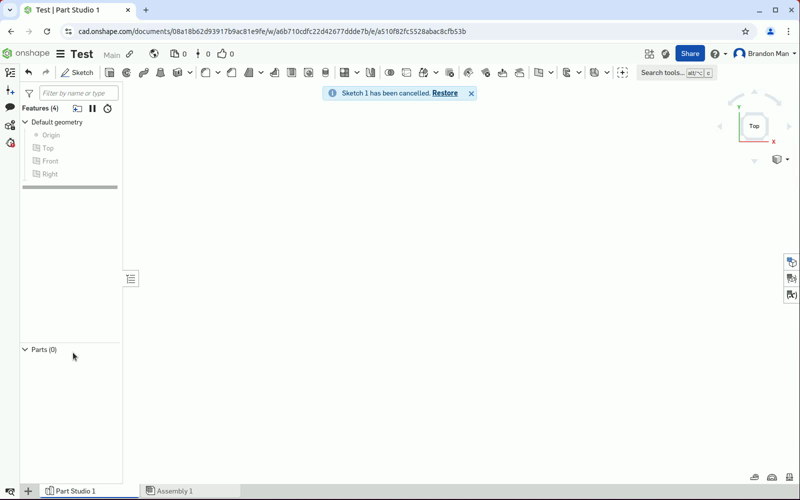
key(shift+p)
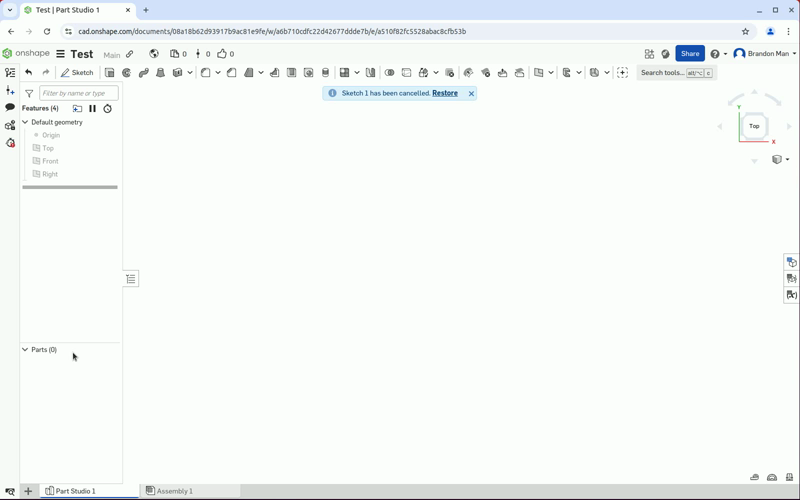
key(space)
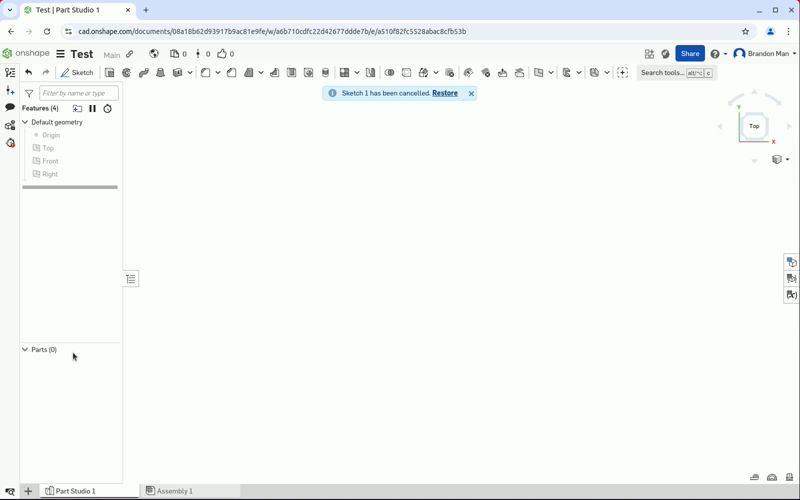
key_down(shift)
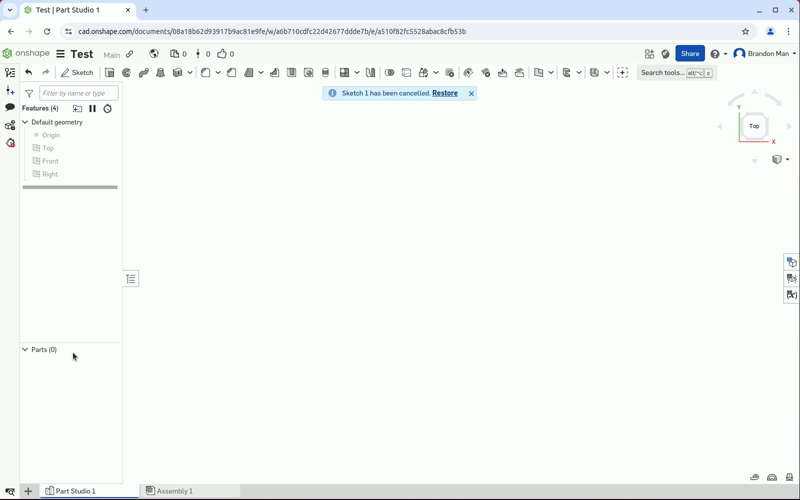
key(up)
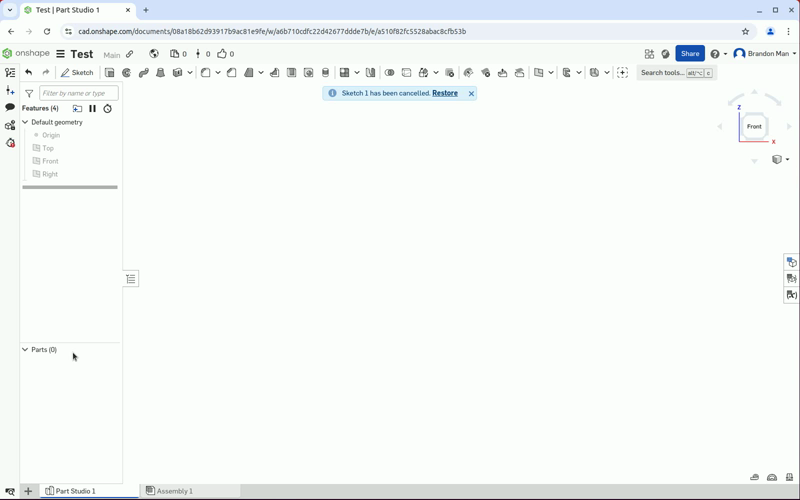
key_up(shift)
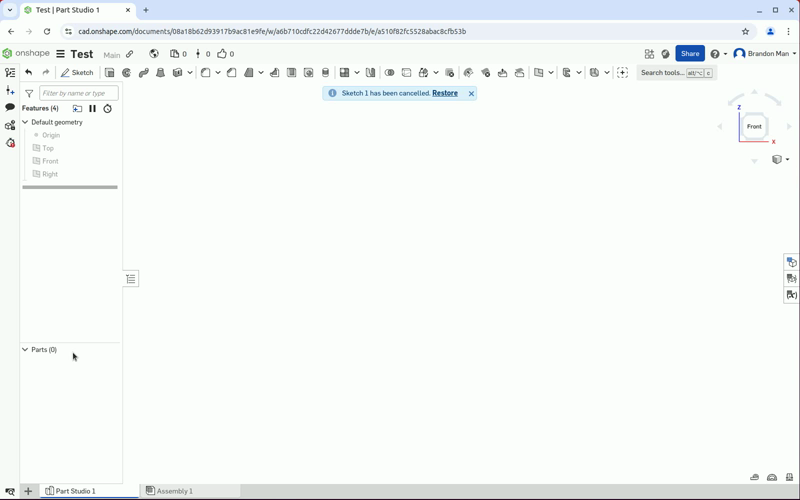
mouse_move(73, 352)
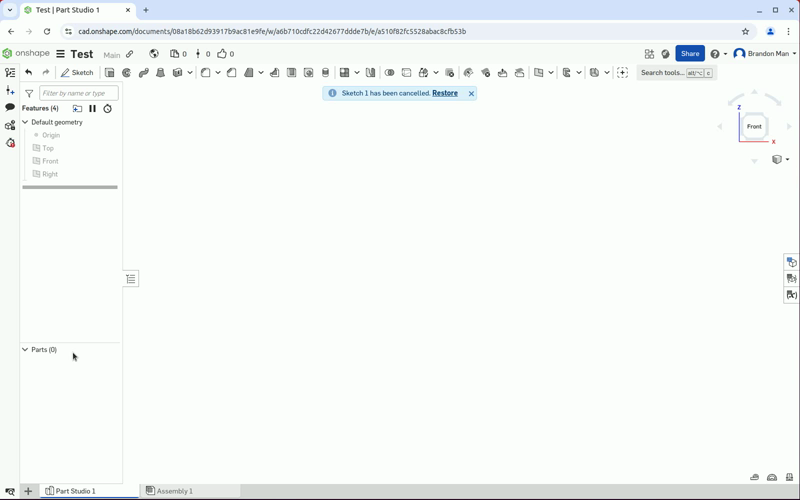
key(shift+y)
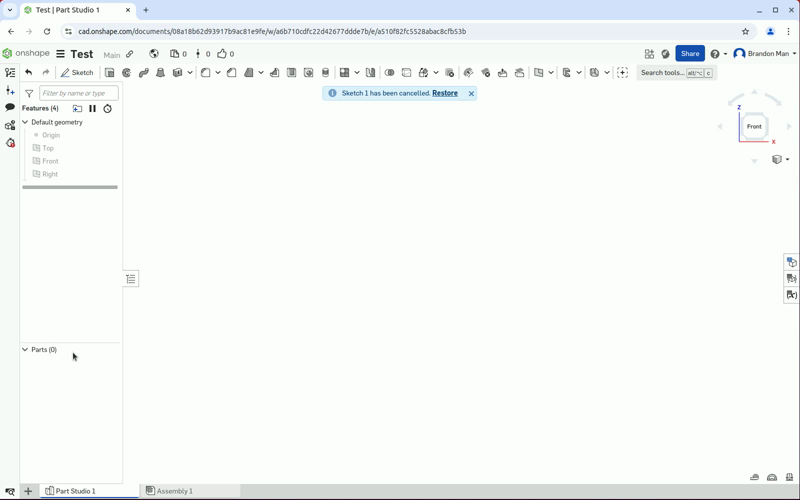
key(shift+s)
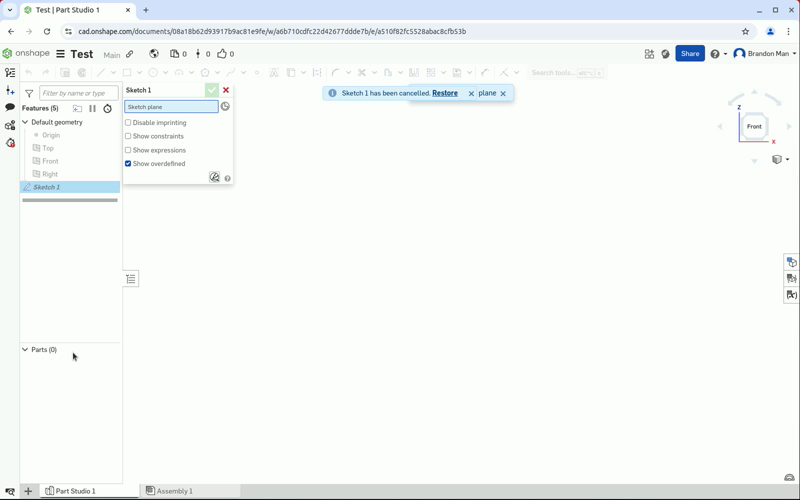
mouse_move(73, 163)
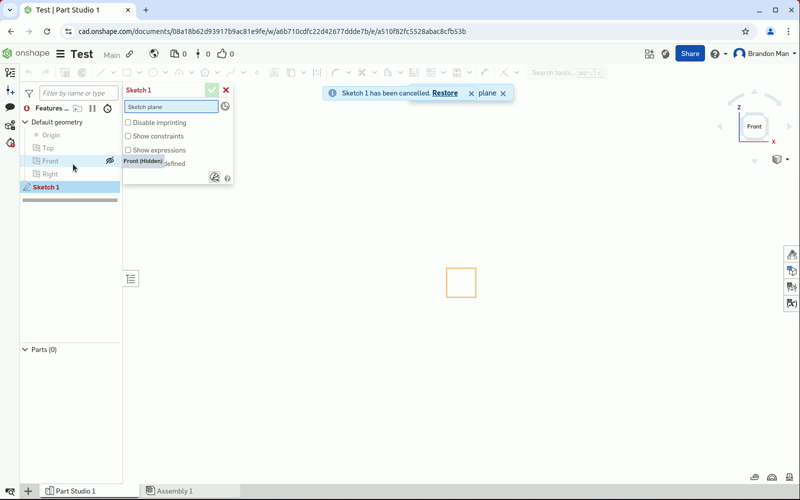
click(73, 163)
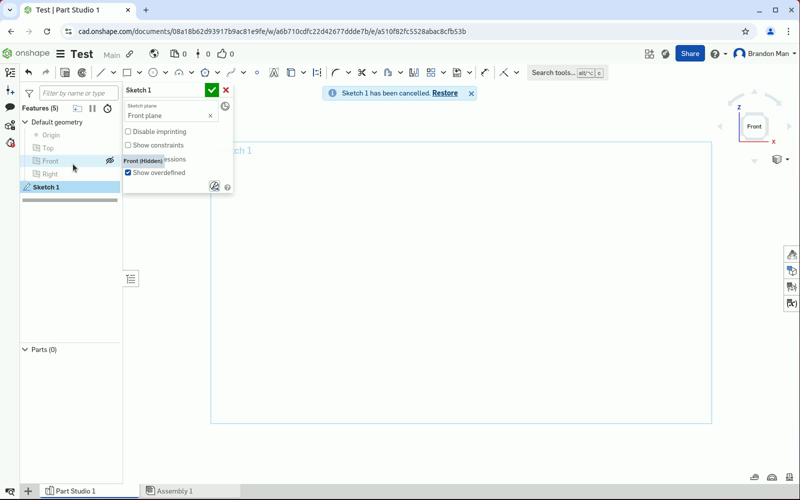
mouse_move(73, 352)
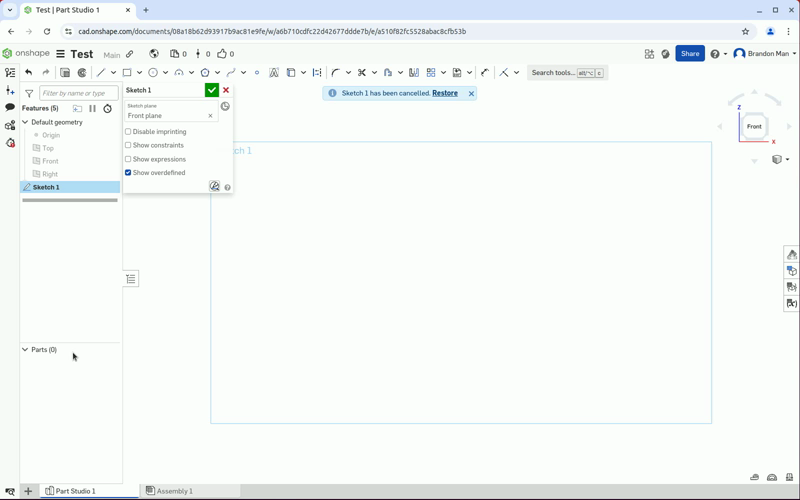
key(y)
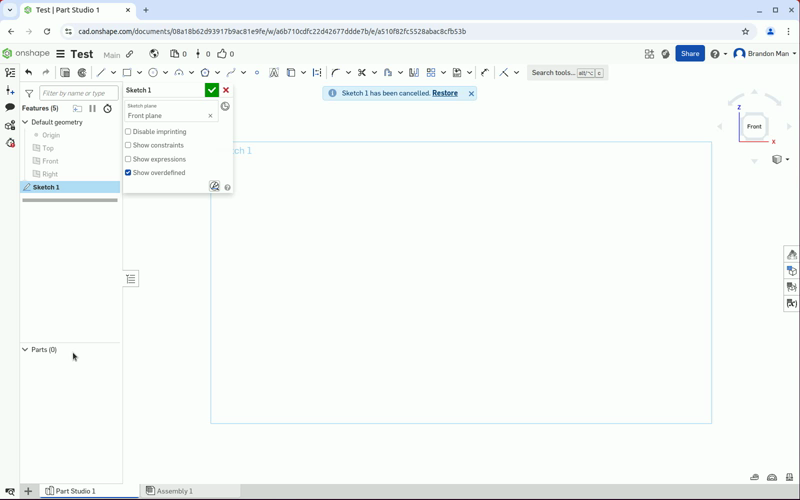
key(l)
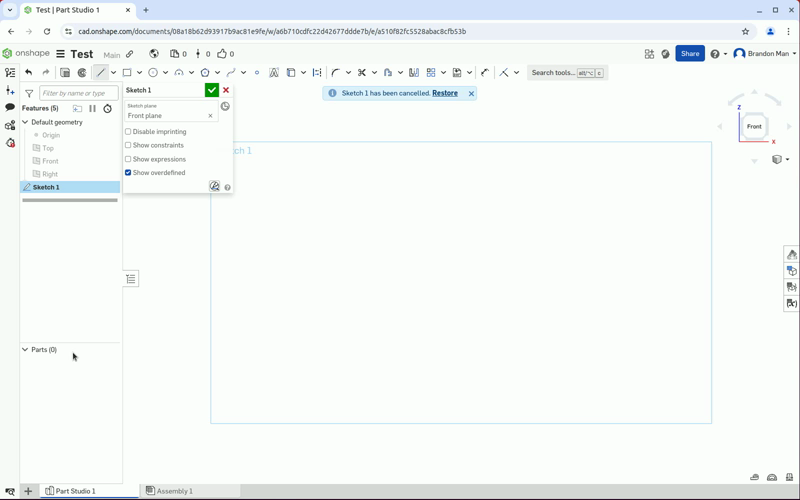
key_down(shift)
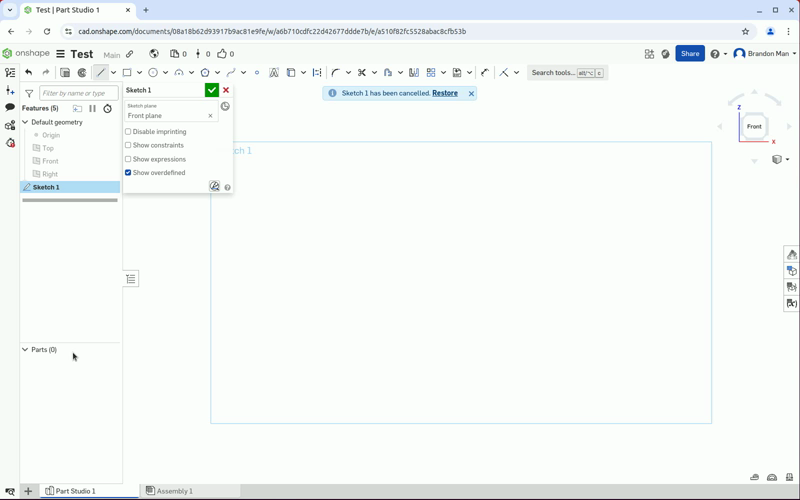
mouse_move(404, 370)
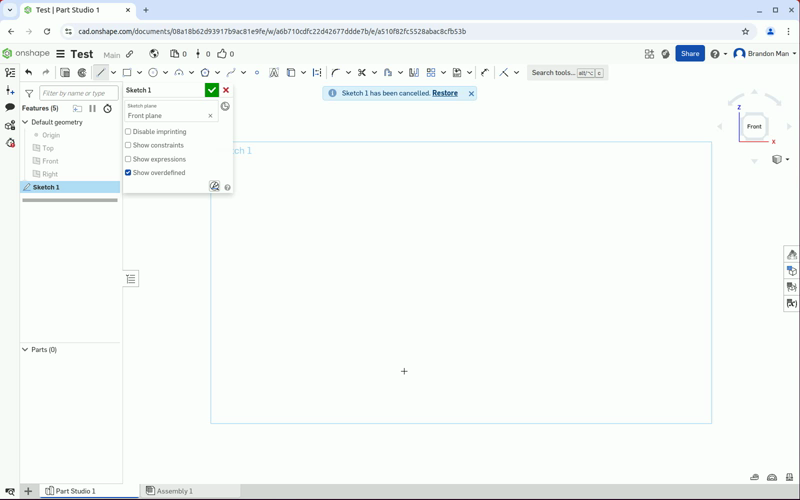
click(404, 370)
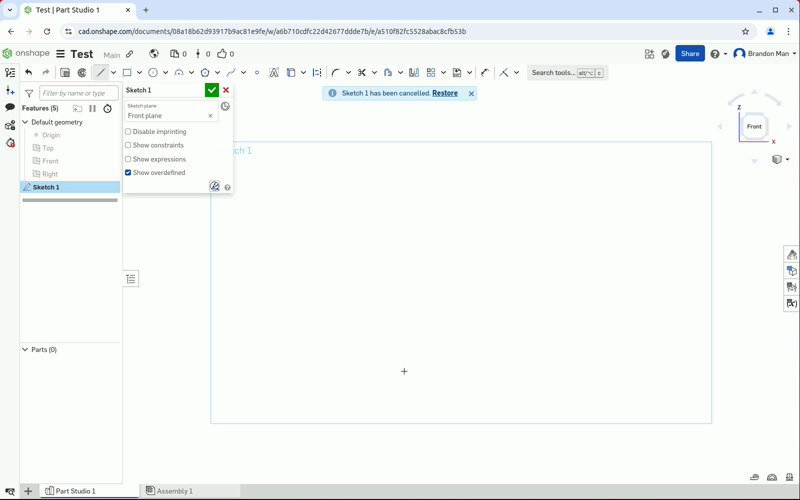
key_up(shift)
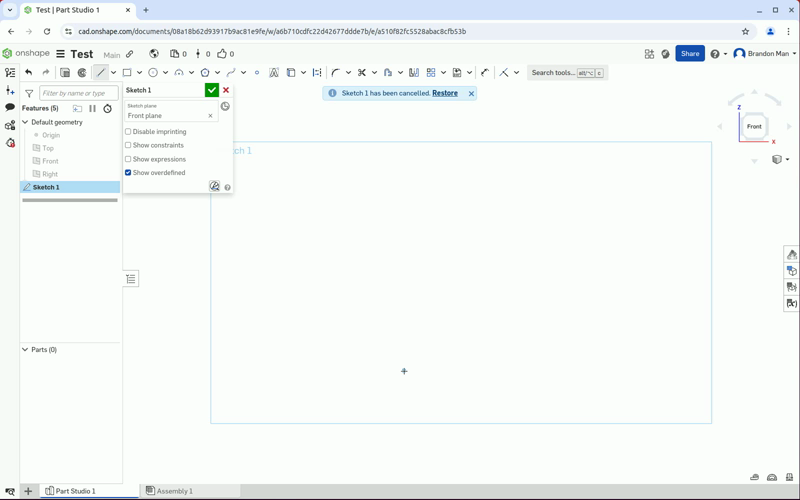
key_down(shift)
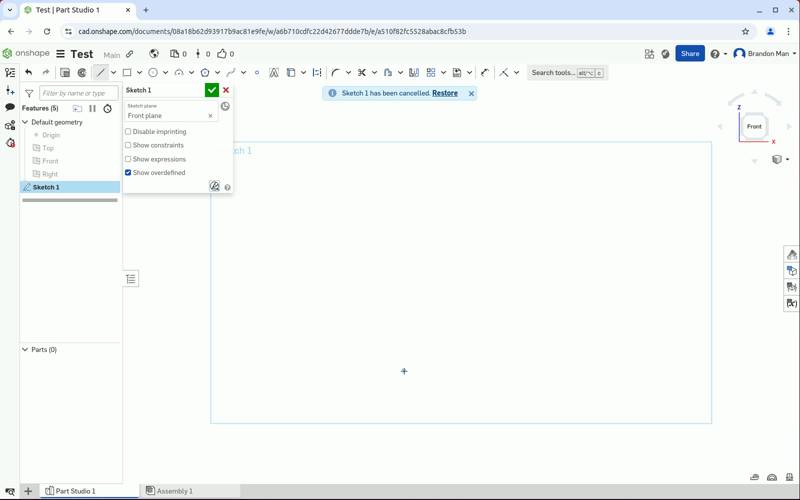
mouse_move(516, 370)
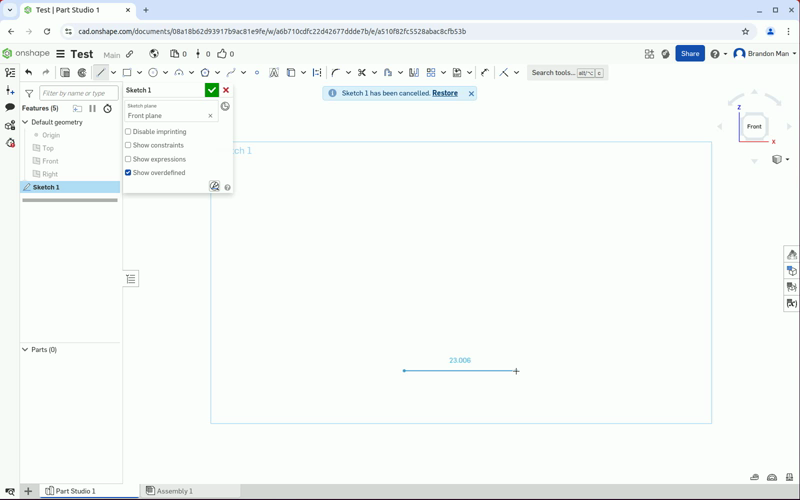
click(516, 370)
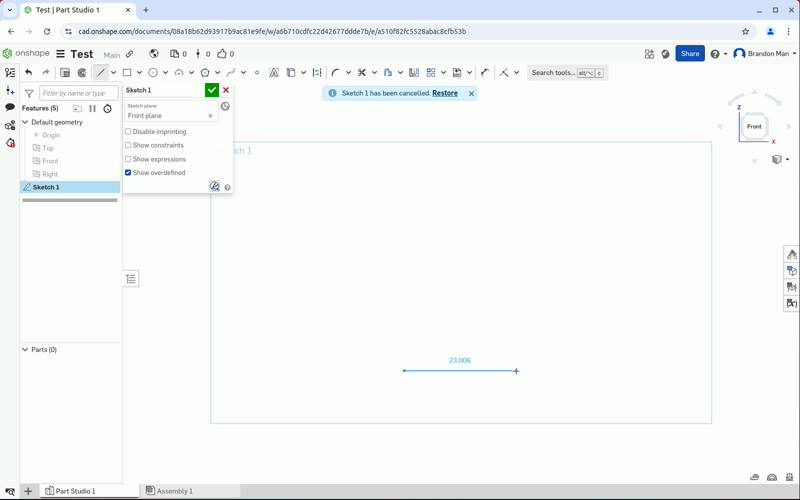
key_up(shift)
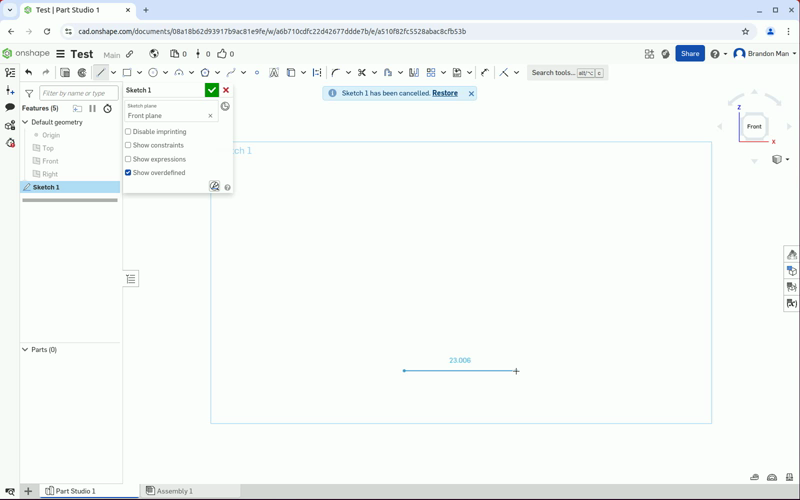
key_down(shift)
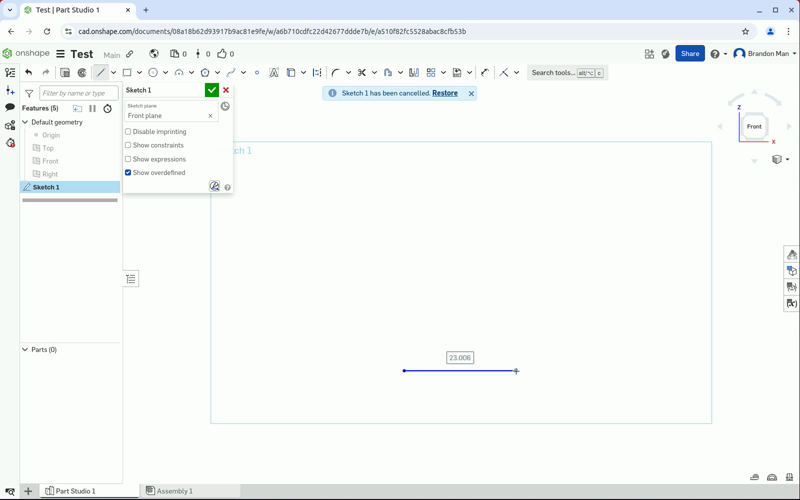
mouse_move(516, 196)
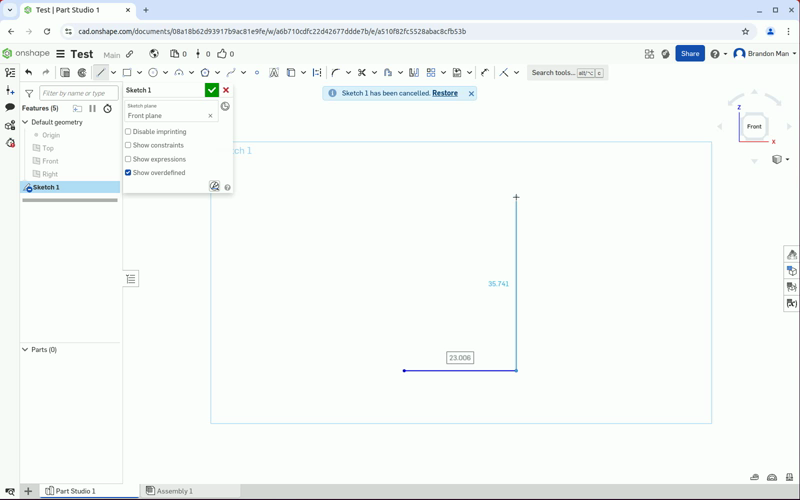
click(516, 196)
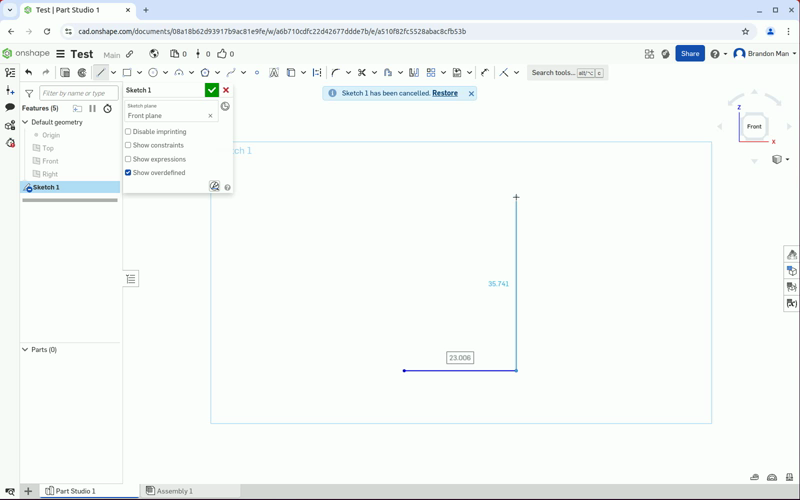
key_up(shift)
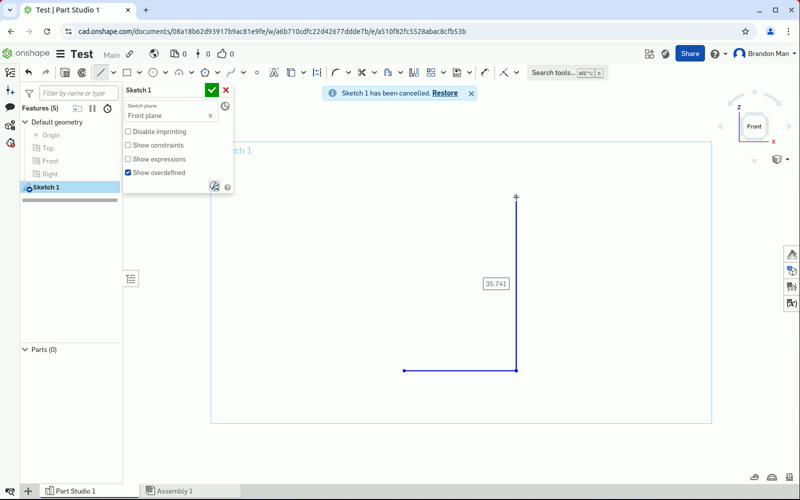
key_down(shift)
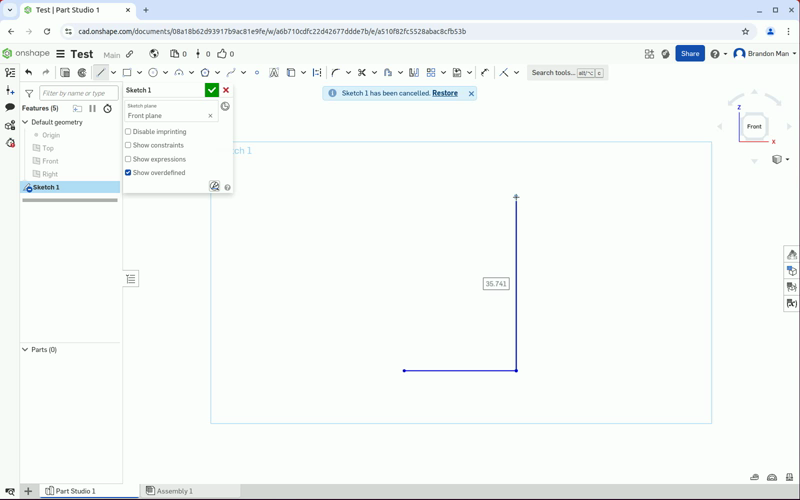
mouse_move(404, 196)
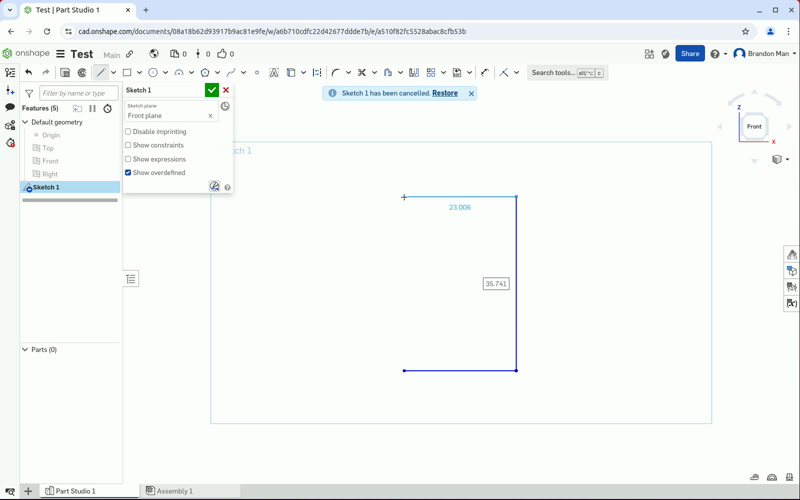
click(404, 196)
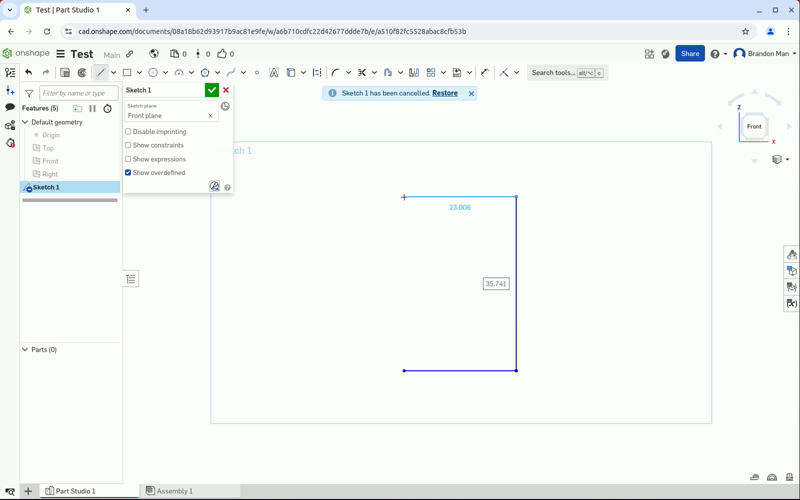
key_up(shift)
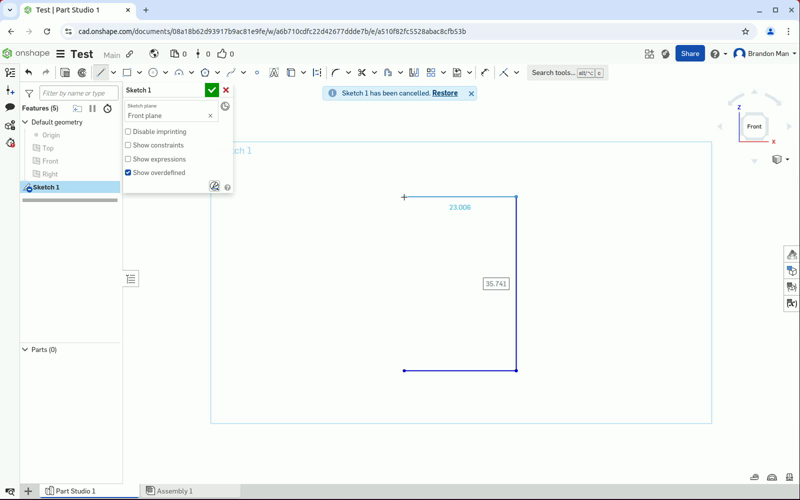
key_down(shift)
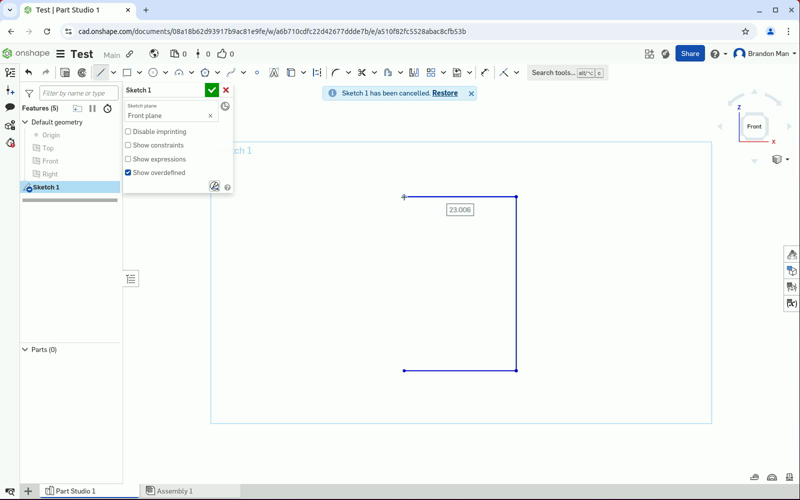
mouse_move(404, 370)
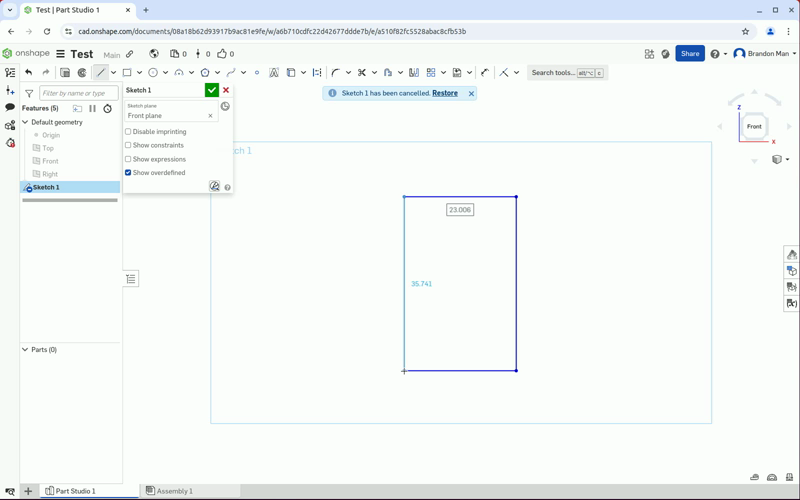
key_up(shift)
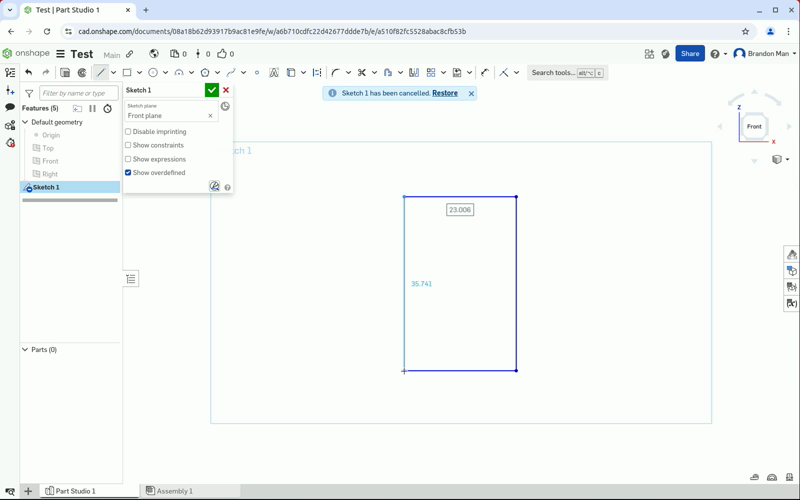
click(404, 370)
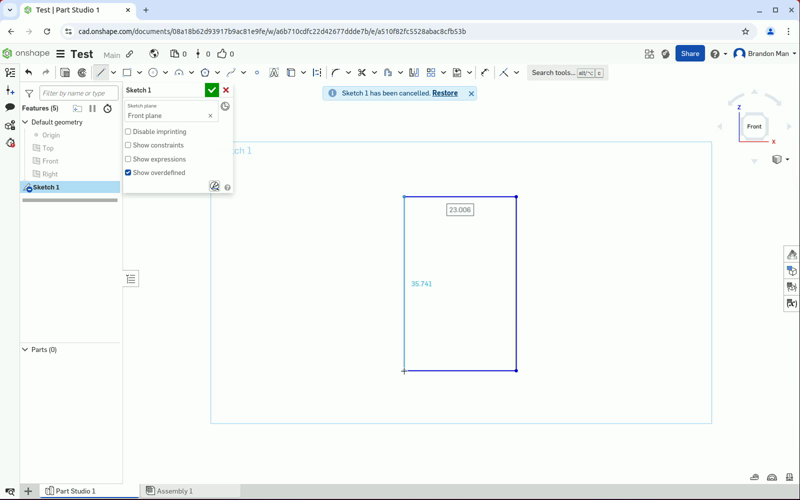
key(esc)
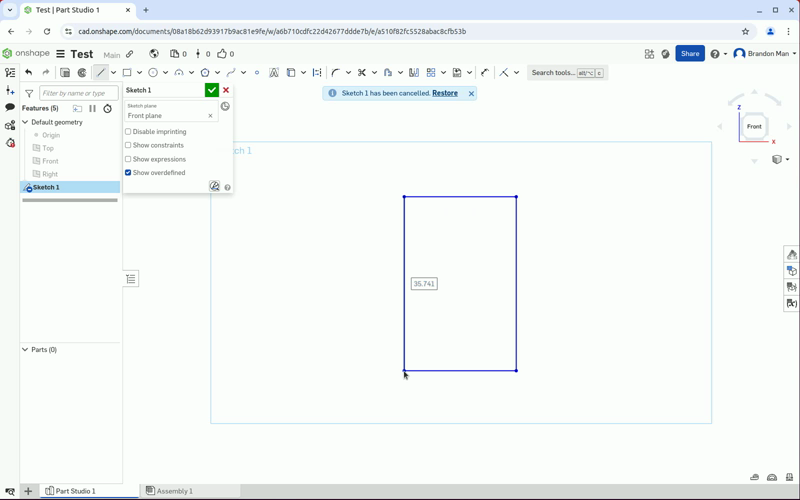
mouse_move(497, 299)
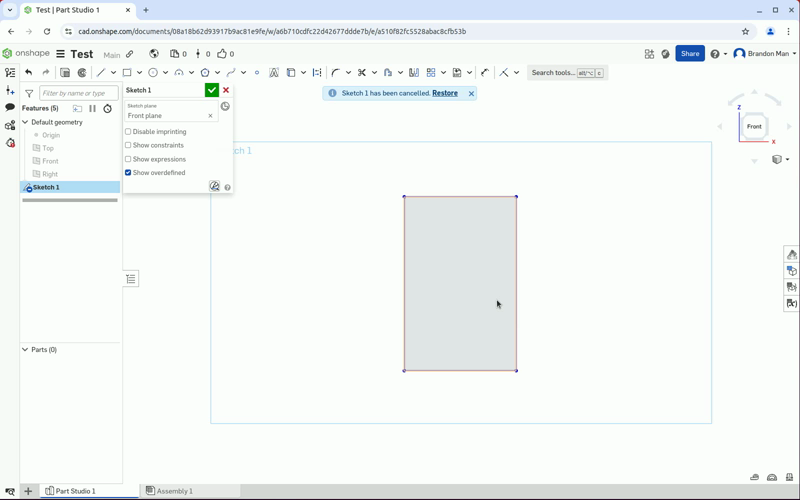
click(497, 299)
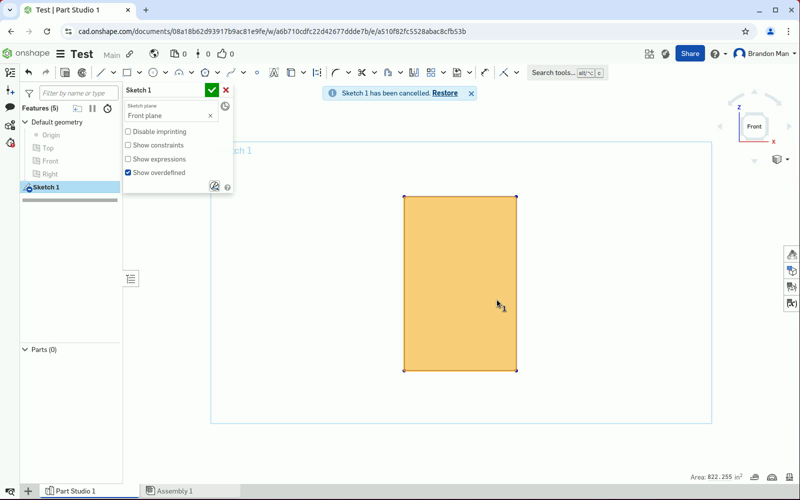
mouse_move(73, 352)
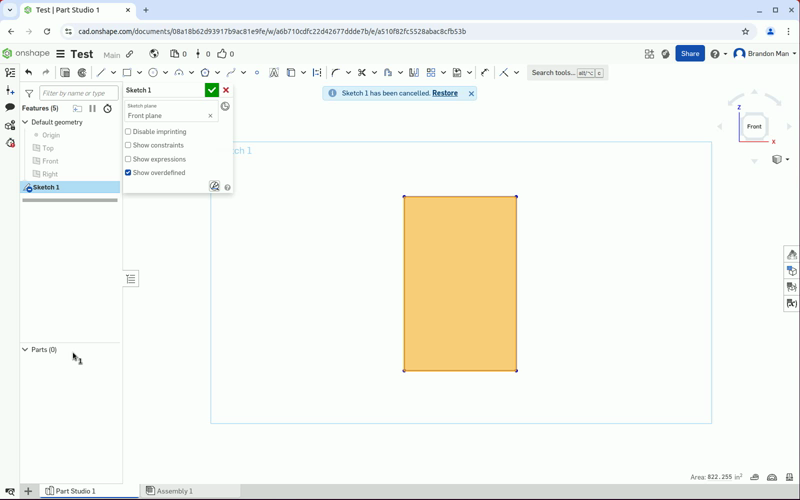
key(shift+y)
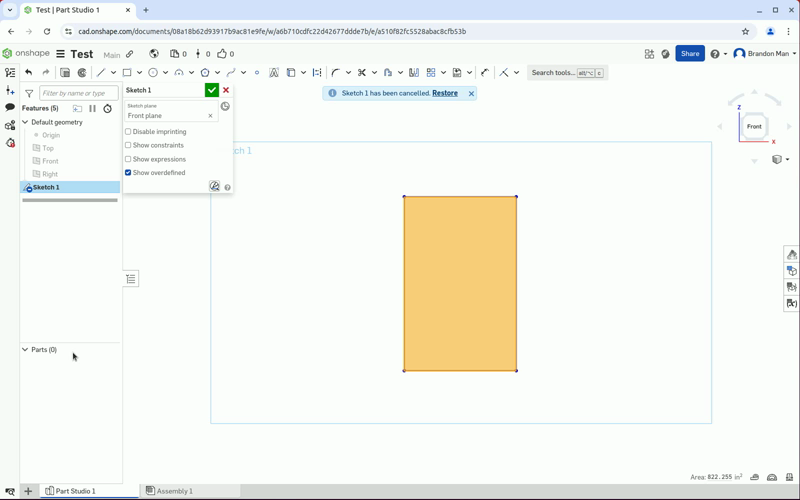
key(shift+e)
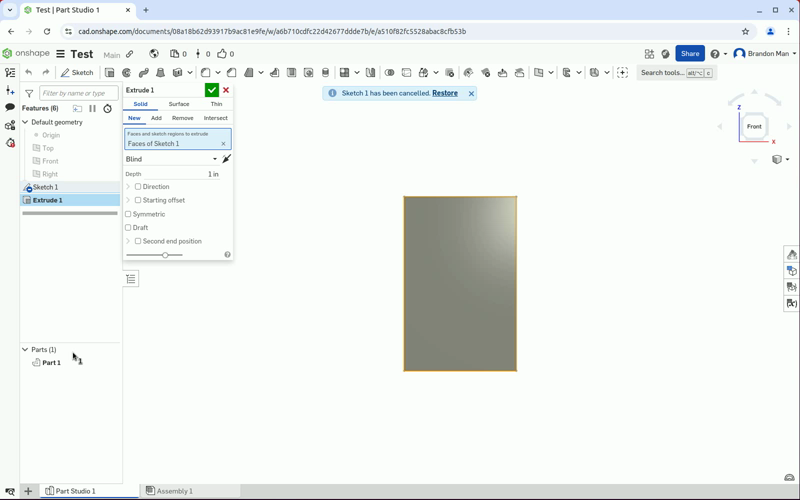
mouse_move(143, 106)
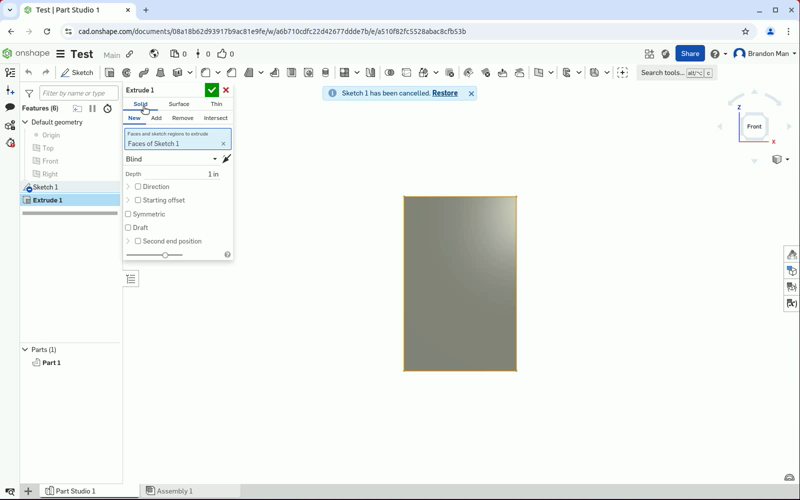
click(143, 106)
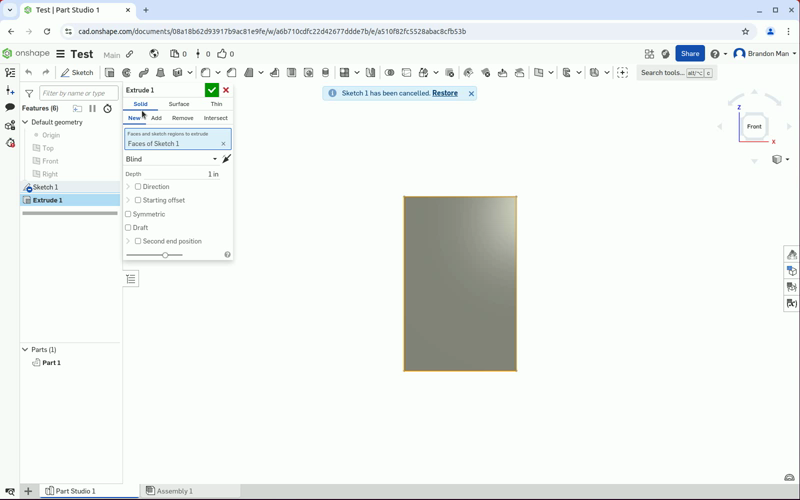
mouse_move(137, 120)
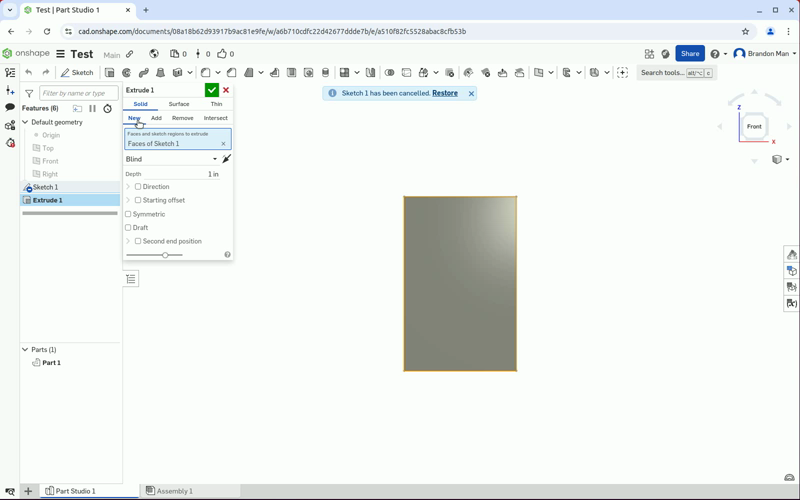
click(137, 120)
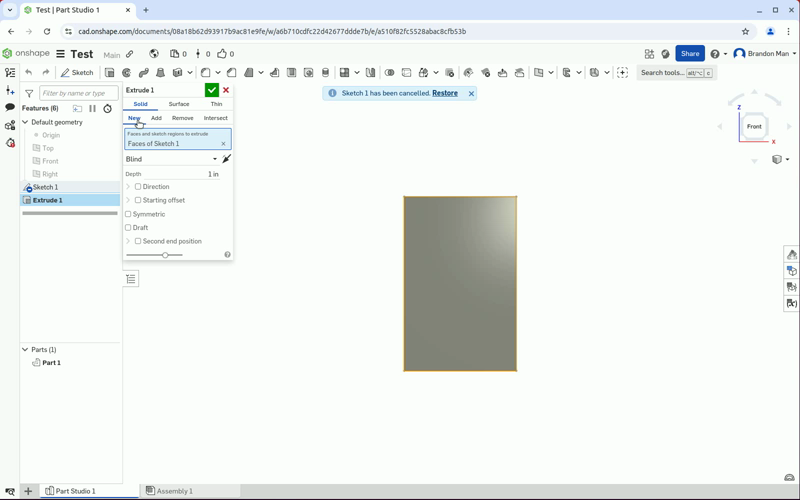
key(tab, 4)
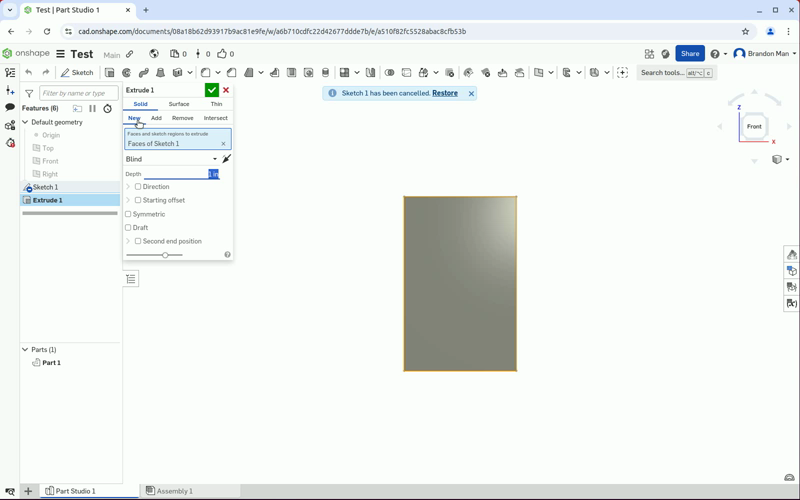
text(23.108)
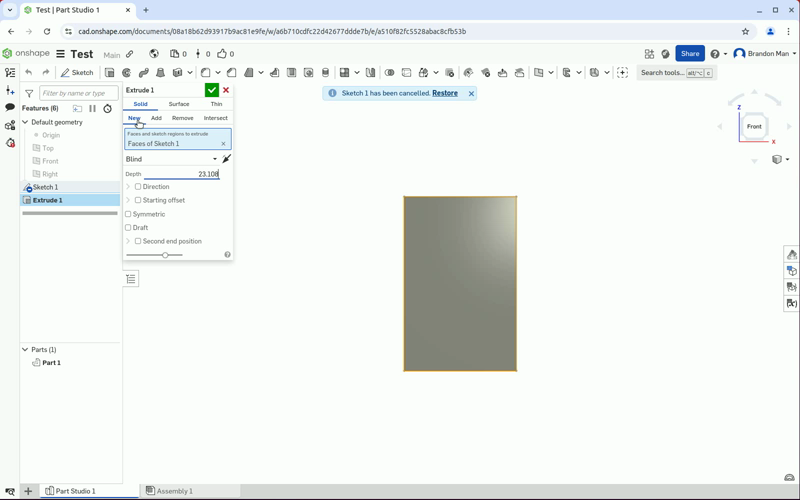
key(enter)
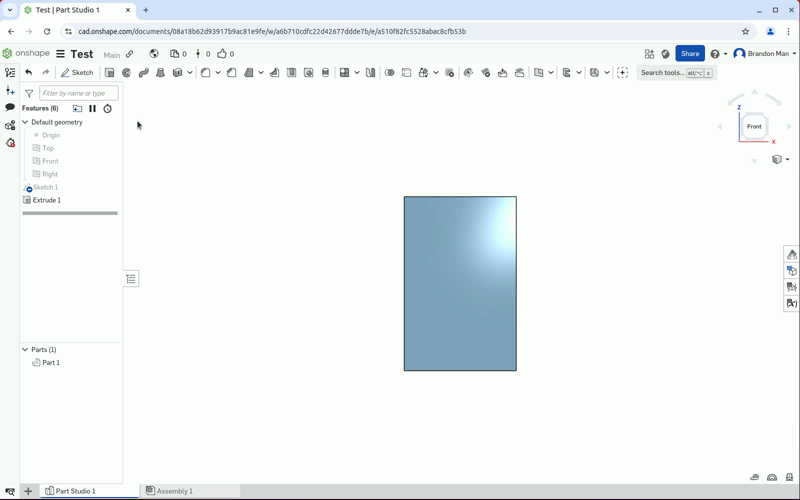
key(shift+h)
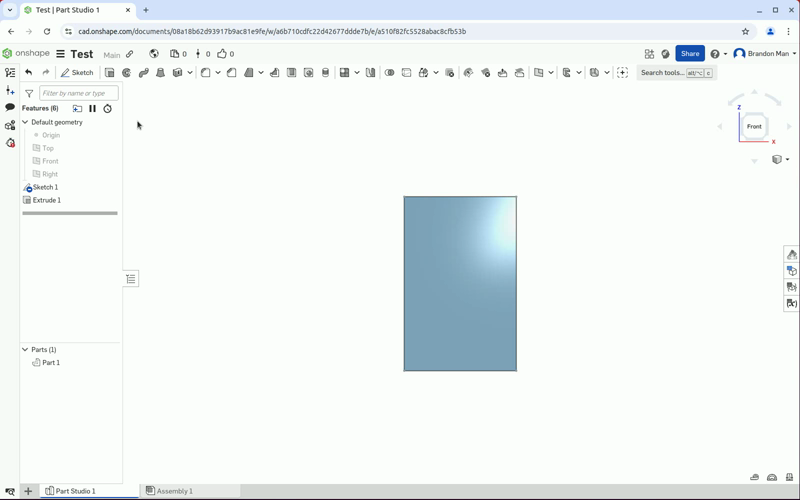
key(shift+h)
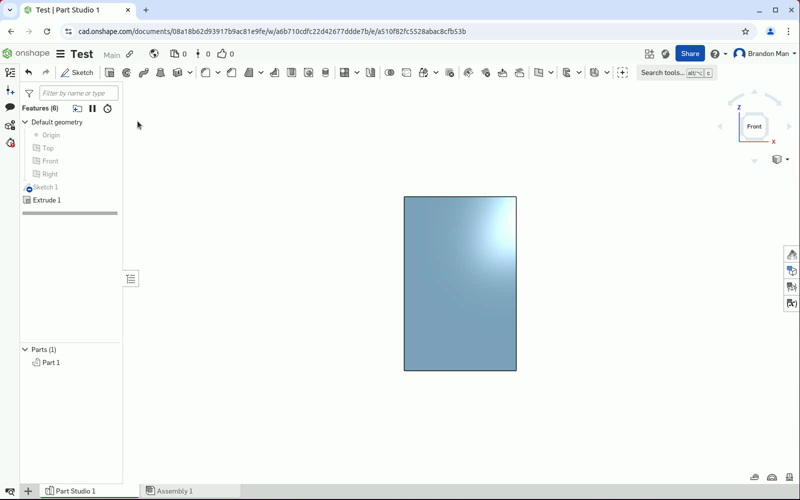
mouse_move(73, 189)
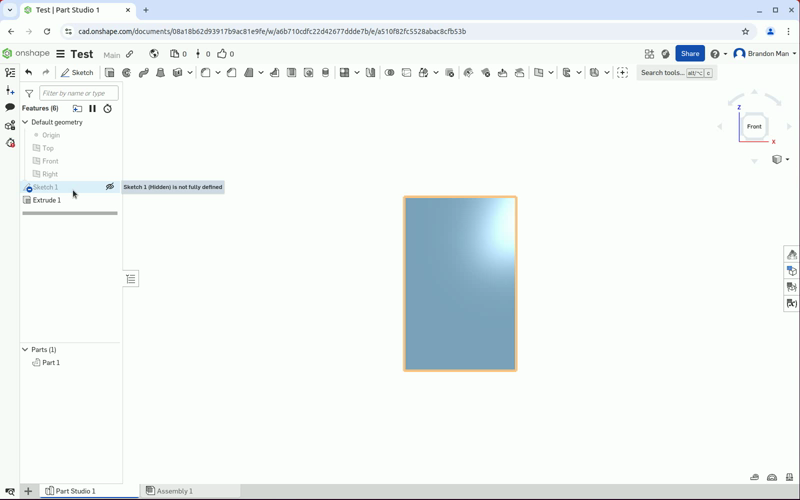
click(73, 189)
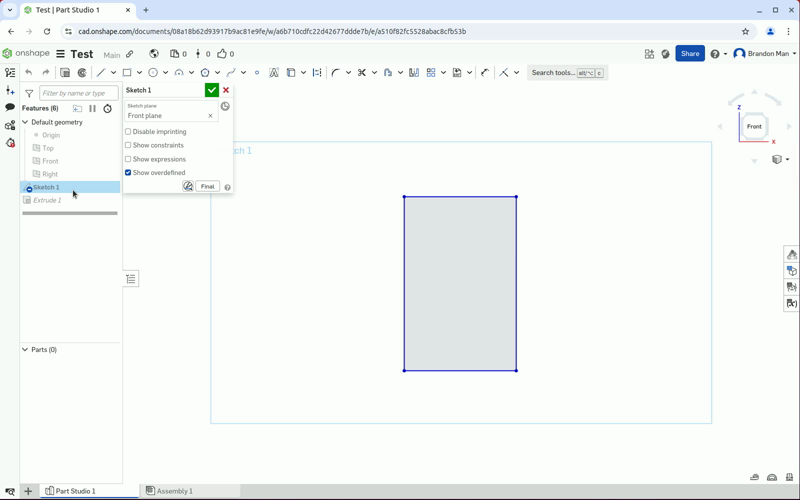
mouse_move(229, 92)
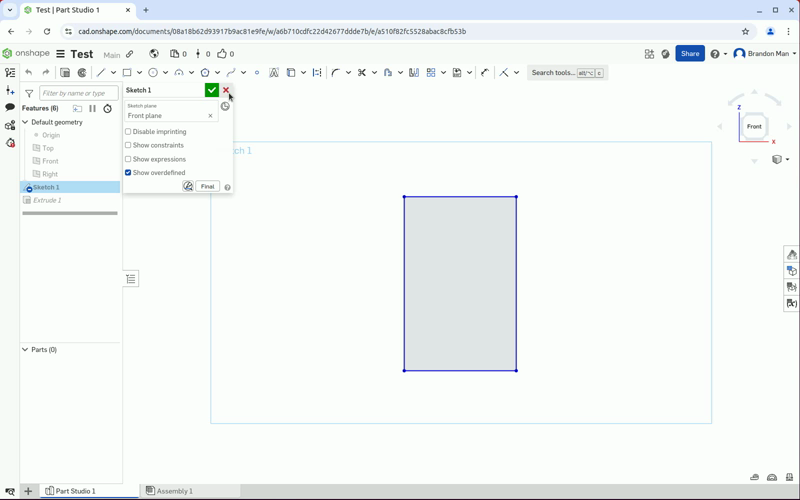
click(229, 92)
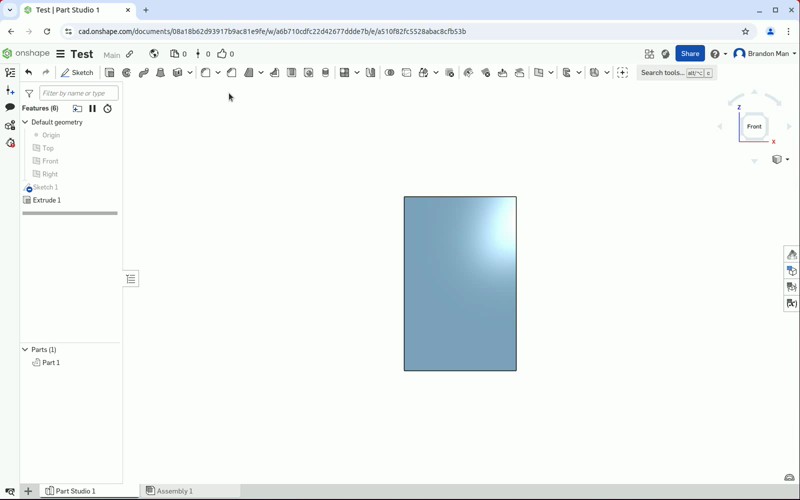
mouse_move(73, 352)
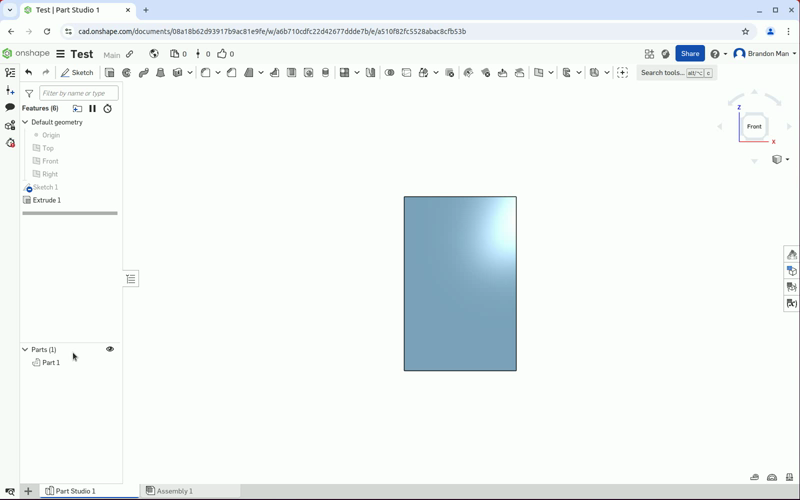
key(y)
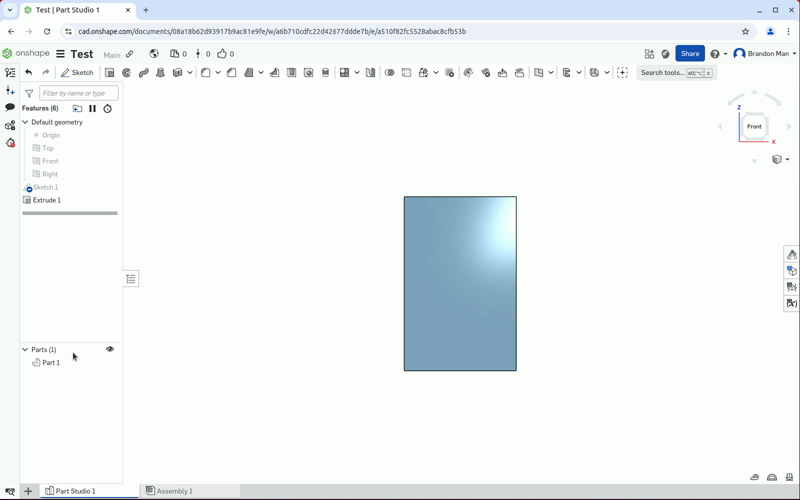
key(shift+p)
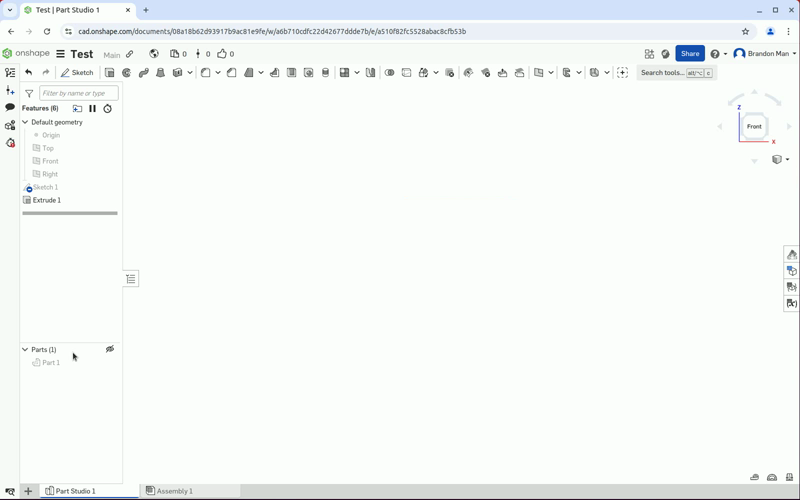
key(space)
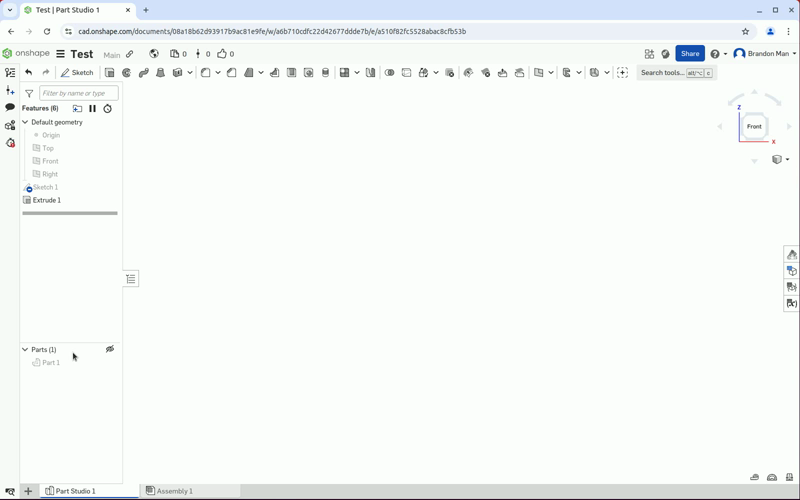
key_down(shift)
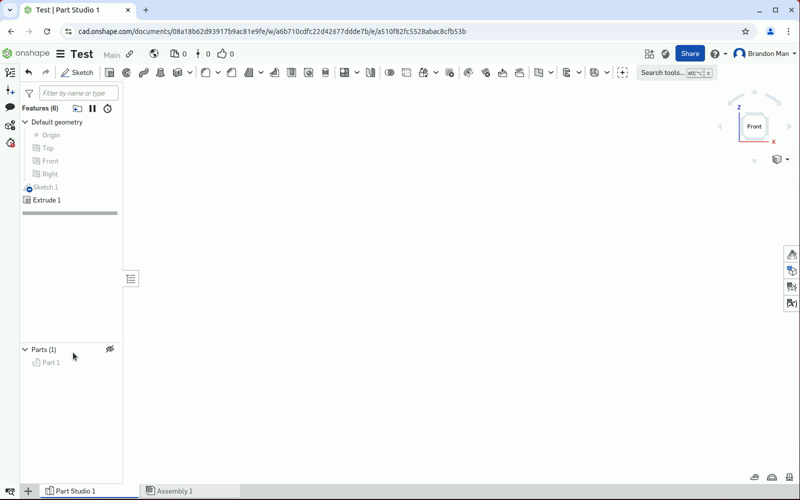
key(down)
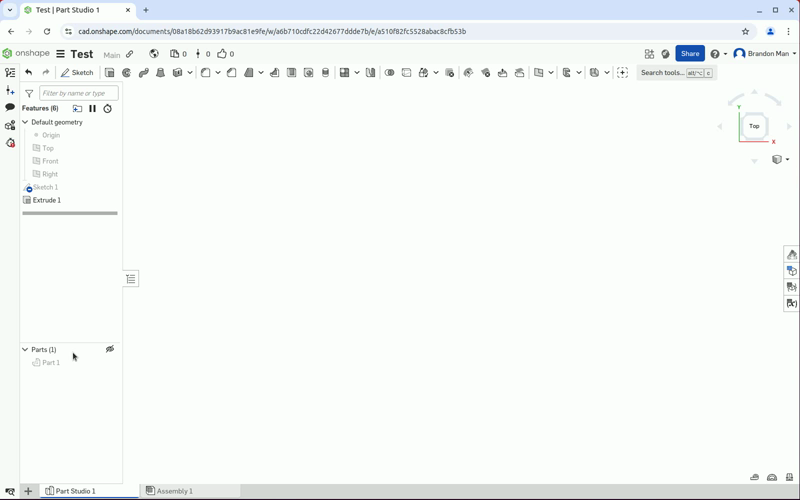
key_up(shift)
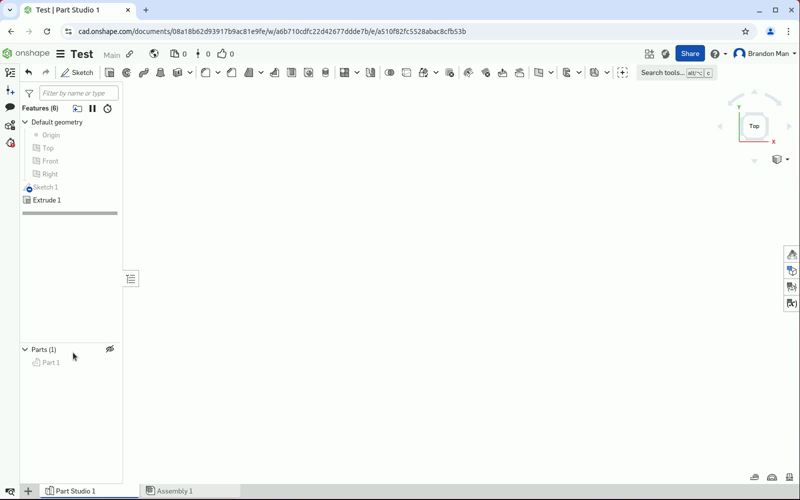
mouse_move(73, 352)
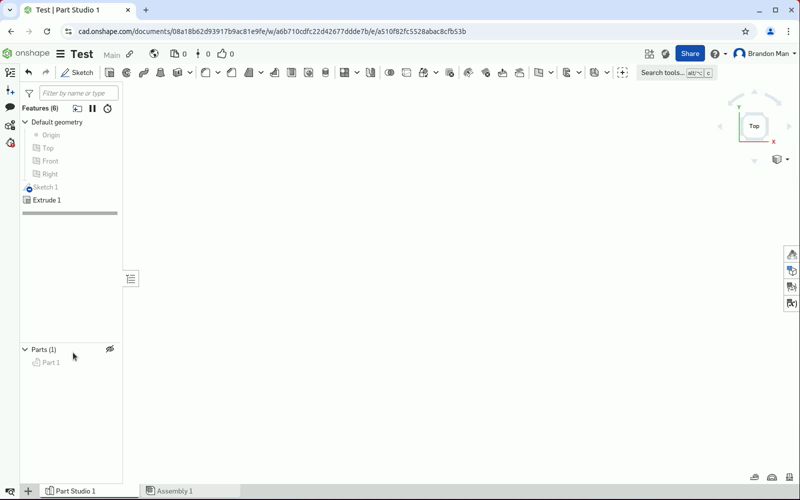
key(shift+y)
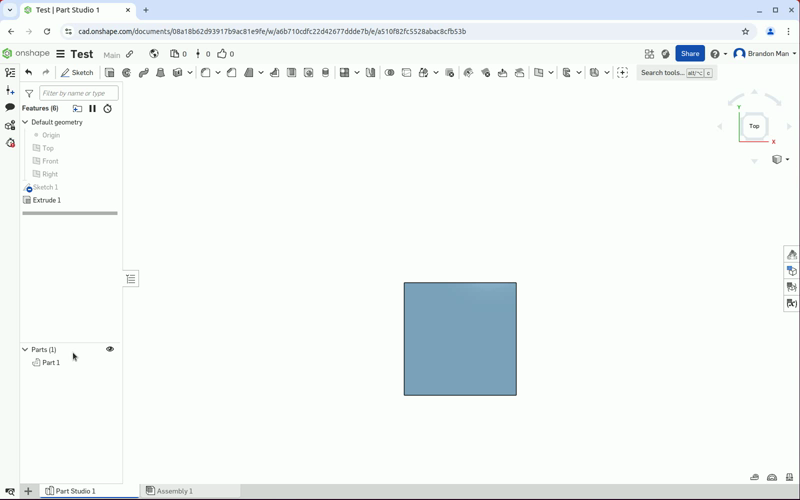
mouse_move(541, 75)
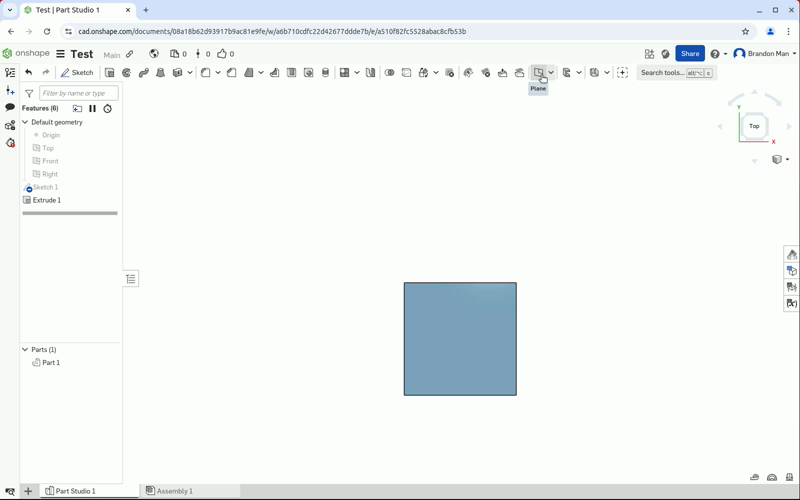
click(541, 75)
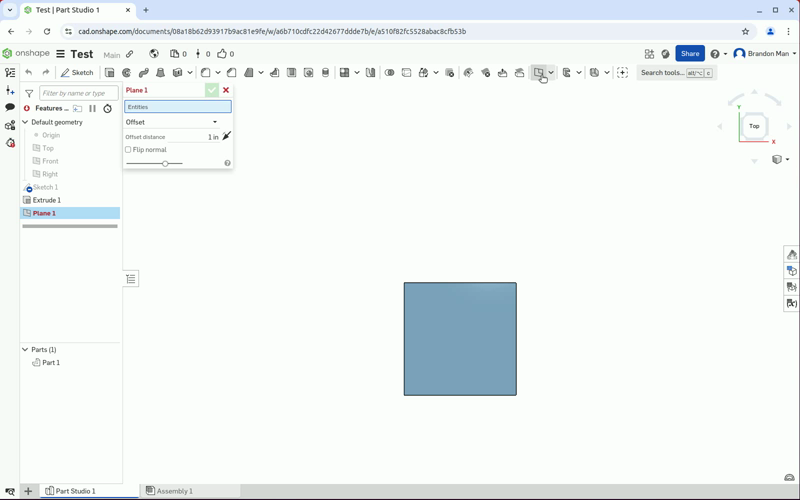
mouse_move(73, 150)
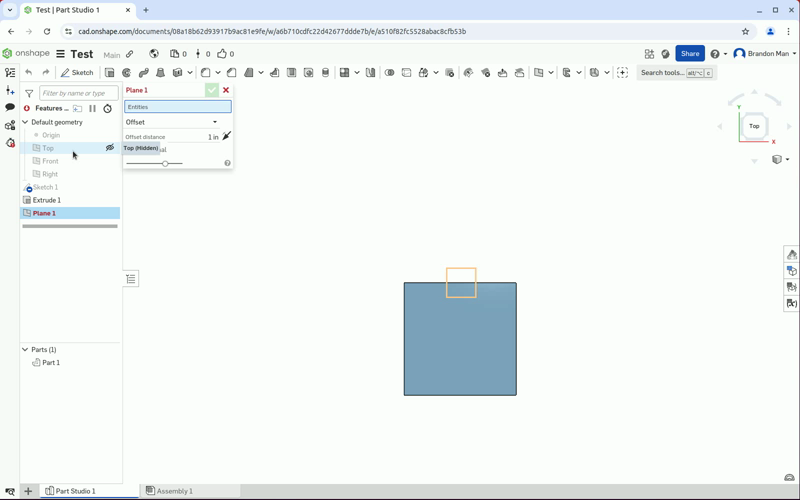
click(73, 150)
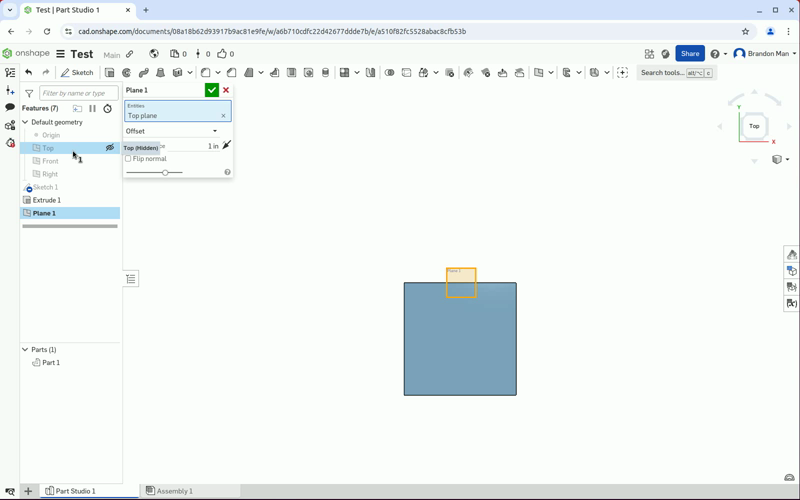
key(tab, 2)
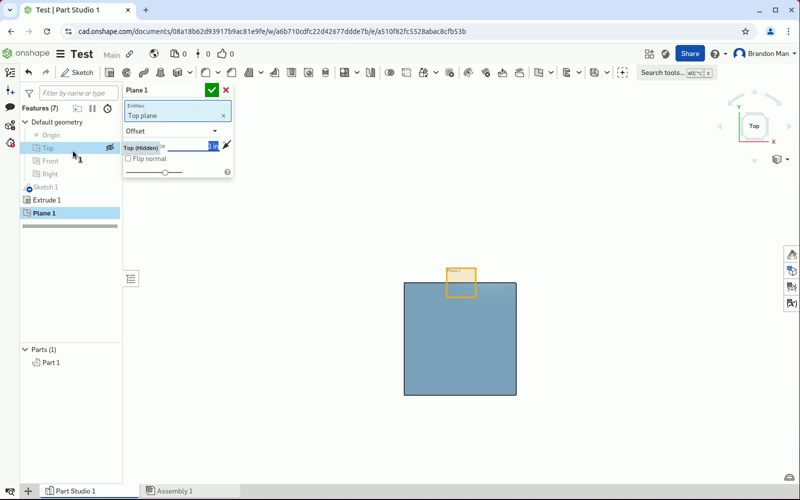
text(18.055)
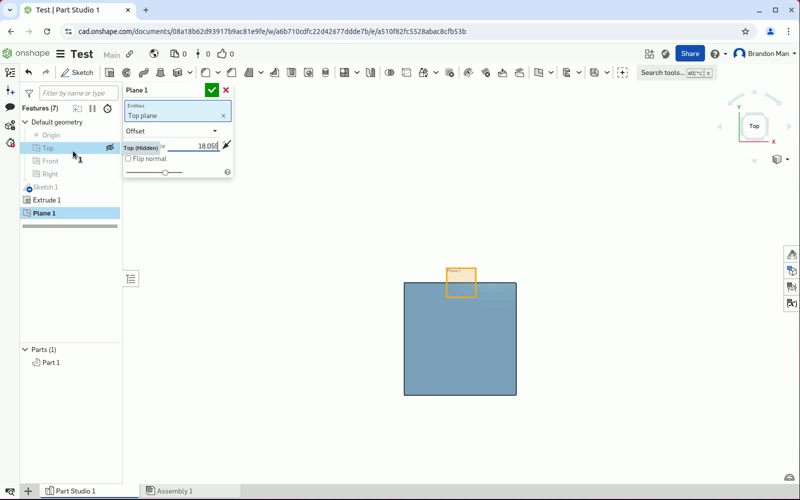
key(enter, 2)
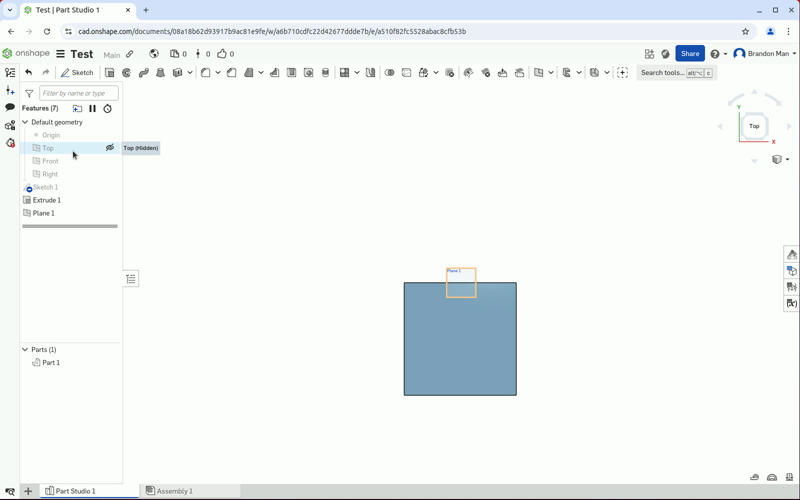
key(shift+s)
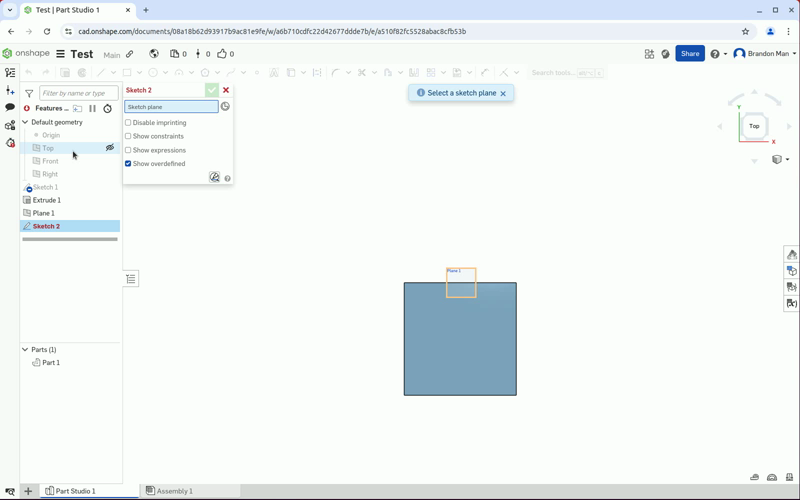
mouse_move(73, 215)
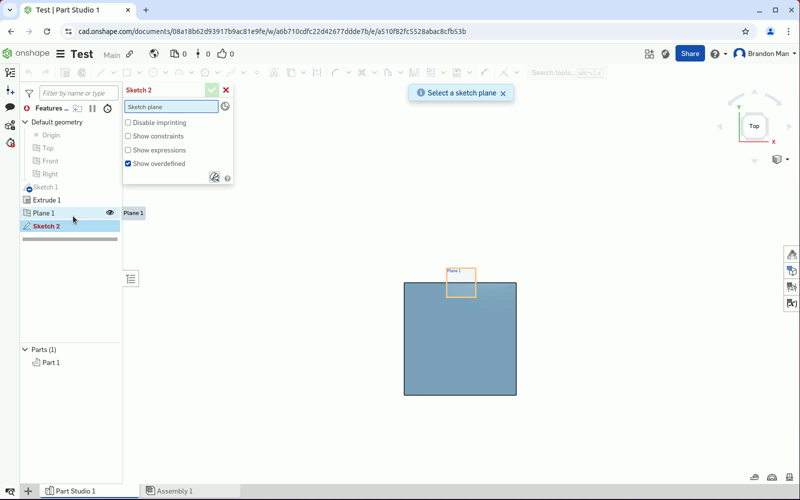
click(73, 215)
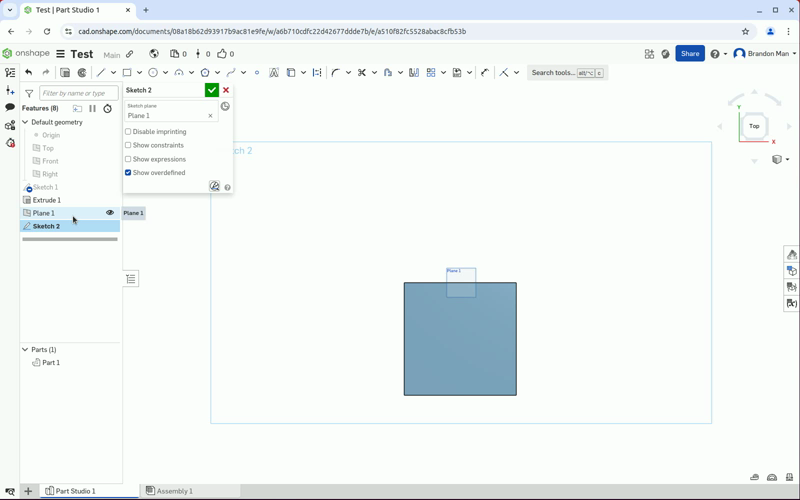
mouse_move(73, 352)
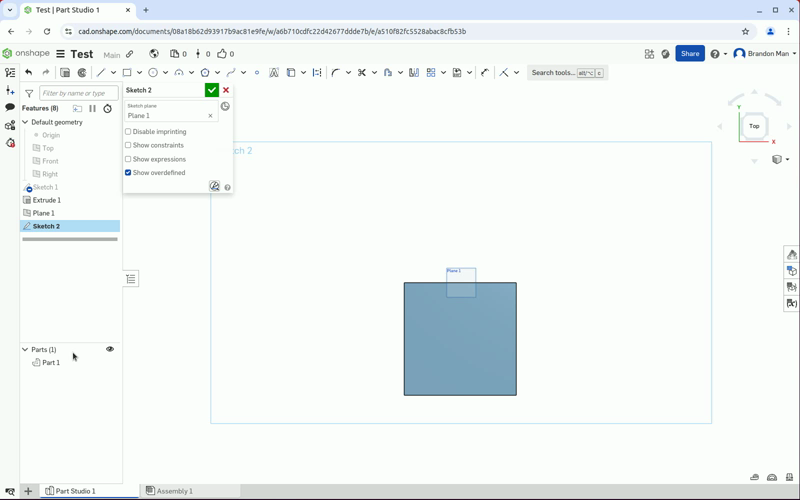
key(y)
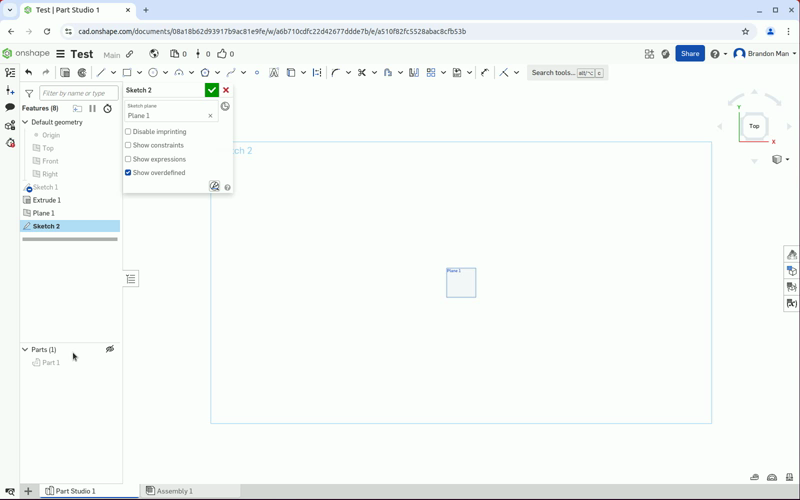
key(l)
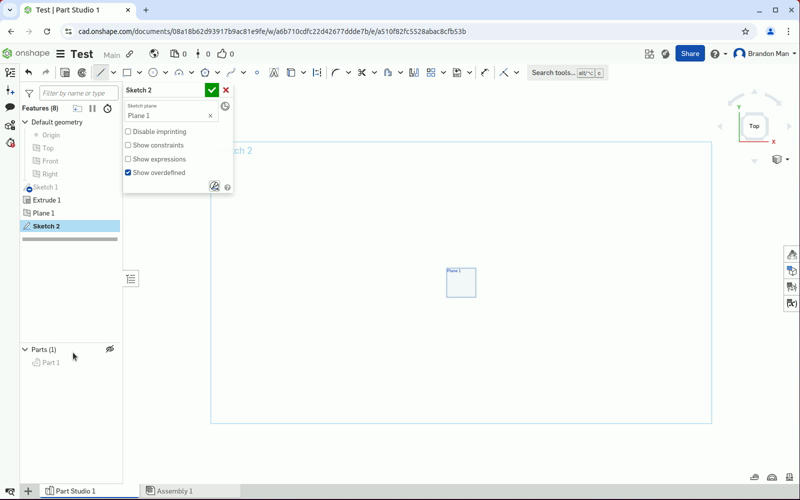
key_down(shift)
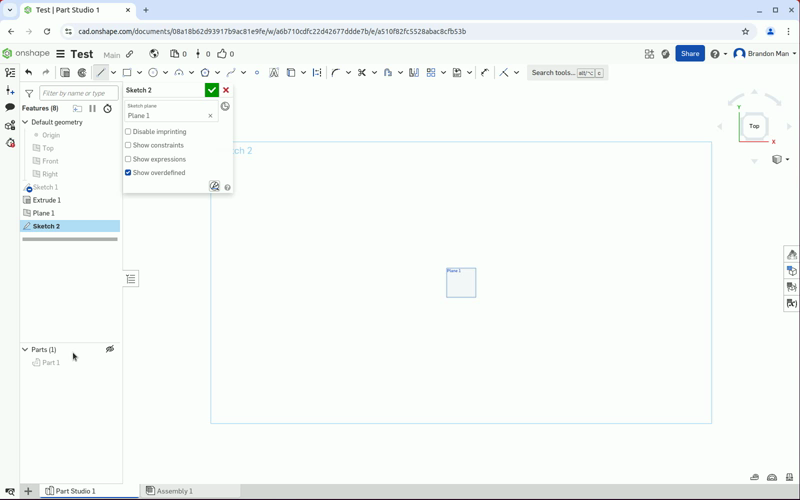
mouse_move(410, 335)
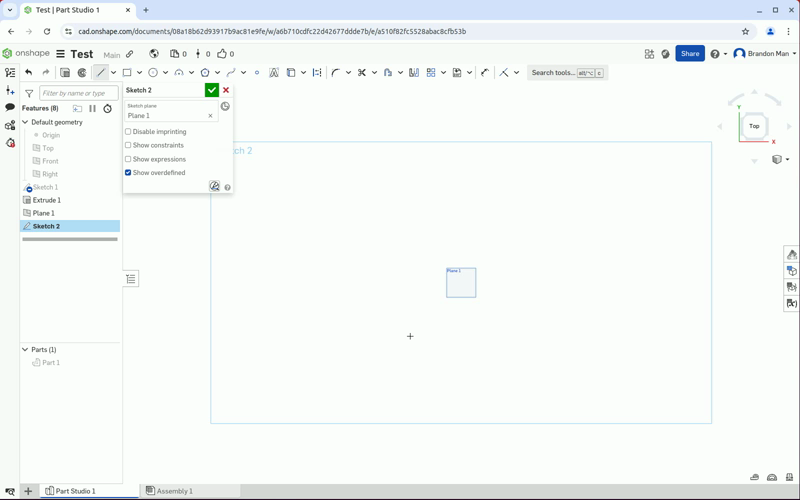
click(410, 335)
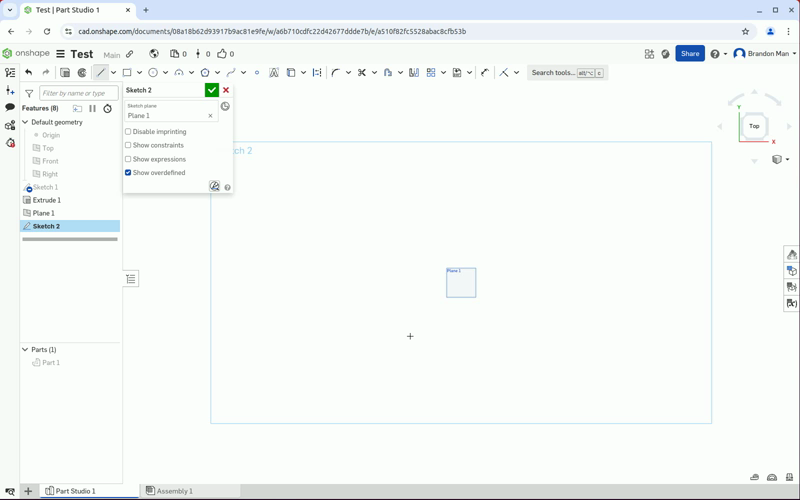
key_up(shift)
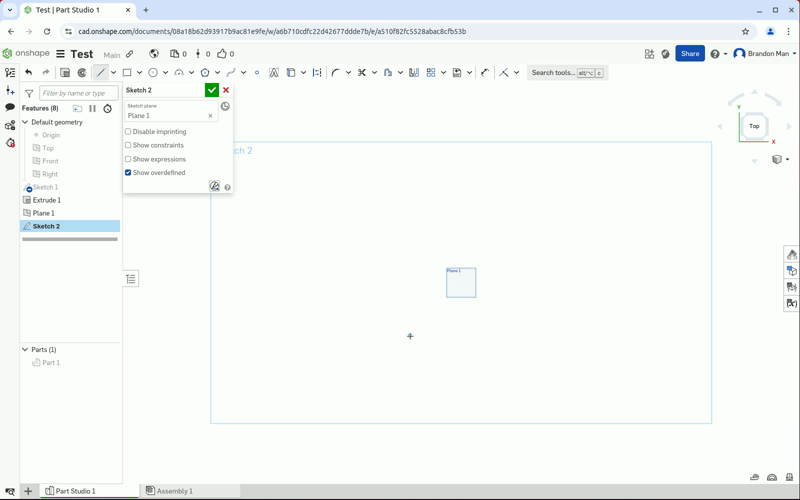
key_down(shift)
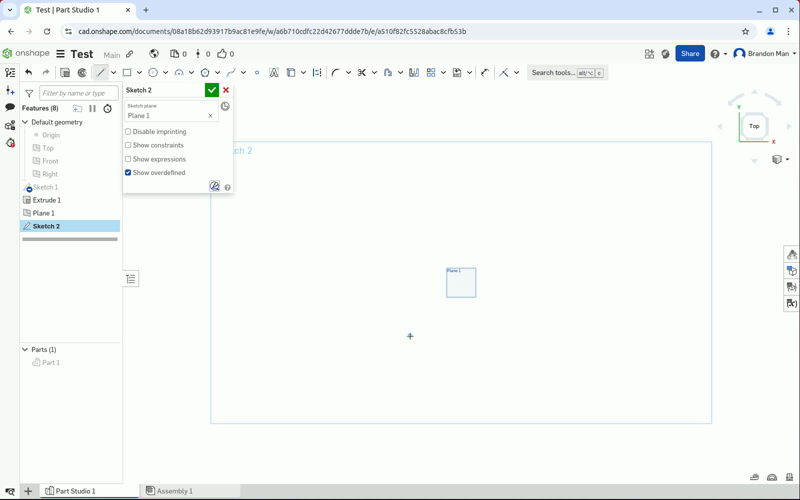
mouse_move(440, 335)
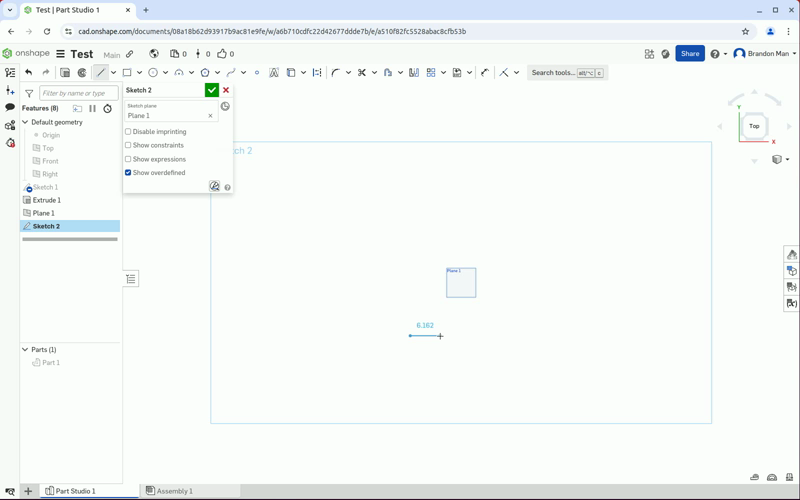
mouse_move(458, 335)
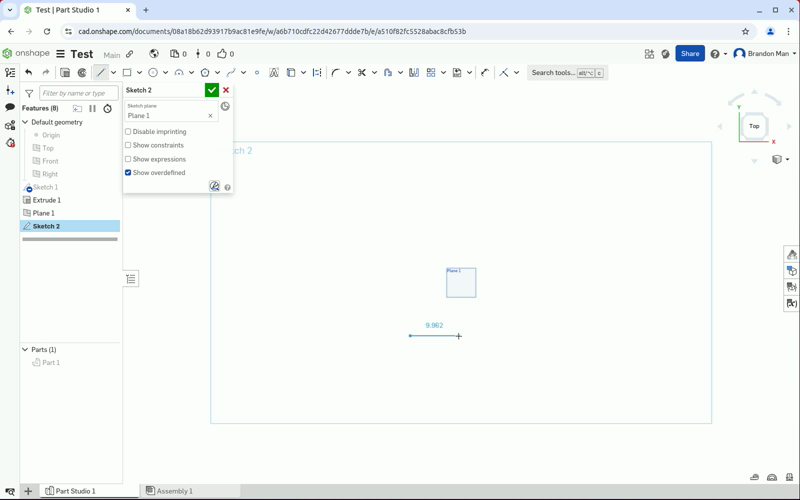
click(458, 335)
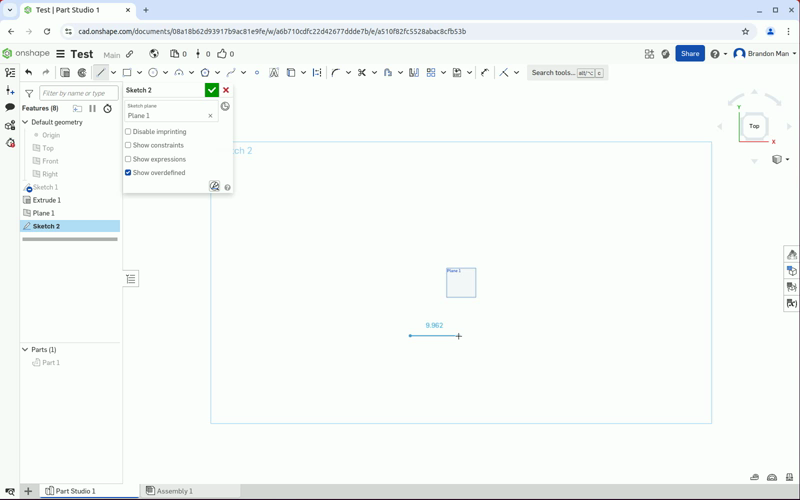
key_up(shift)
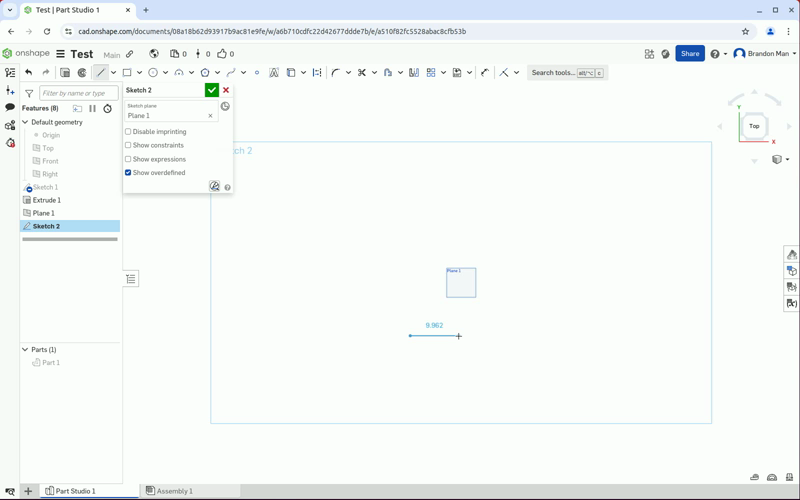
key_down(shift)
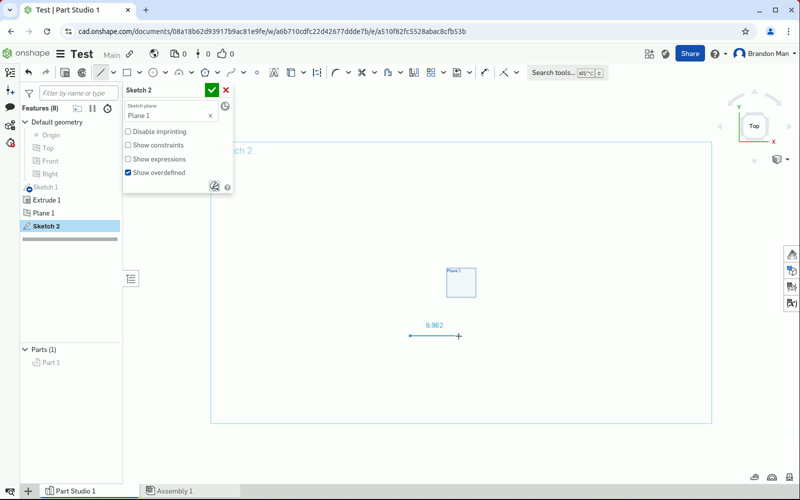
mouse_move(489, 335)
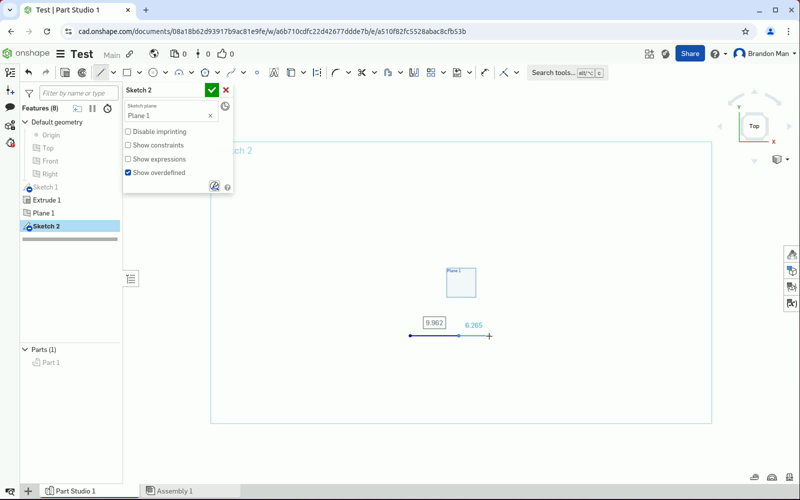
mouse_move(458, 288)
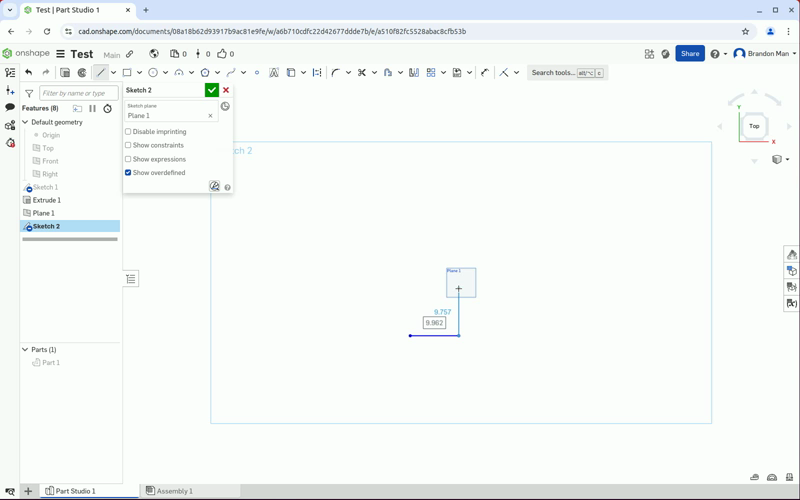
click(458, 288)
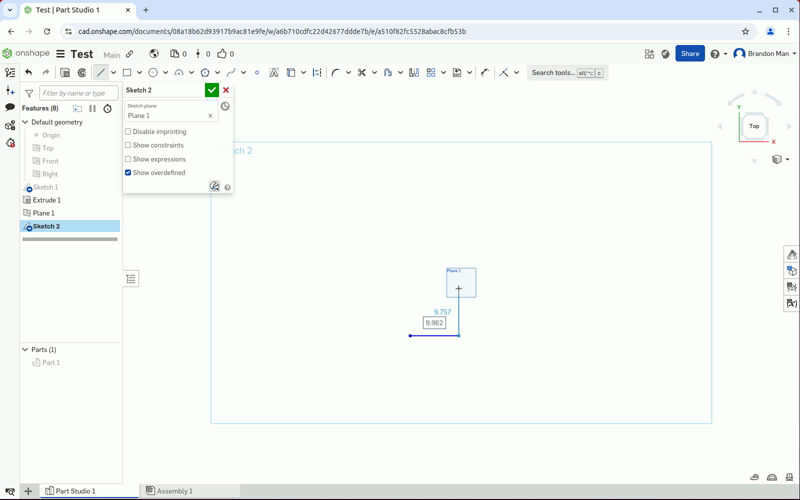
key_up(shift)
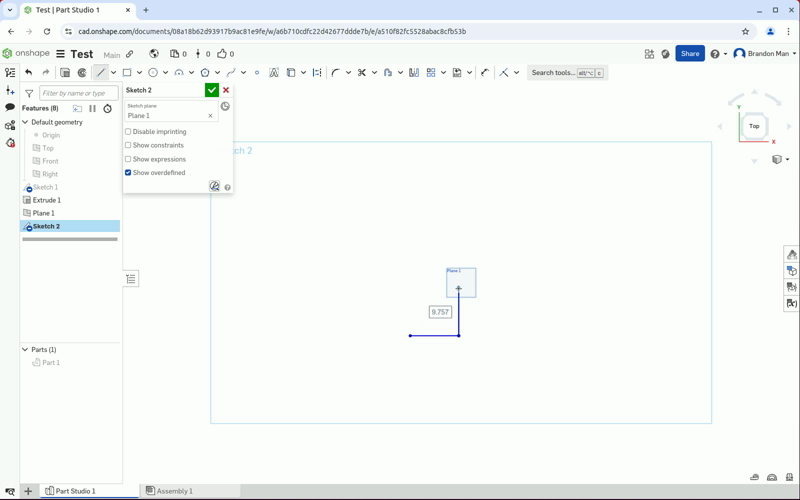
key_down(shift)
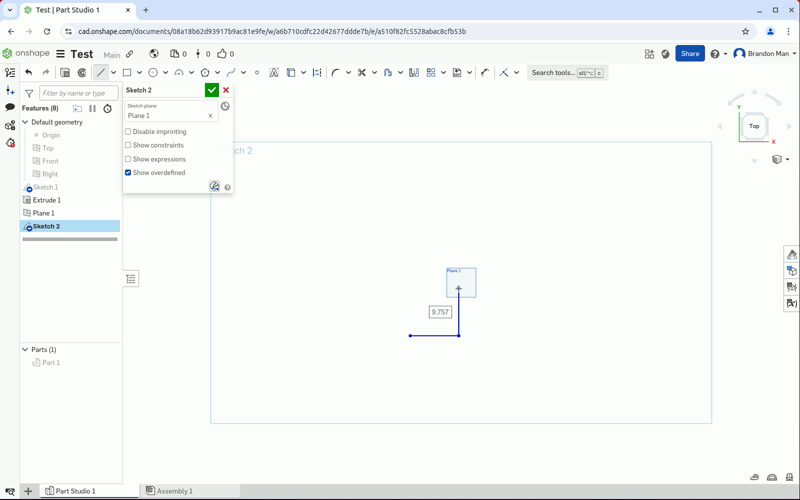
mouse_move(489, 288)
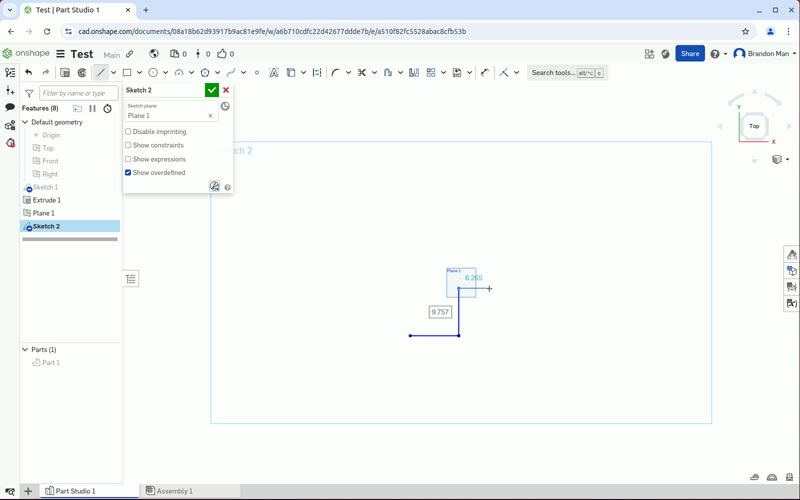
mouse_move(410, 288)
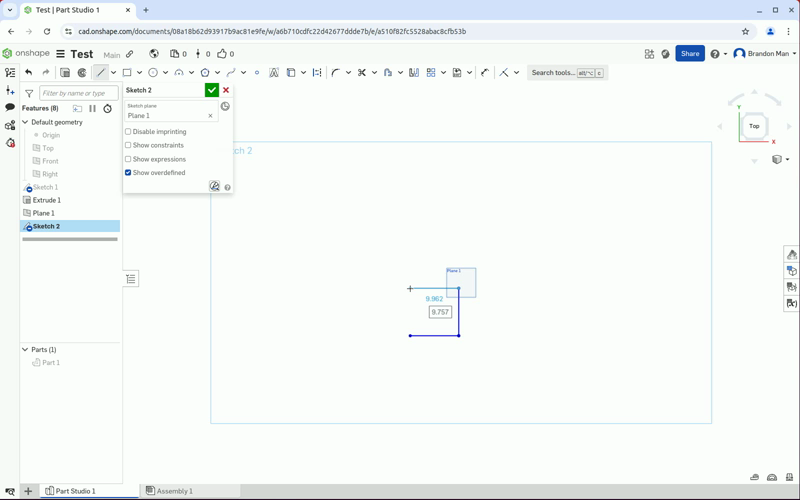
click(410, 288)
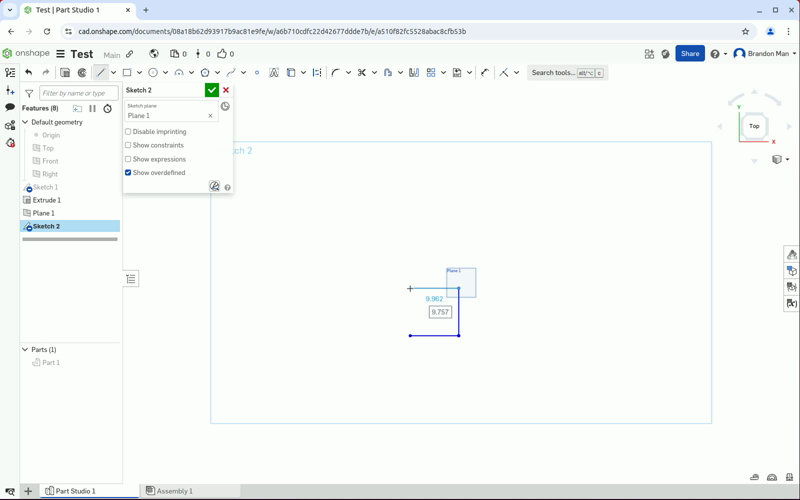
key_up(shift)
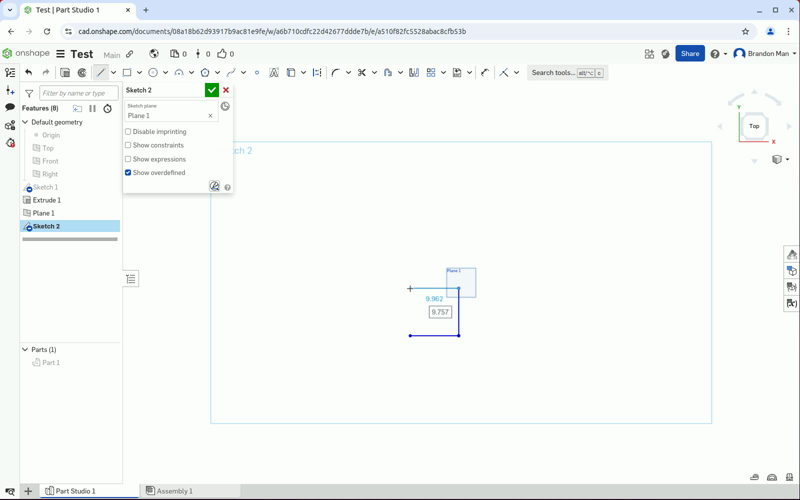
mouse_move(440, 288)
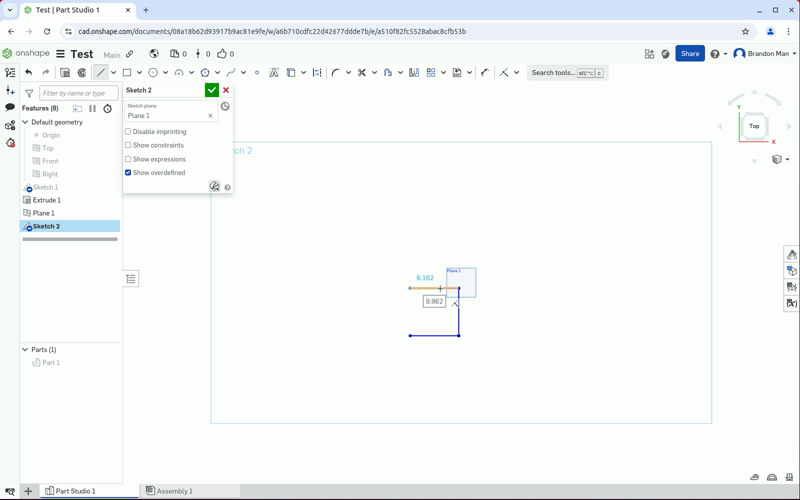
key_down(shift)
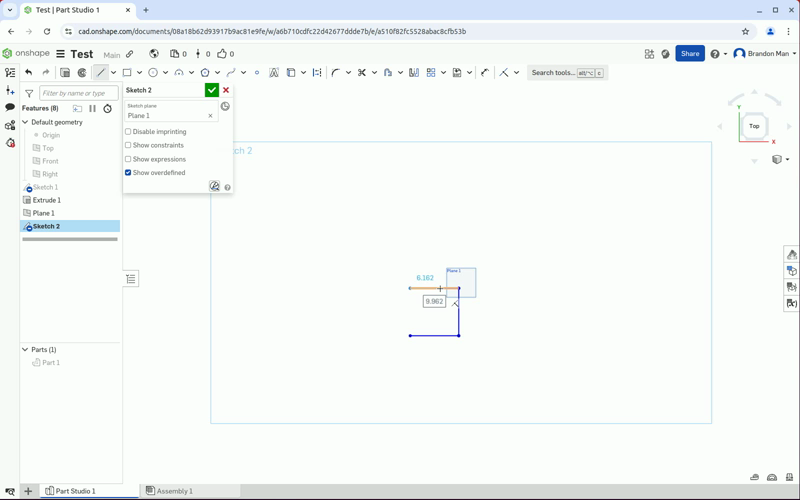
mouse_move(410, 335)
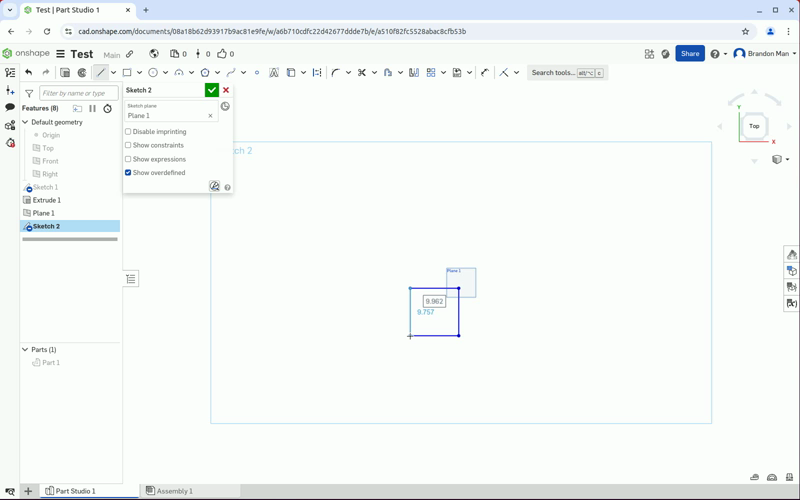
key_up(shift)
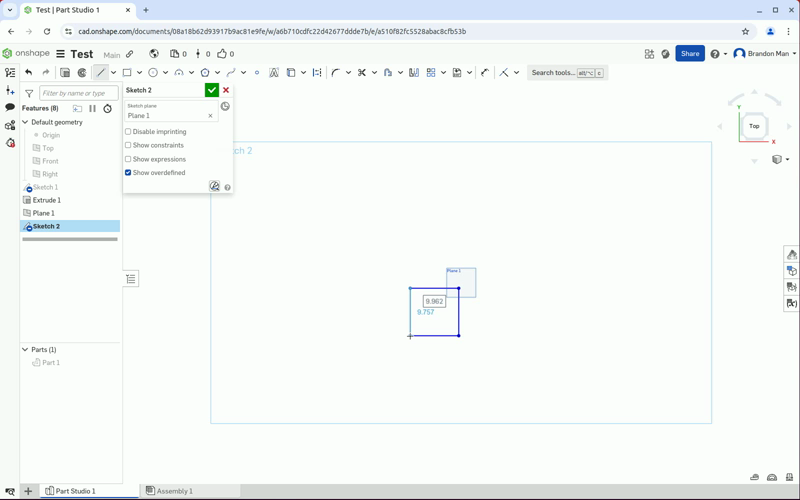
click(410, 335)
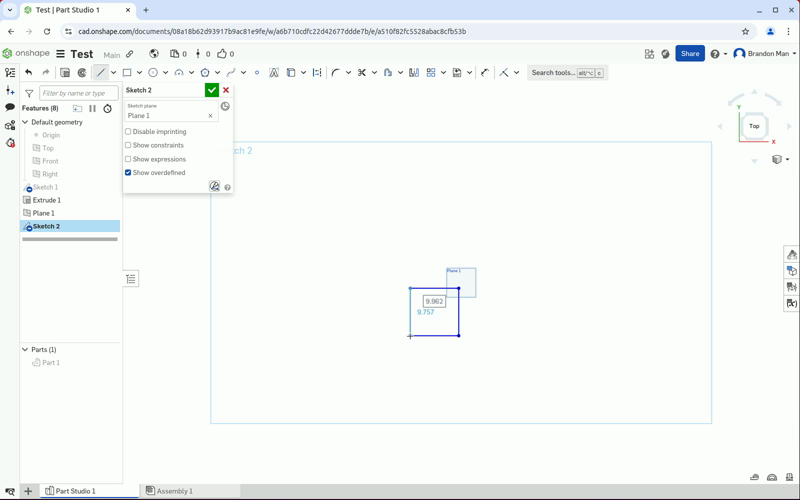
key(esc)
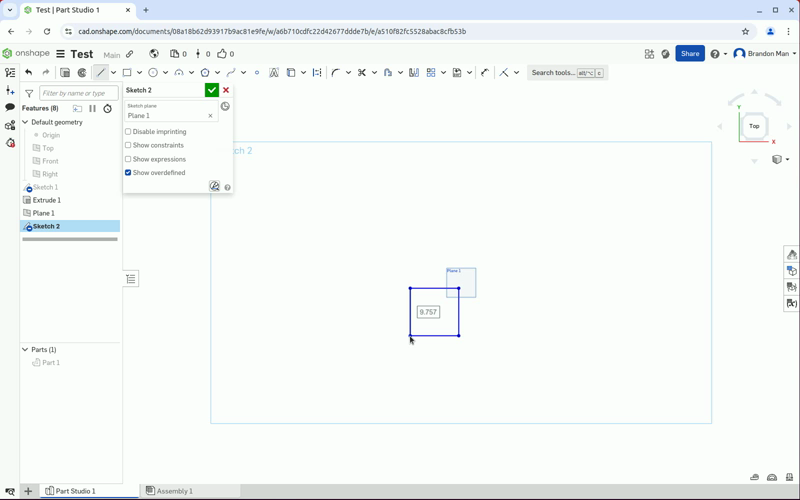
mouse_move(449, 300)
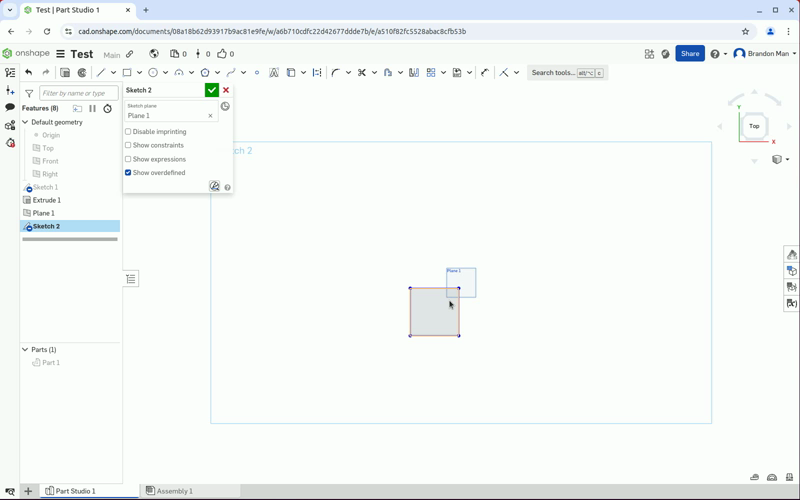
click(449, 300)
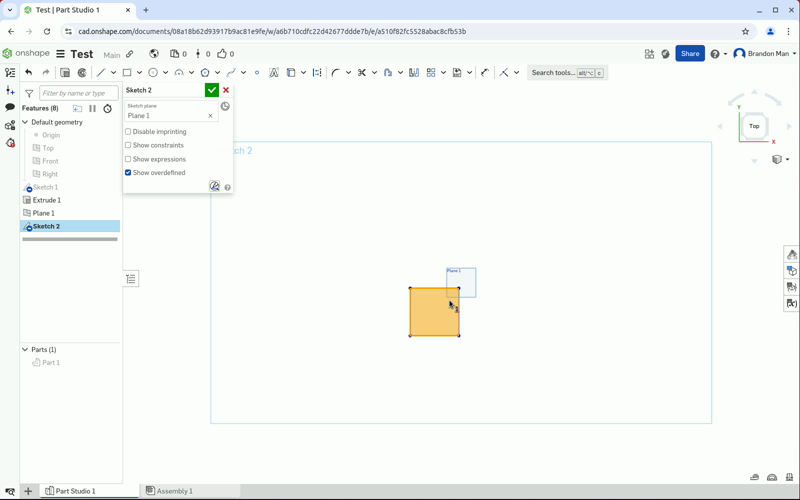
mouse_move(73, 352)
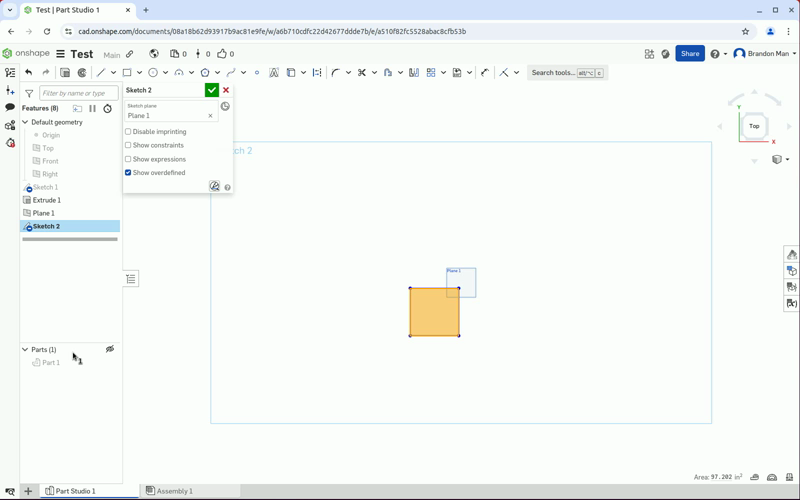
key(shift+y)
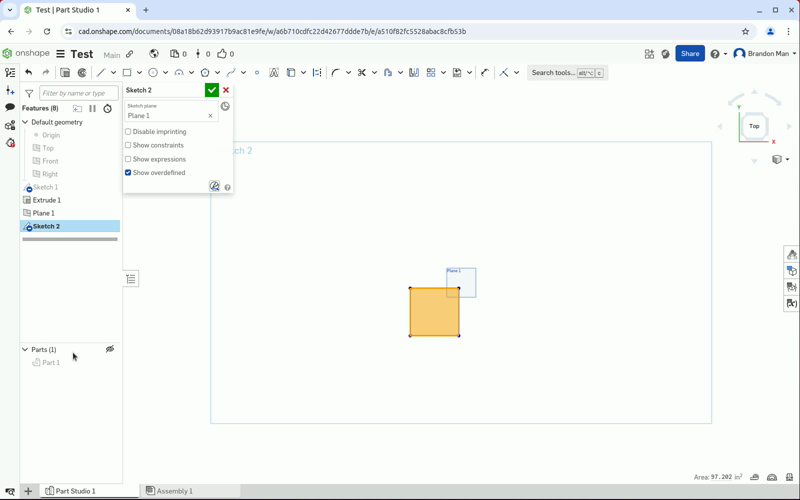
key(shift+e)
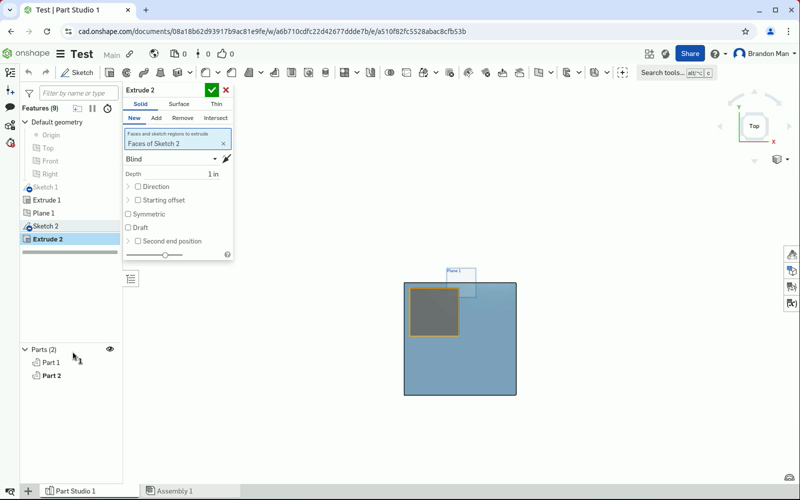
mouse_move(143, 106)
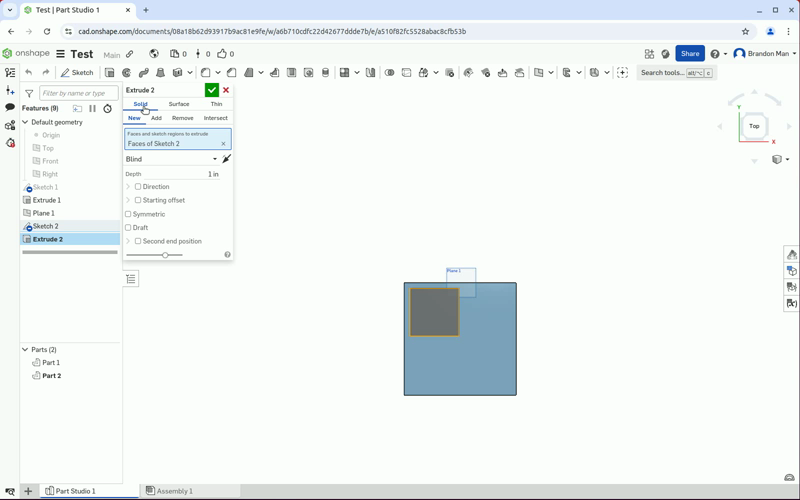
click(143, 106)
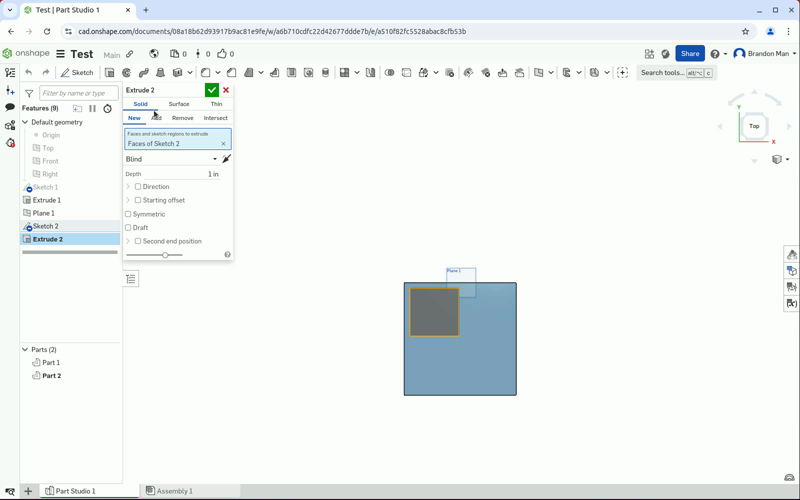
mouse_move(186, 120)
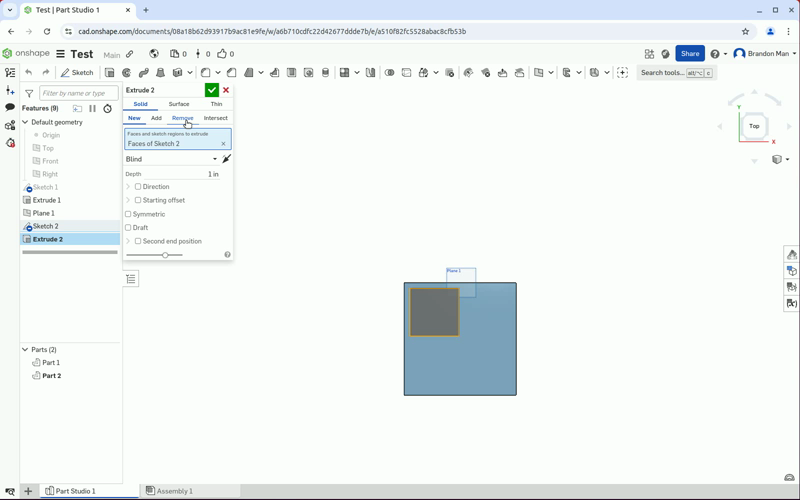
click(186, 120)
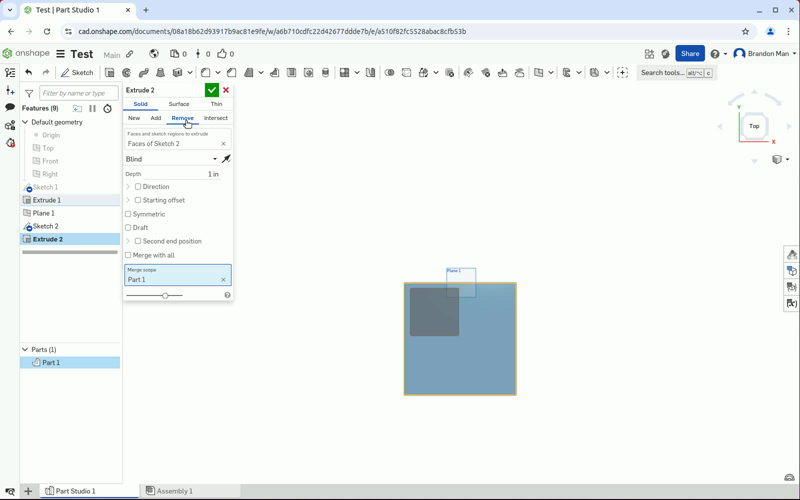
key(tab, 4)
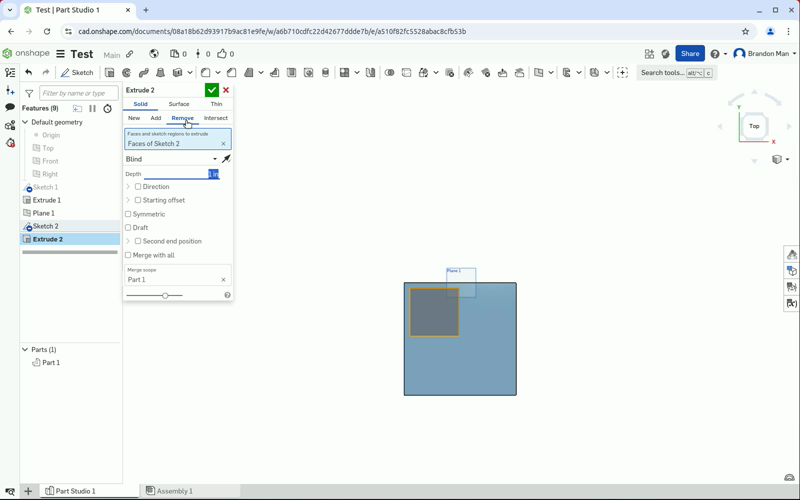
text(30.811)
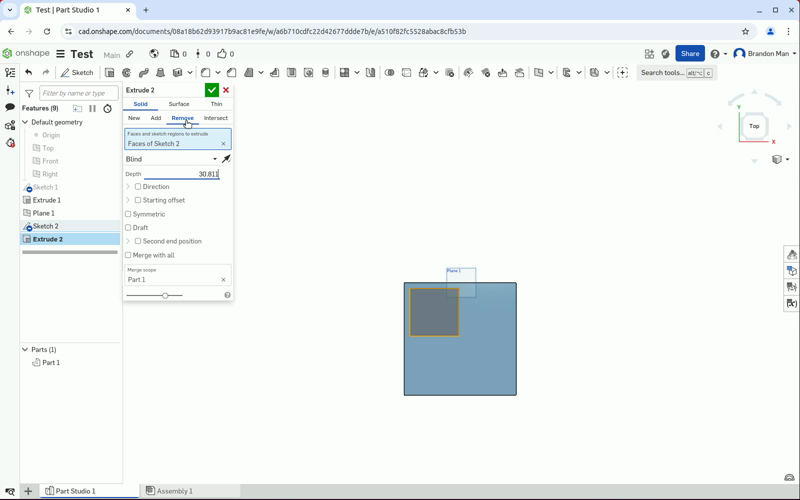
key(tab, 6)
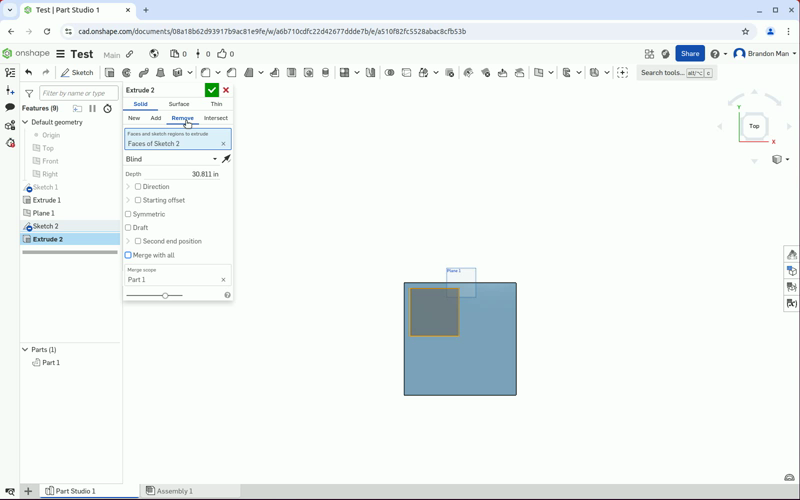
key(space)
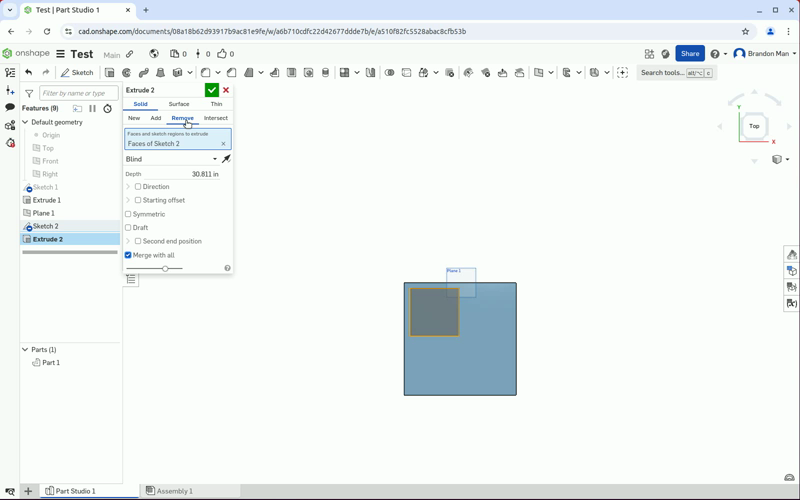
key(enter)
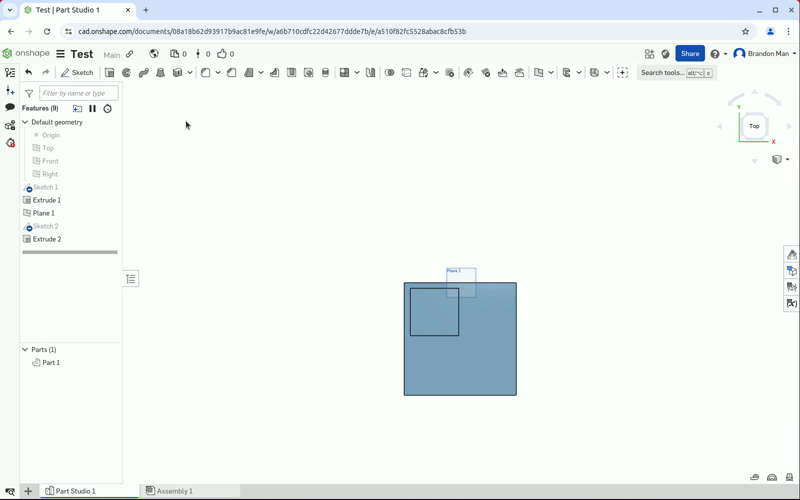
key(shift+h)
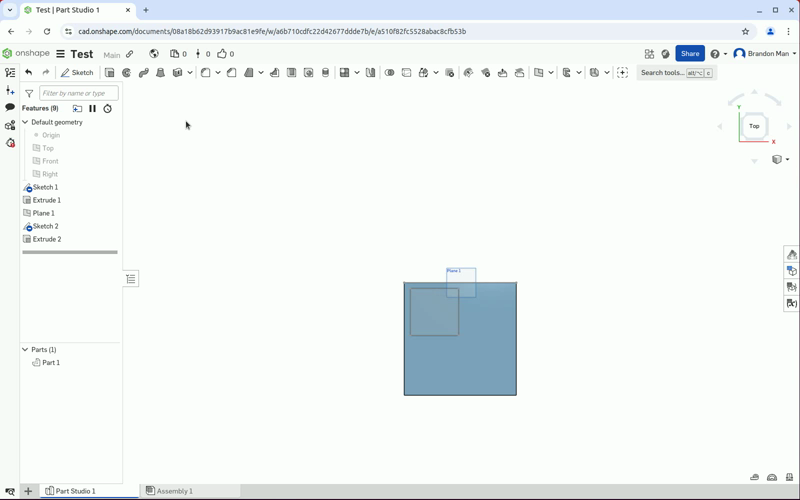
key(shift+h)
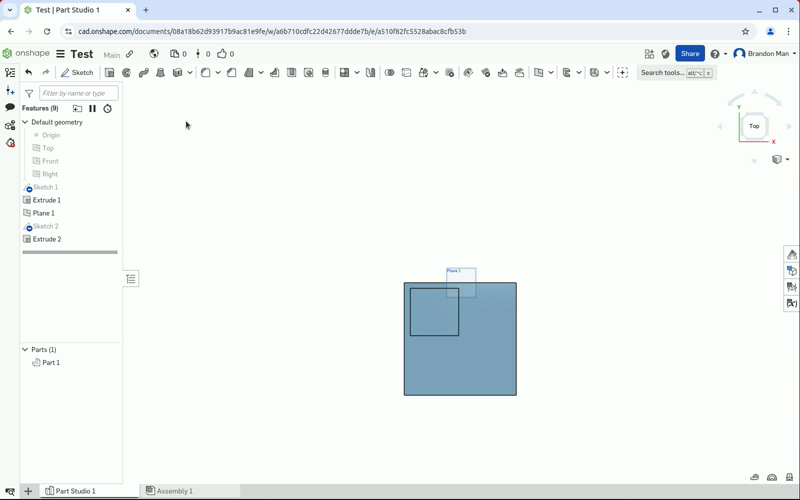
mouse_move(73, 189)
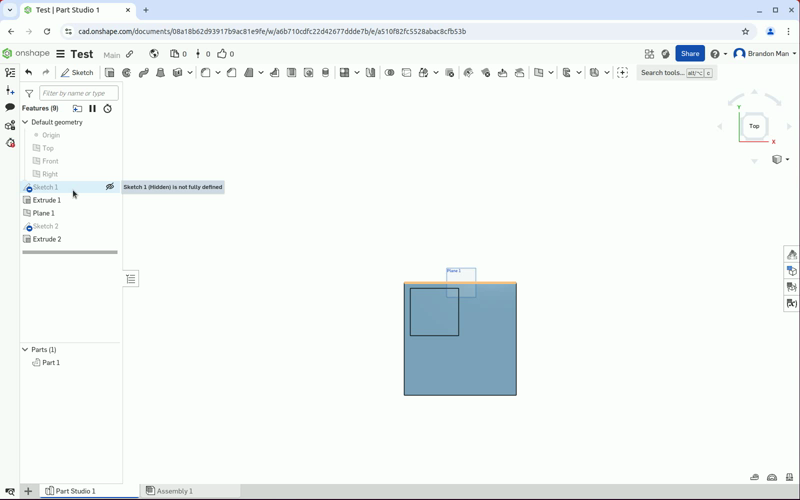
click(73, 189)
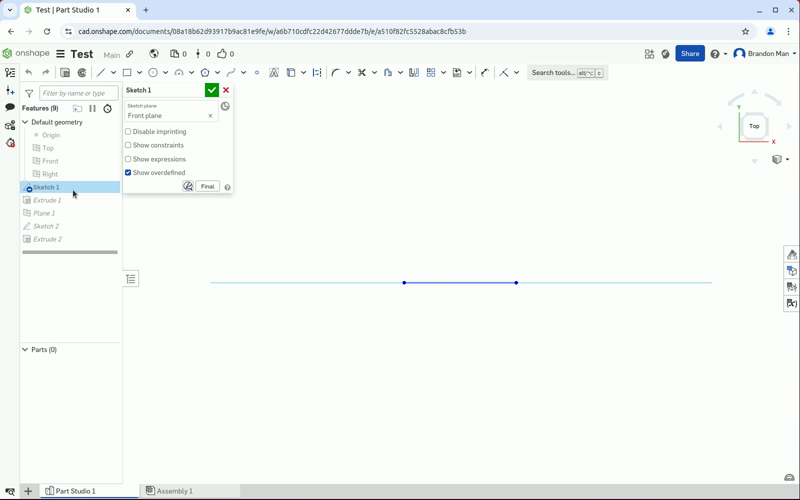
mouse_move(229, 92)
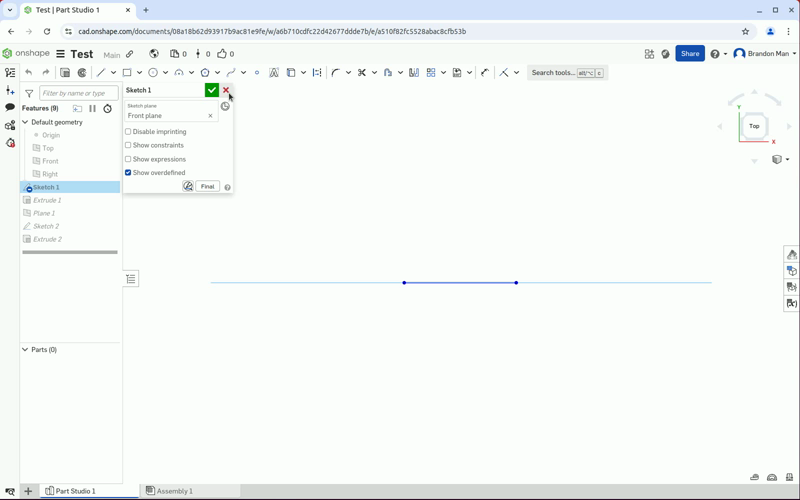
click(229, 92)
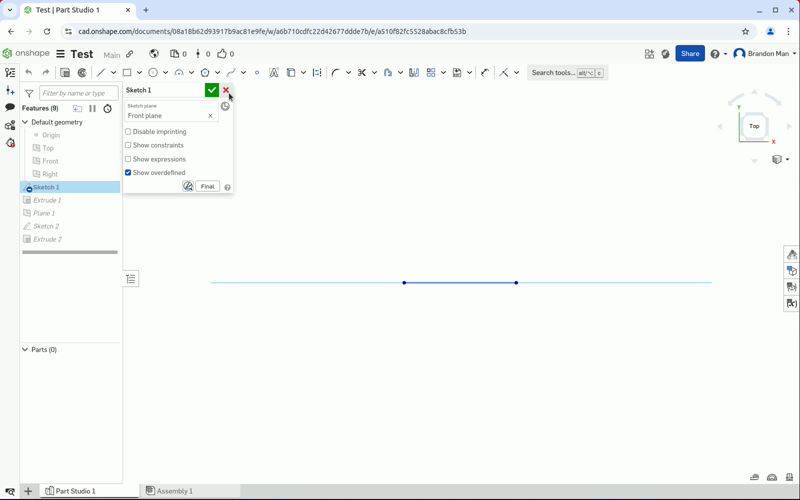
key(shift+s)
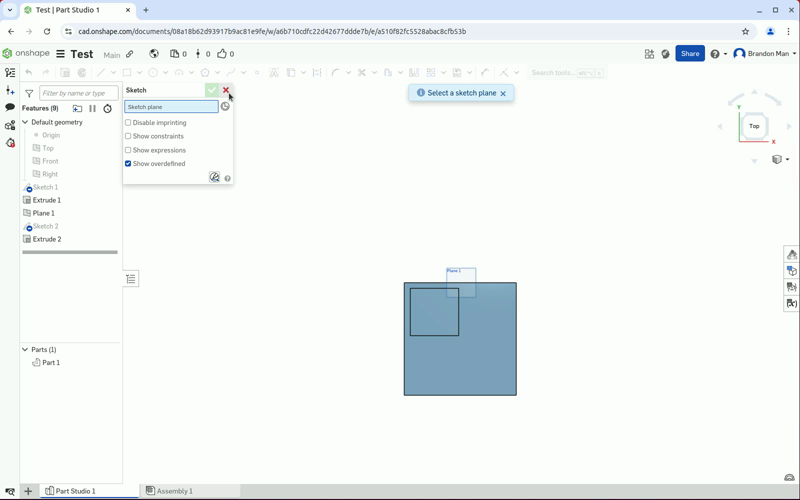
mouse_move(73, 215)
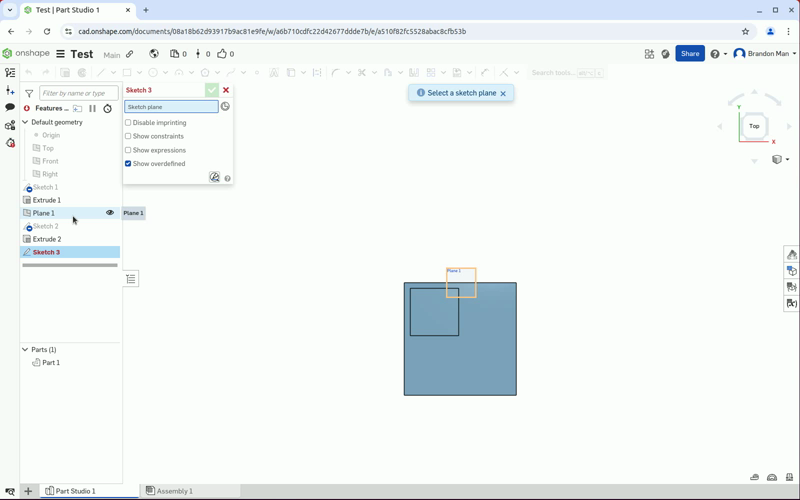
click(73, 215)
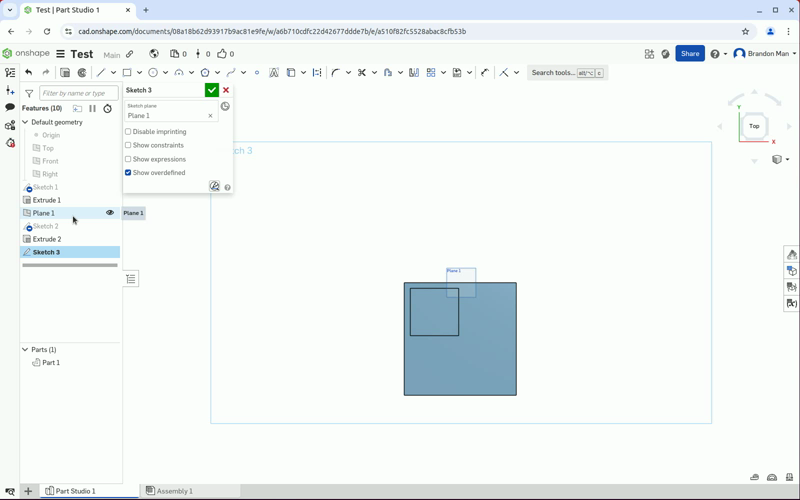
mouse_move(73, 352)
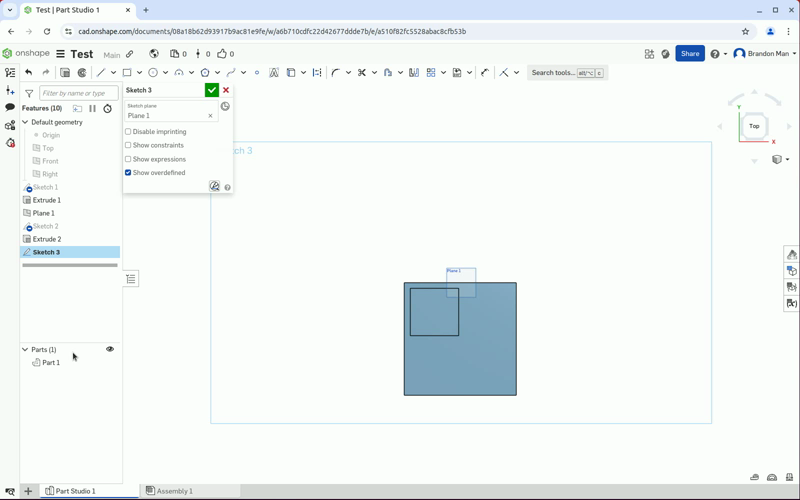
key(y)
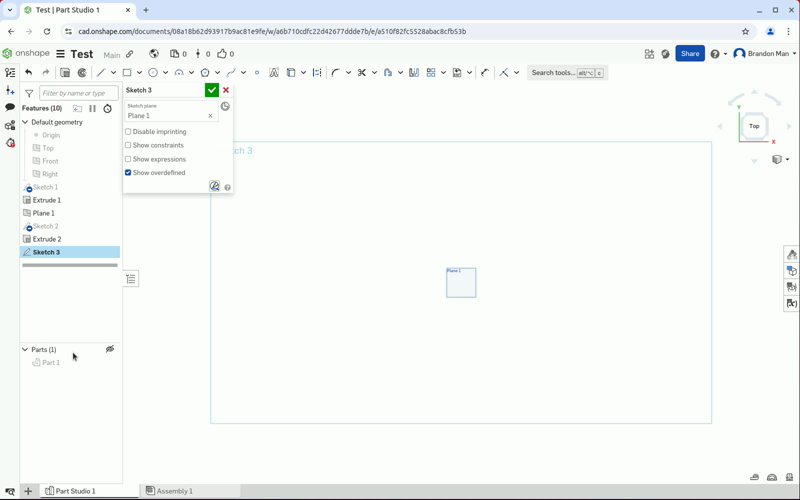
key(l)
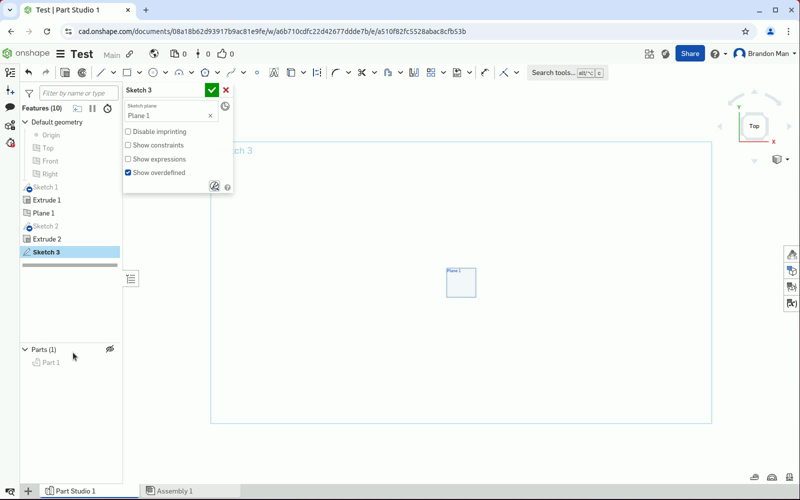
key_down(shift)
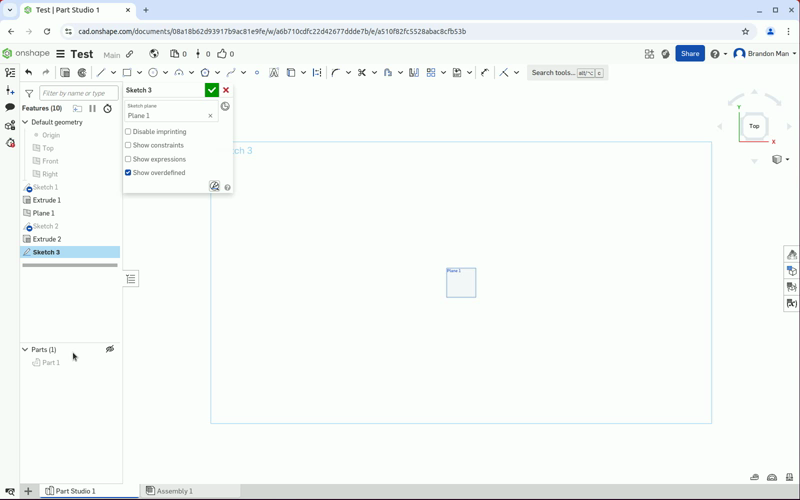
mouse_move(464, 335)
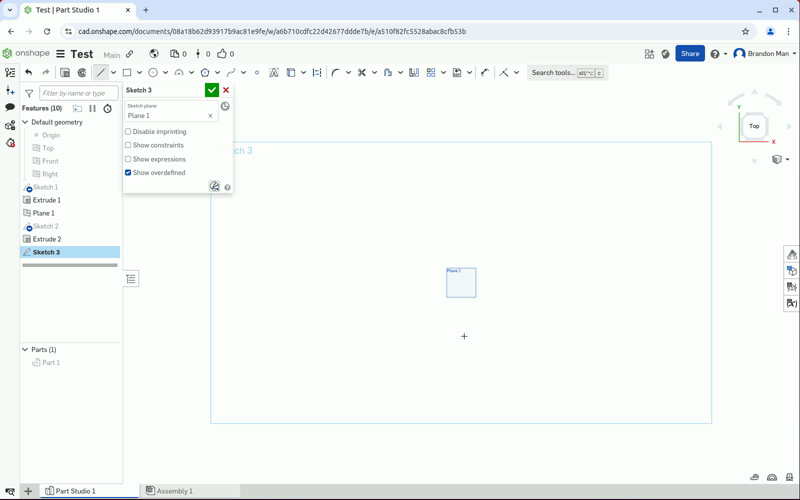
click(464, 335)
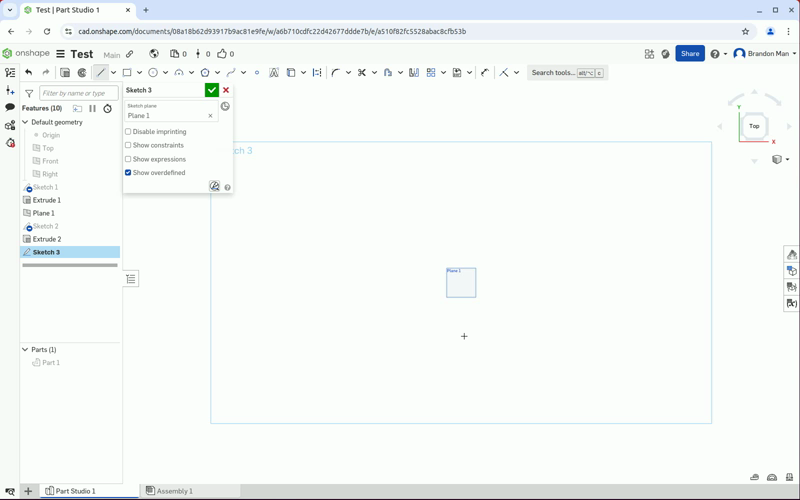
key_up(shift)
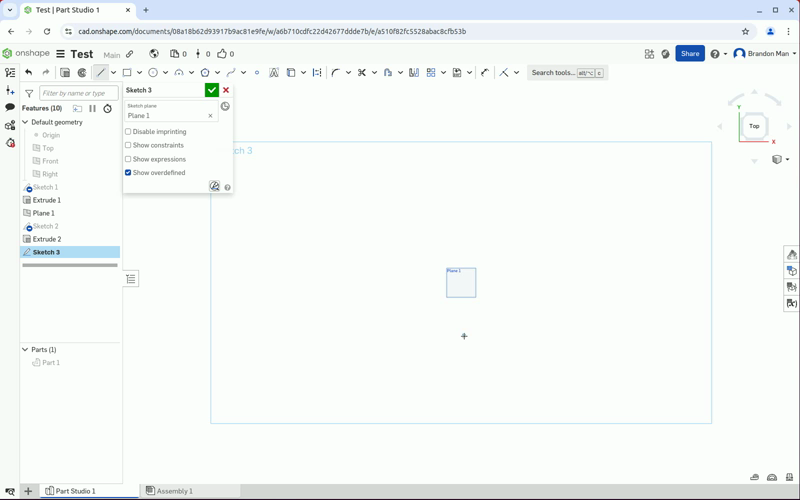
key_down(shift)
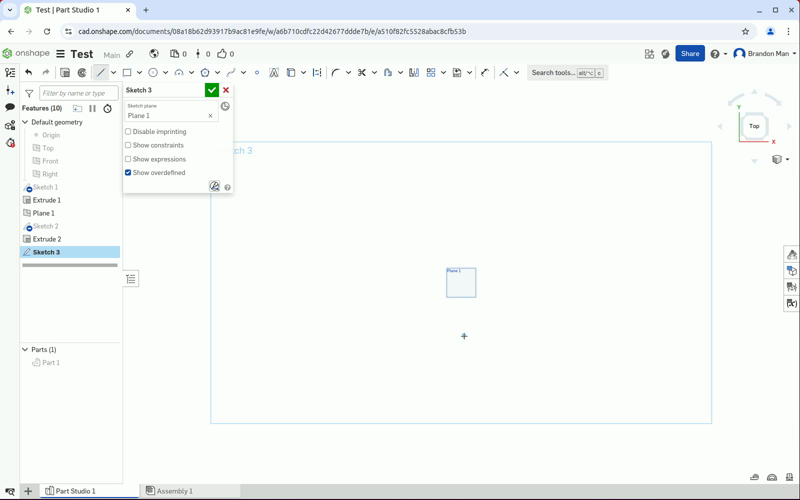
mouse_move(494, 335)
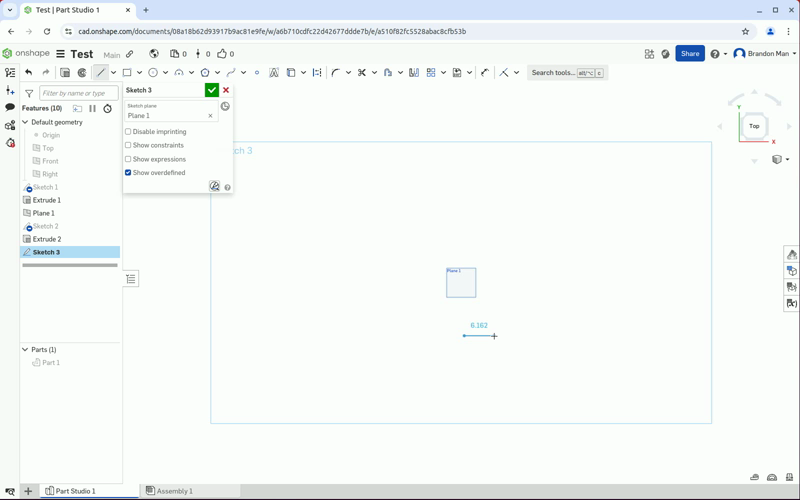
mouse_move(511, 335)
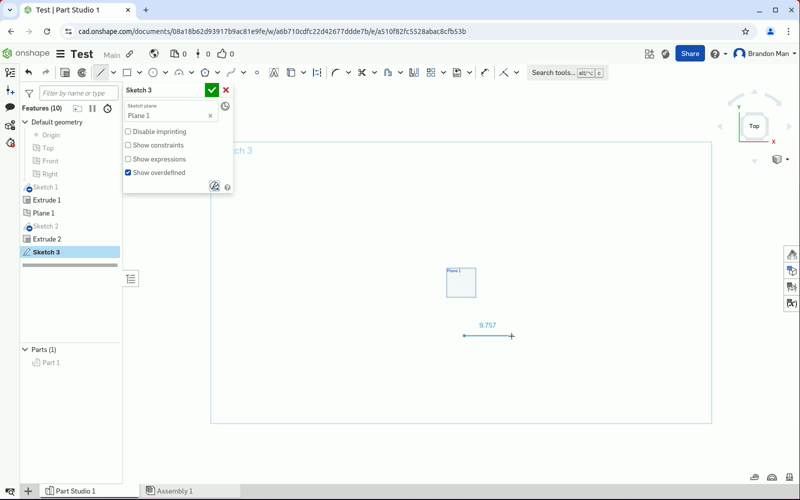
click(511, 335)
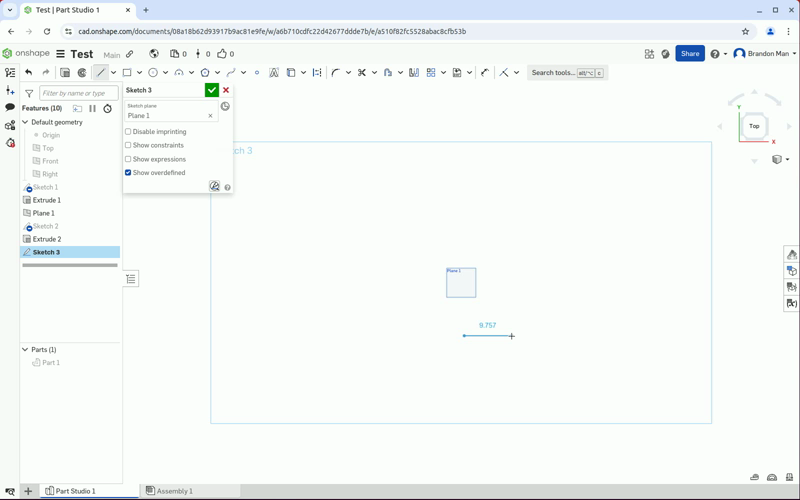
key_up(shift)
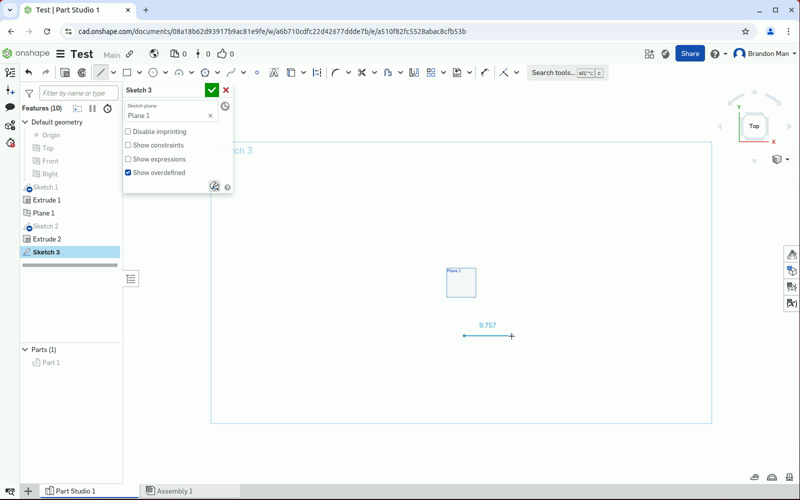
key_down(shift)
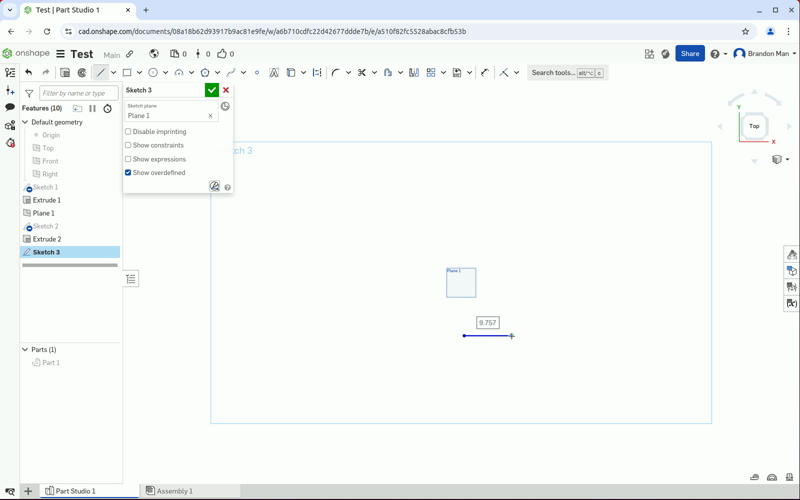
mouse_move(541, 335)
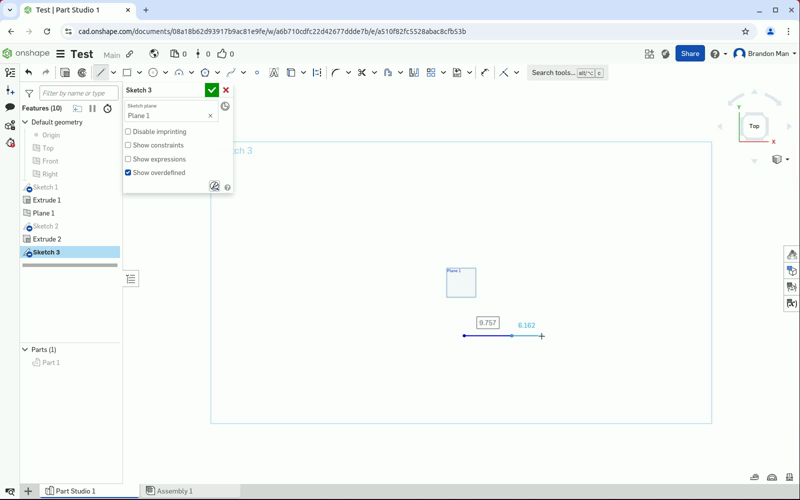
mouse_move(511, 288)
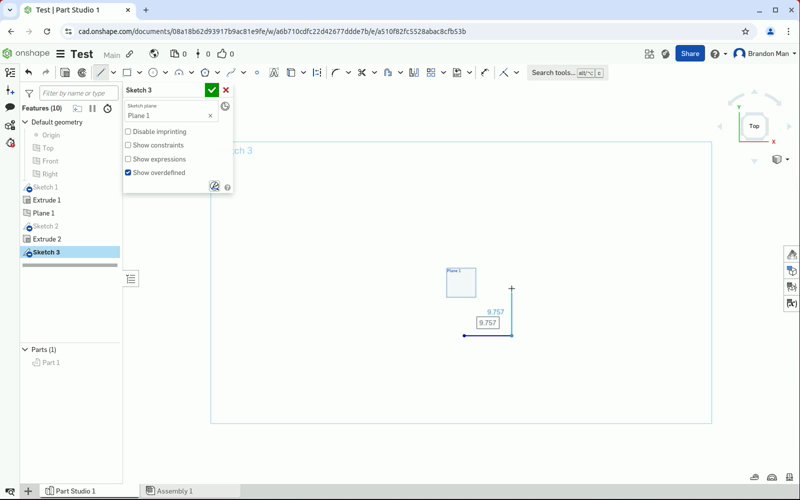
click(511, 288)
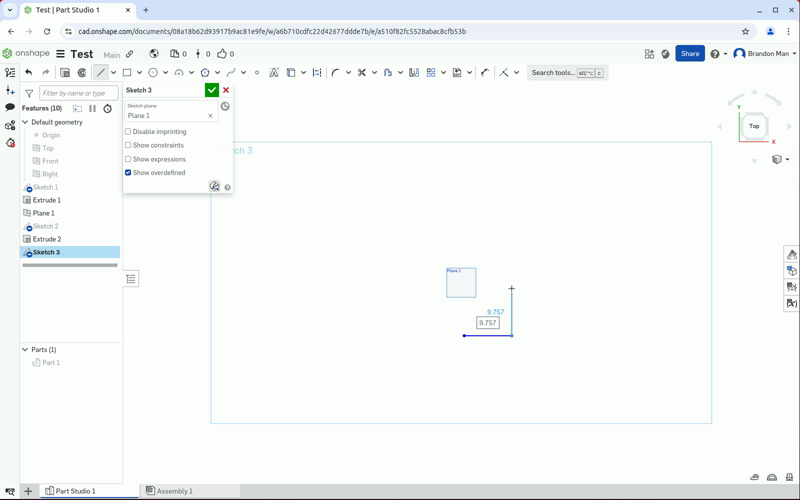
key_up(shift)
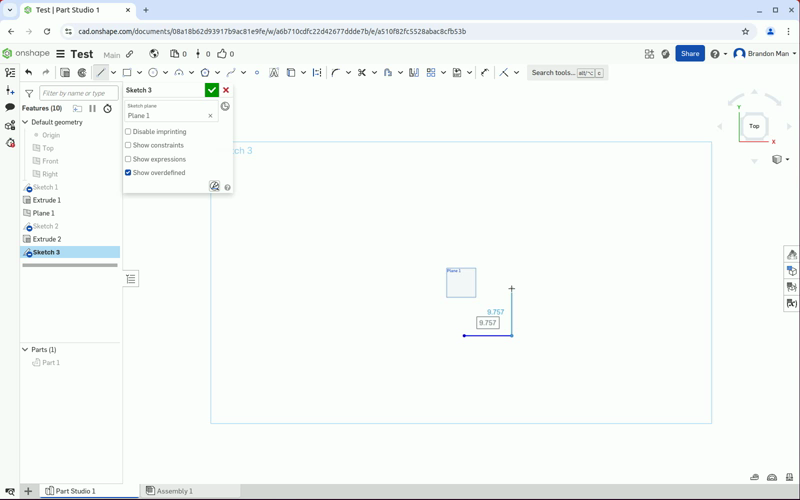
key_down(shift)
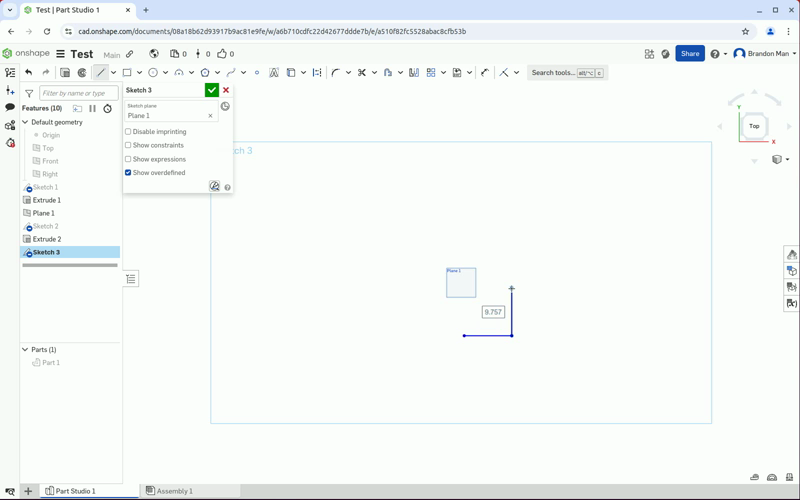
mouse_move(541, 288)
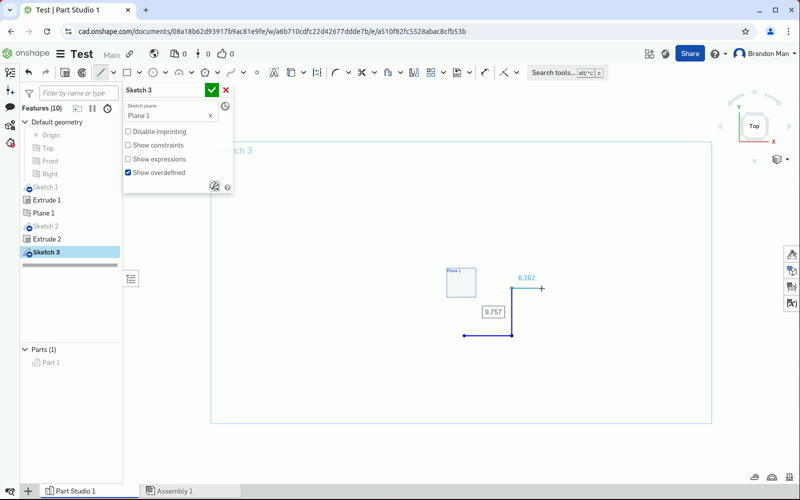
mouse_move(464, 288)
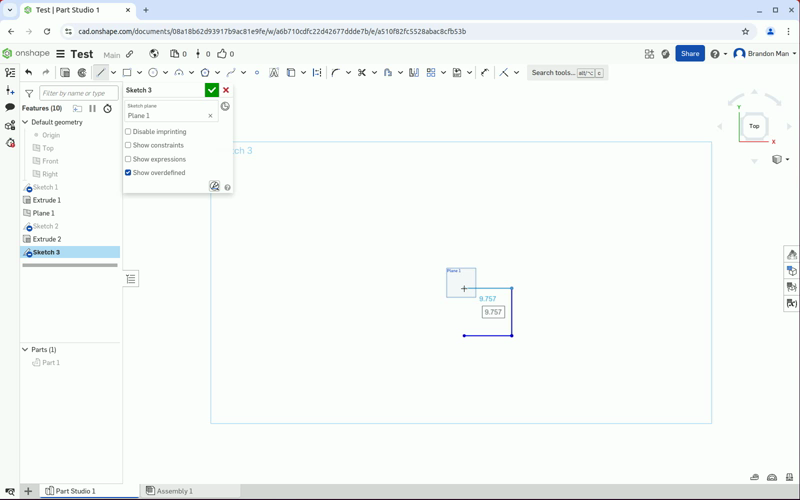
click(464, 288)
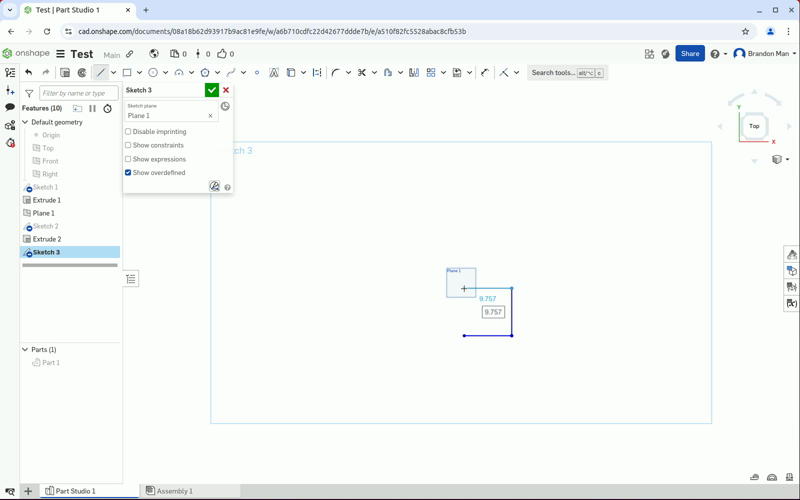
key_up(shift)
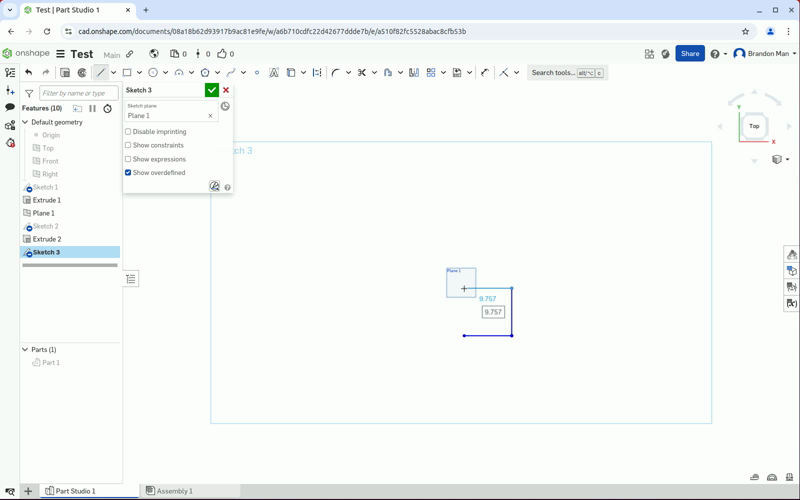
mouse_move(494, 288)
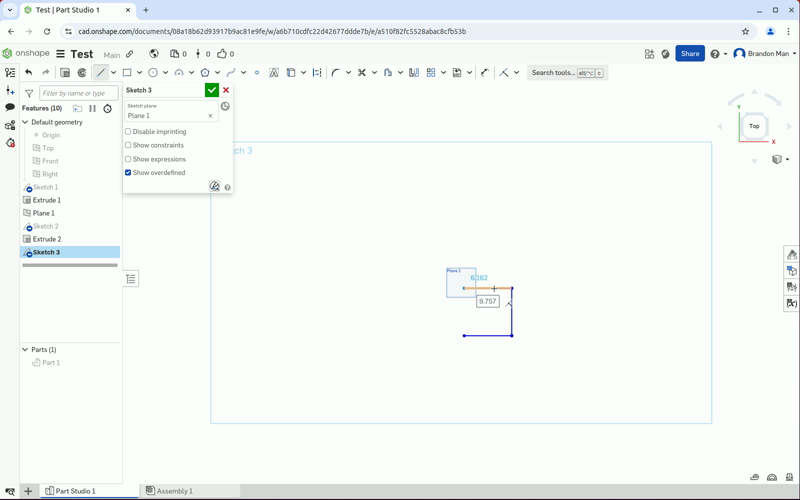
key_down(shift)
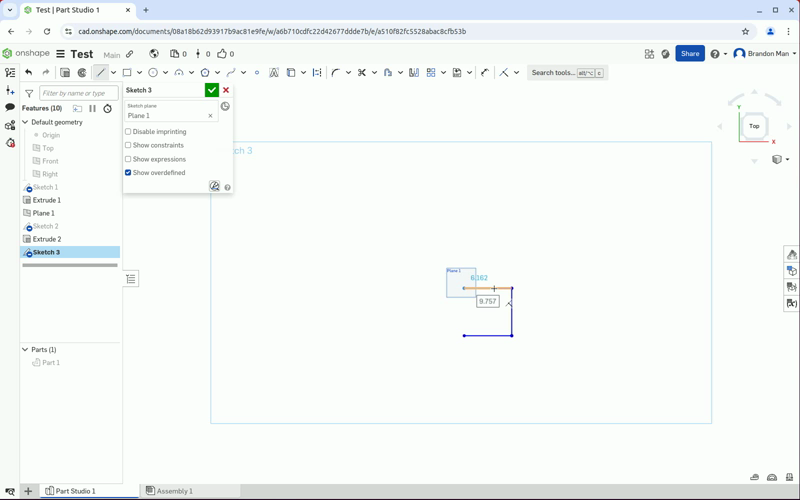
mouse_move(464, 335)
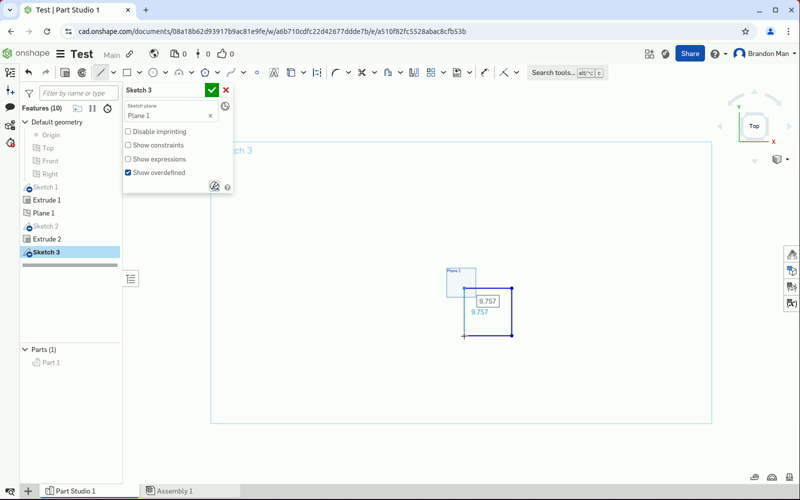
key_up(shift)
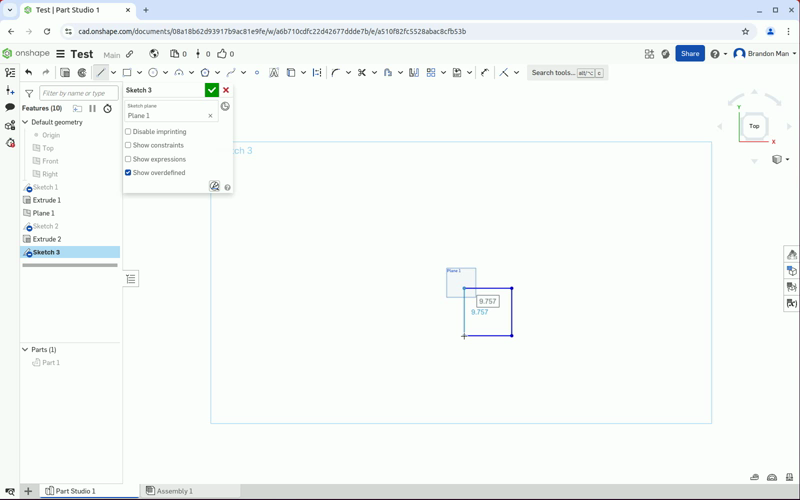
click(464, 335)
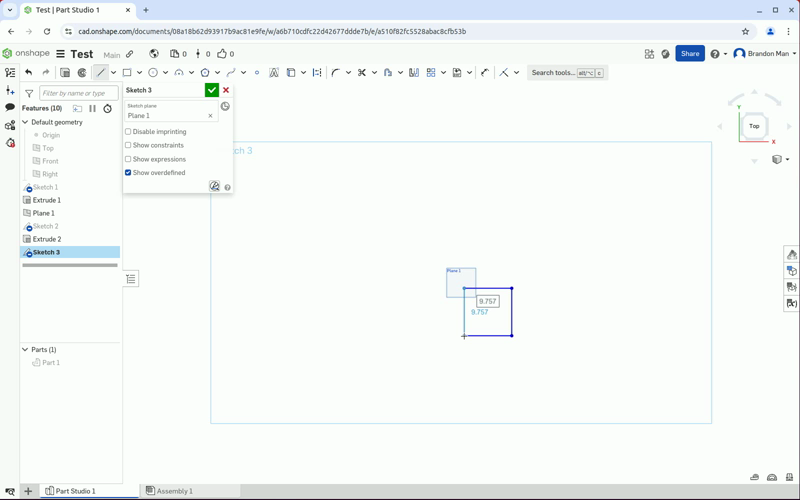
key(esc)
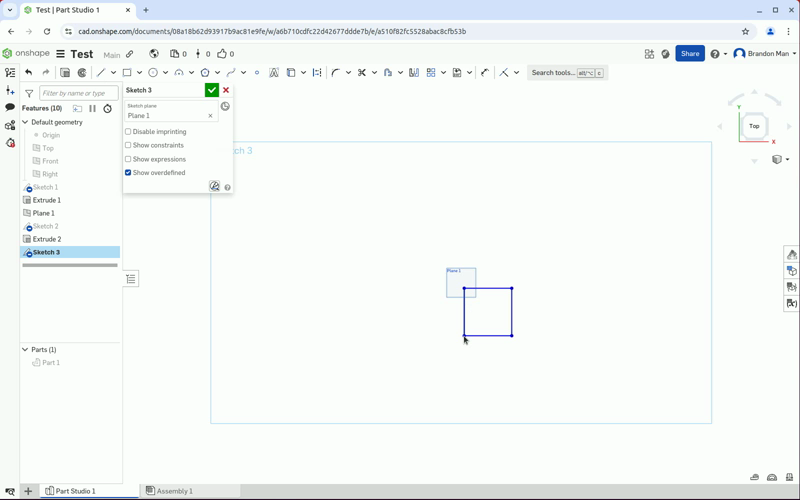
mouse_move(485, 302)
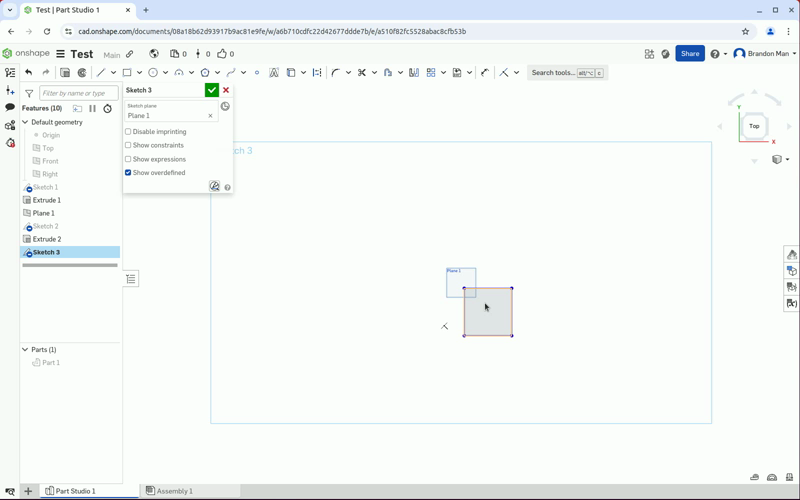
click(485, 302)
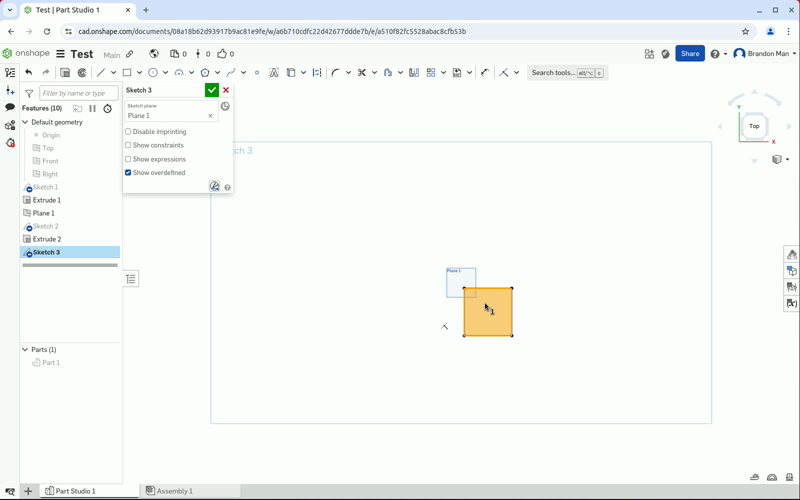
mouse_move(73, 352)
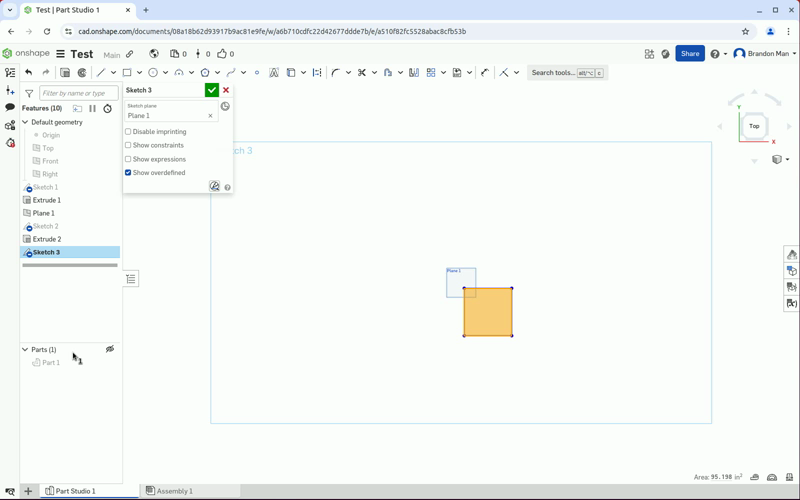
key(shift+y)
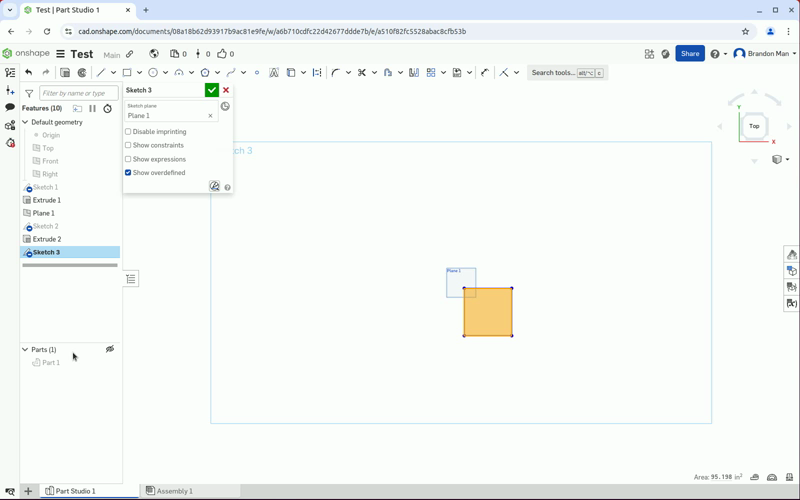
key(shift+e)
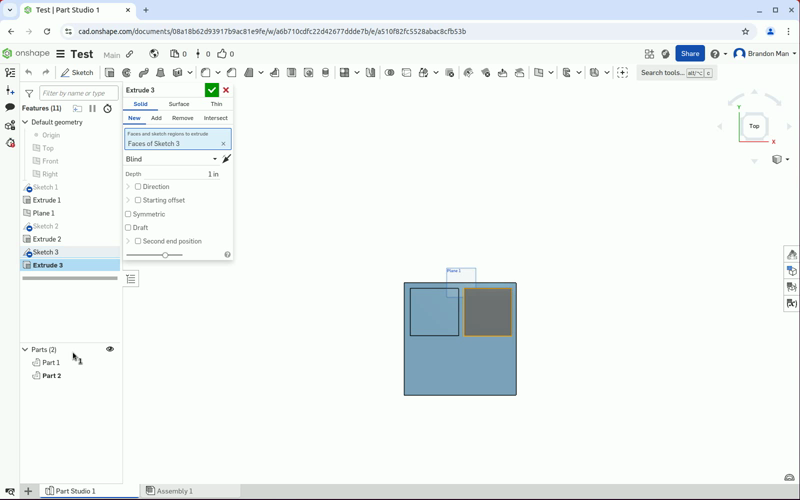
mouse_move(143, 106)
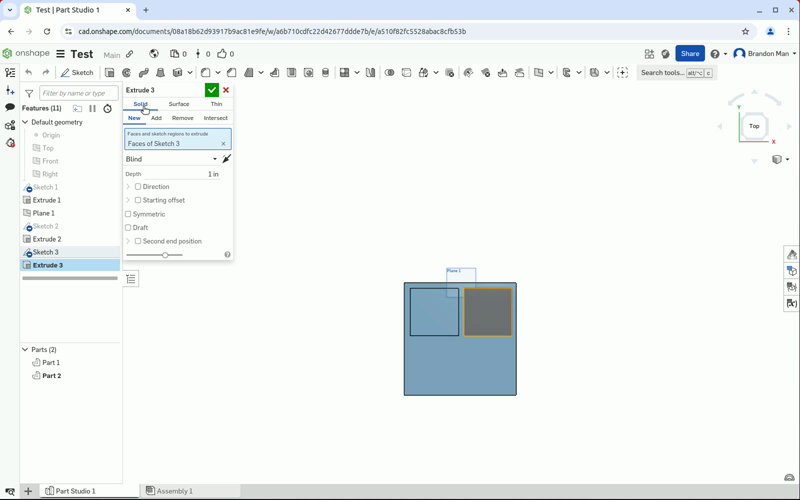
click(143, 106)
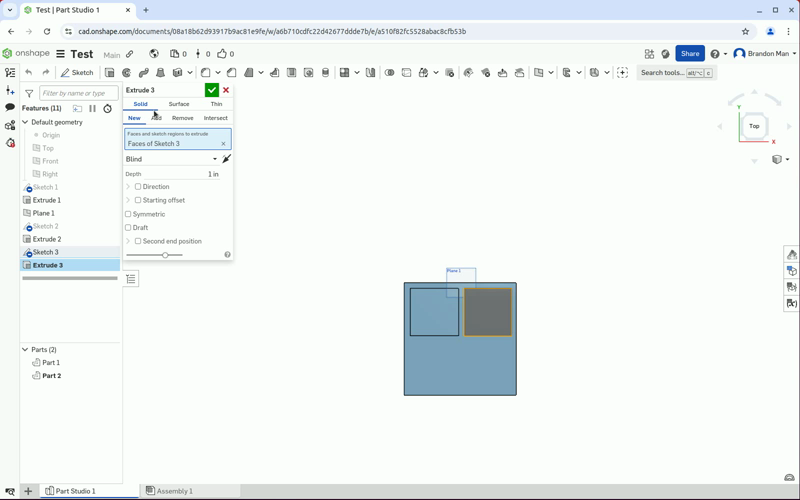
mouse_move(186, 120)
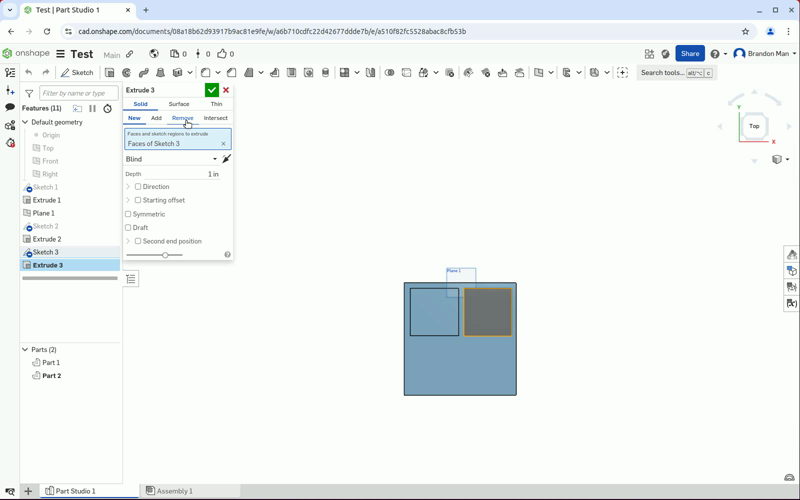
click(186, 120)
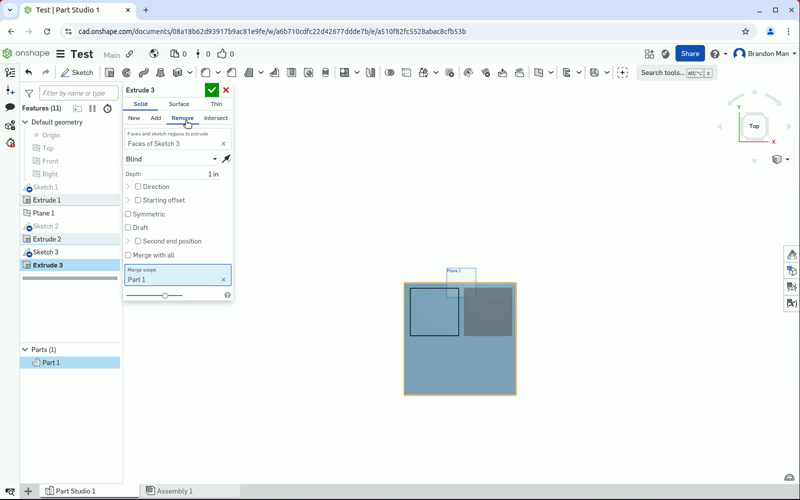
key(tab, 4)
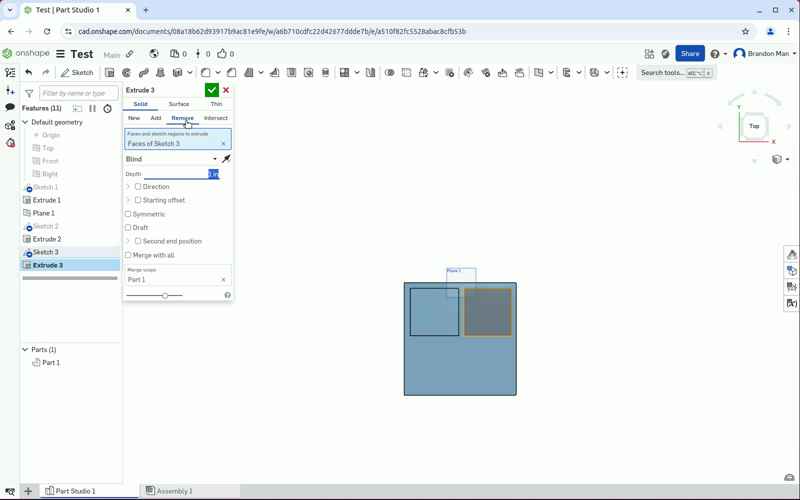
text(30.811)
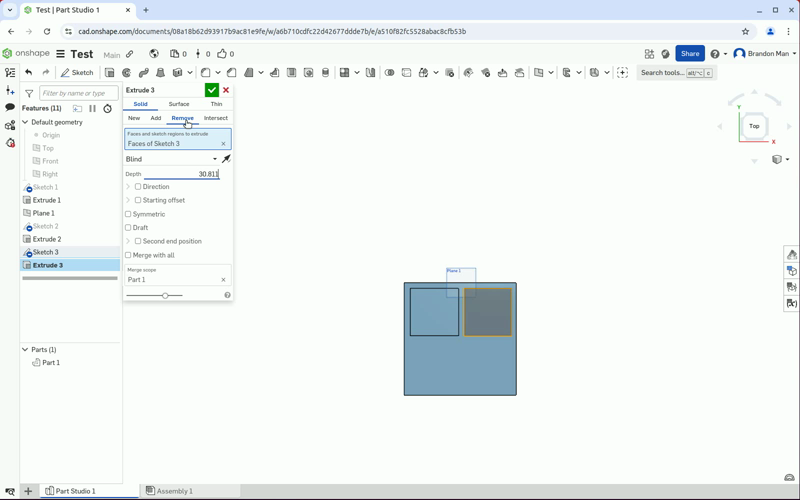
key(tab, 6)
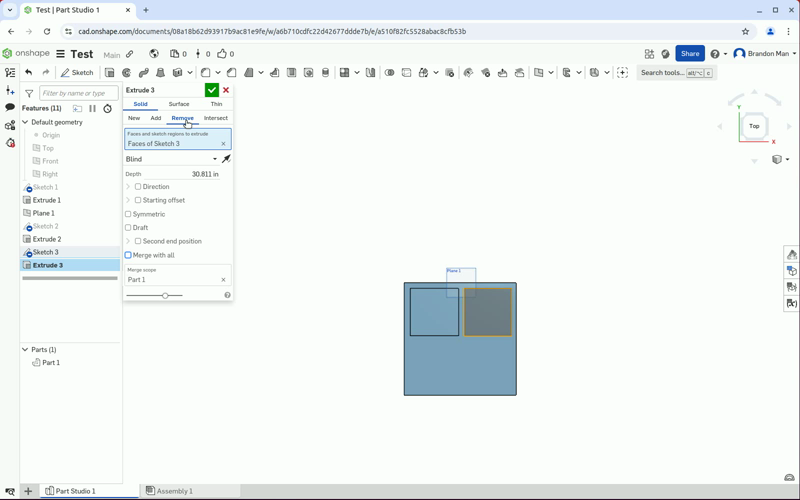
key(space)
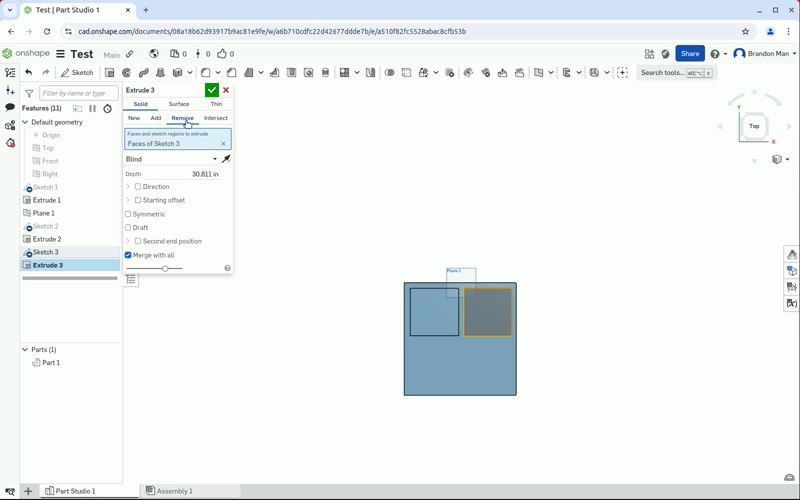
key(enter)
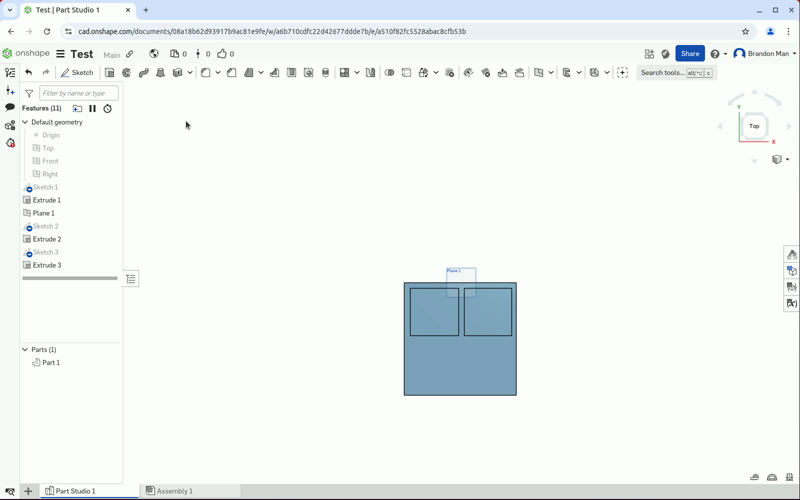
key(shift+h)
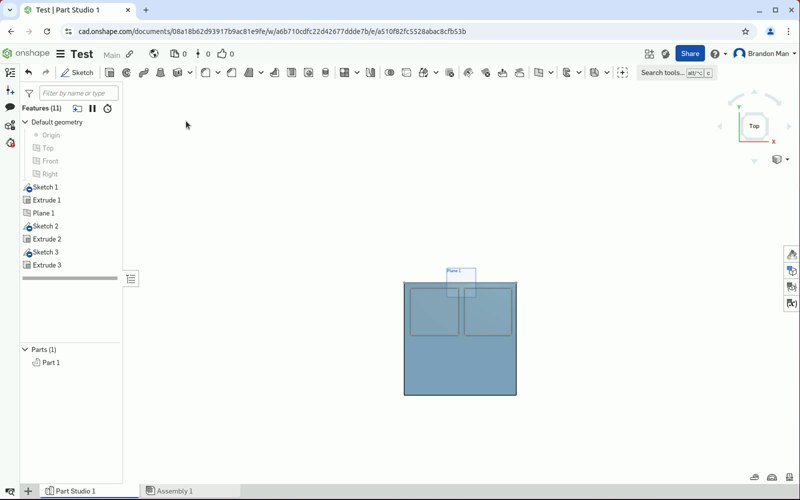
key(shift+h)
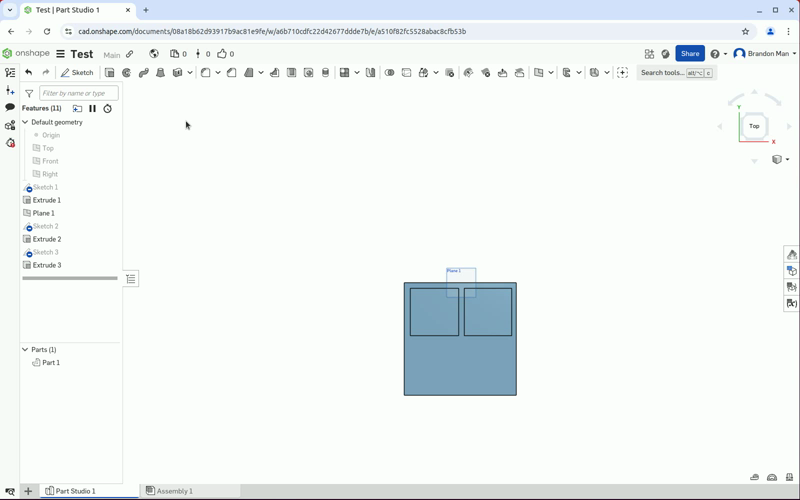
mouse_move(73, 189)
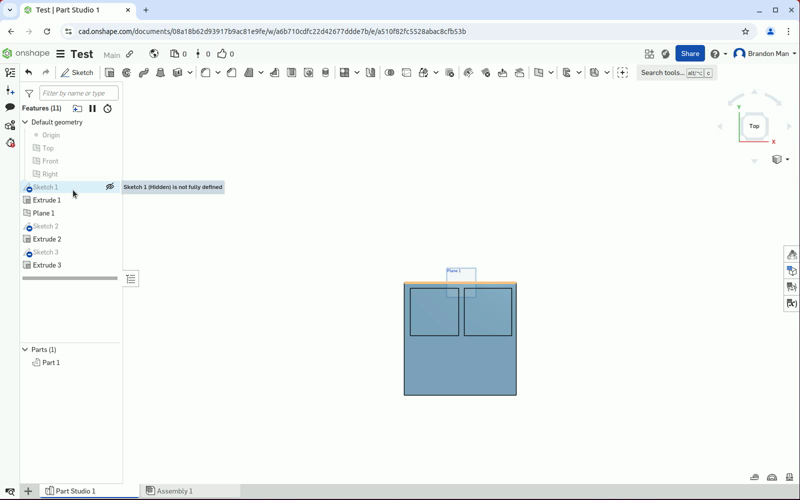
click(73, 189)
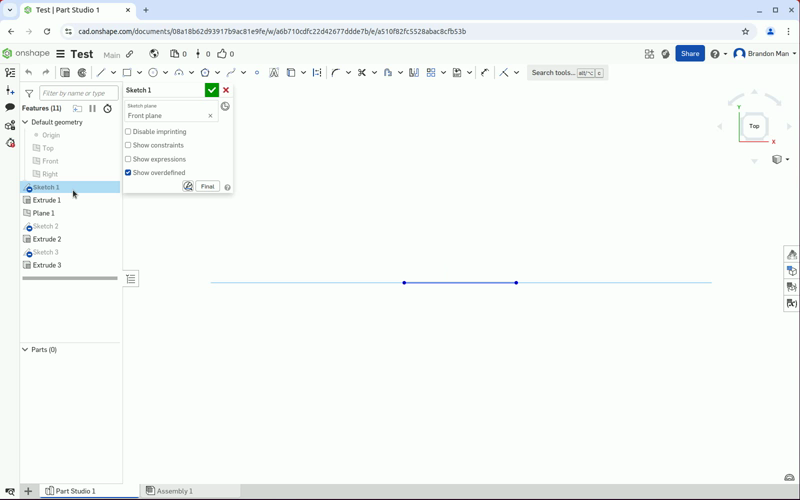
mouse_move(229, 92)
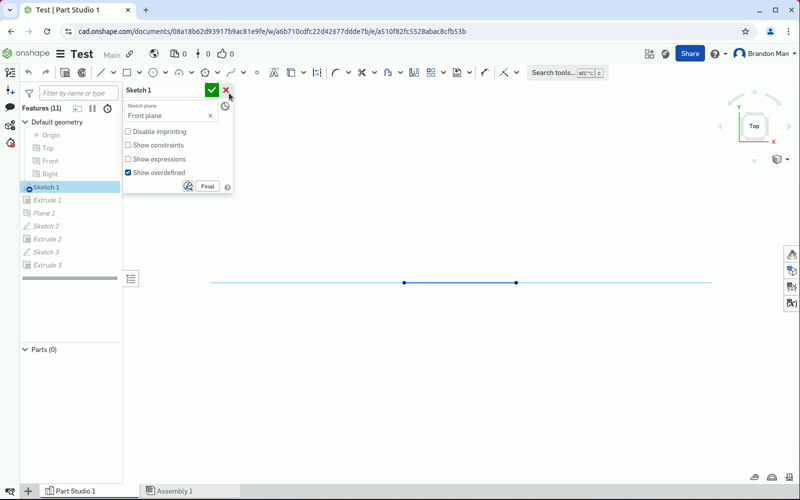
click(229, 92)
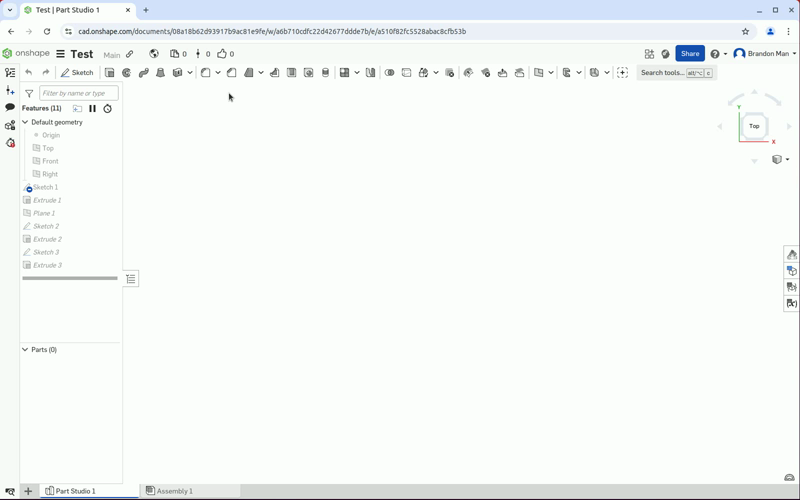
key(shift+s)
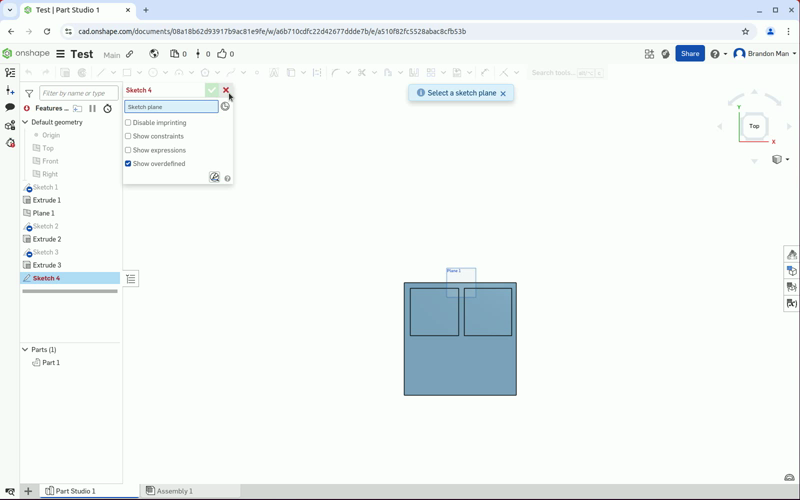
mouse_move(73, 215)
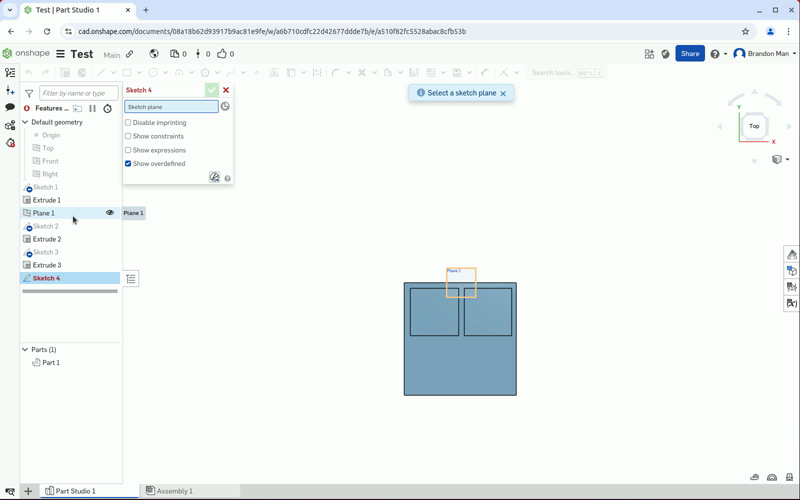
click(73, 215)
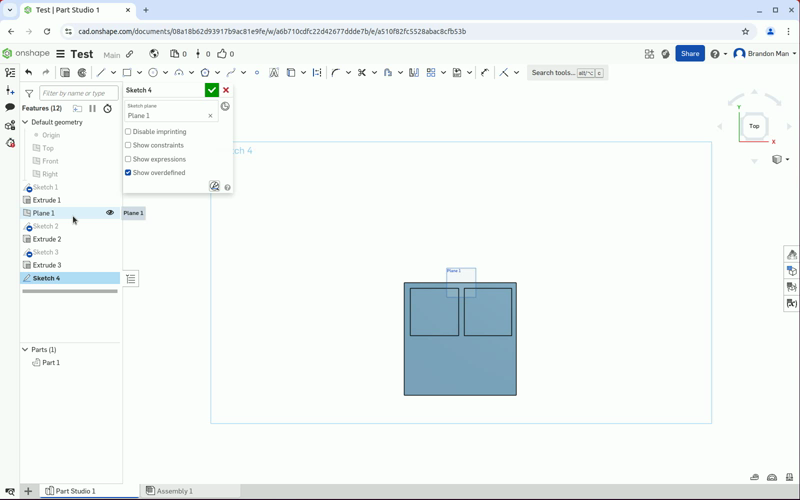
mouse_move(73, 352)
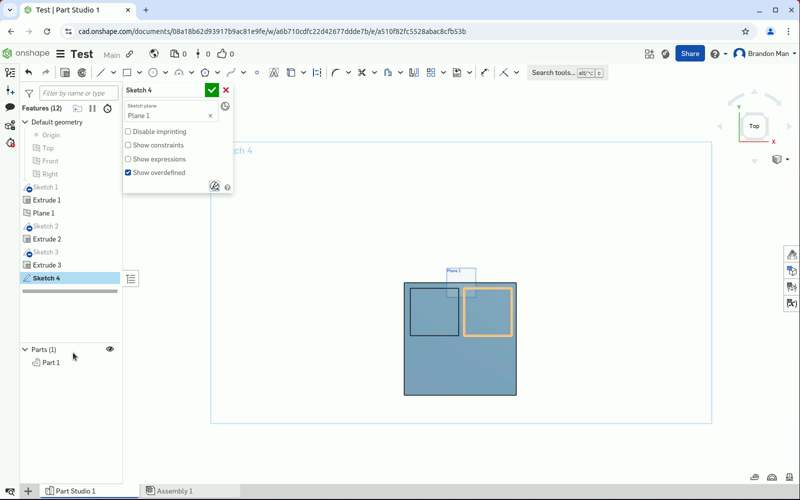
key(y)
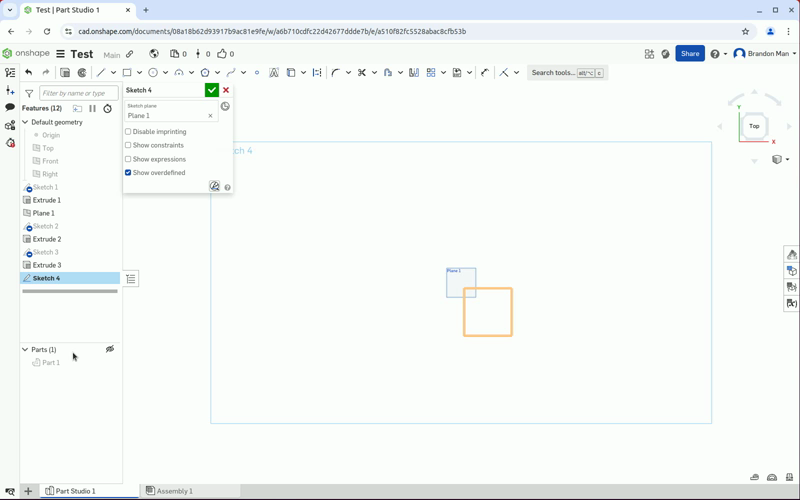
key(l)
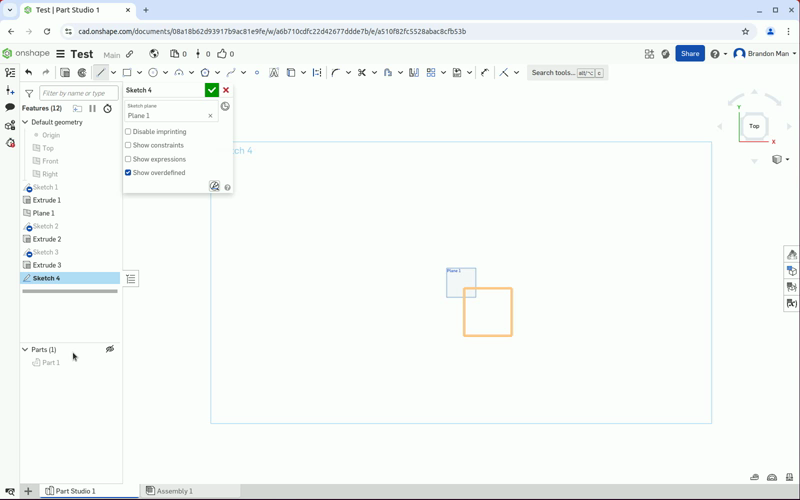
key_down(shift)
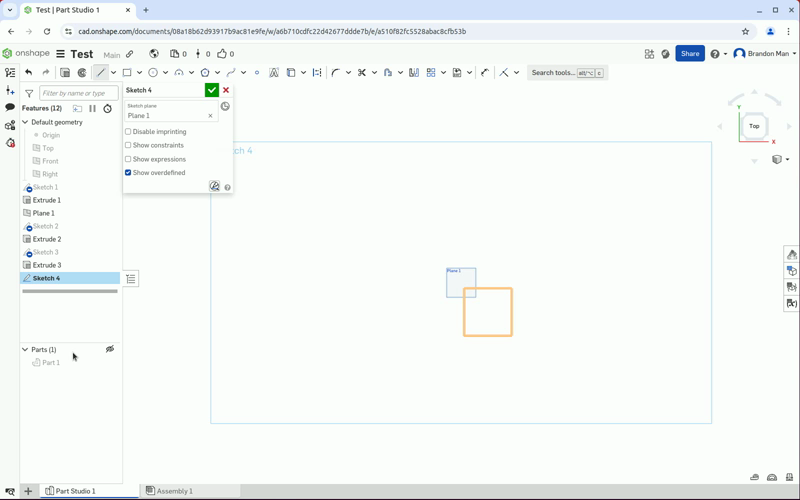
mouse_move(410, 389)
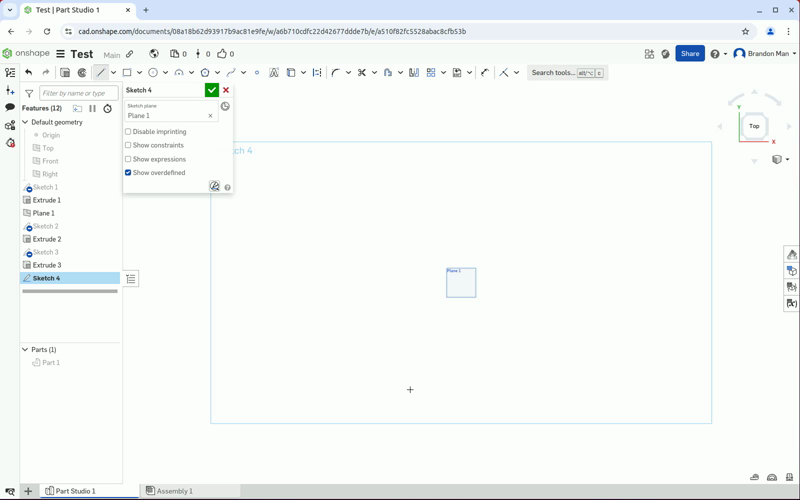
click(410, 389)
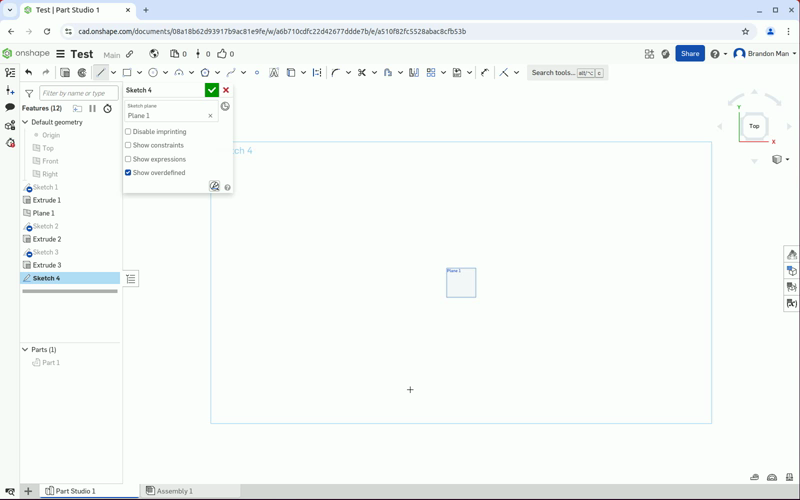
key_up(shift)
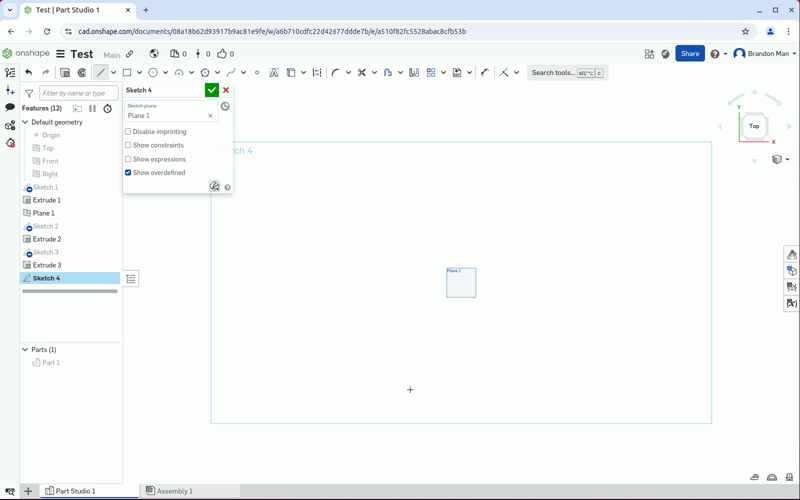
key_down(shift)
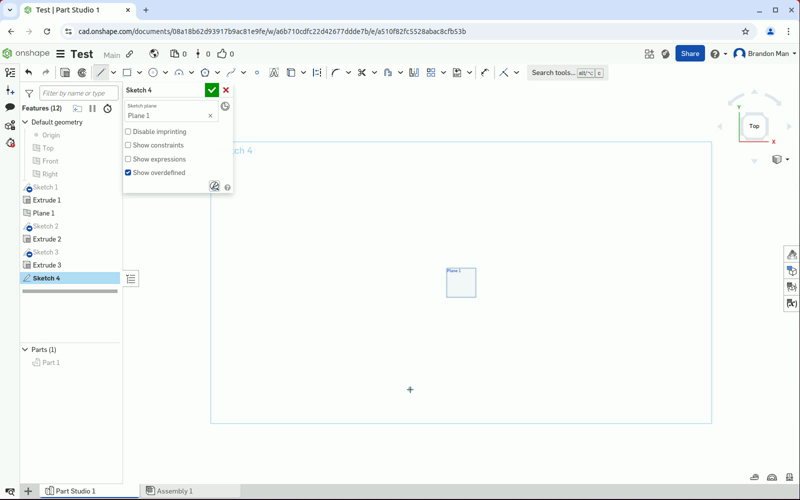
mouse_move(440, 389)
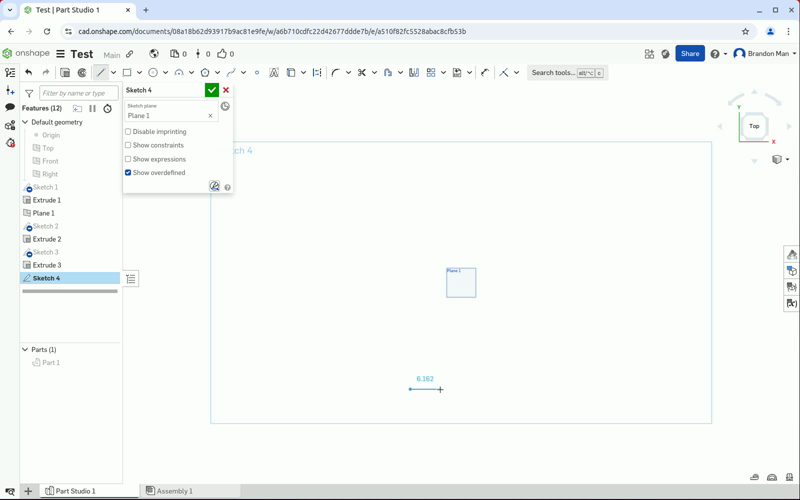
mouse_move(457, 389)
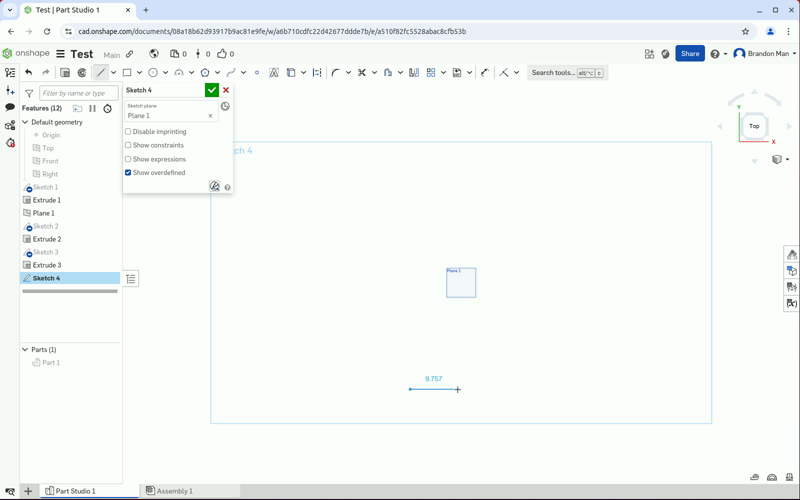
click(457, 389)
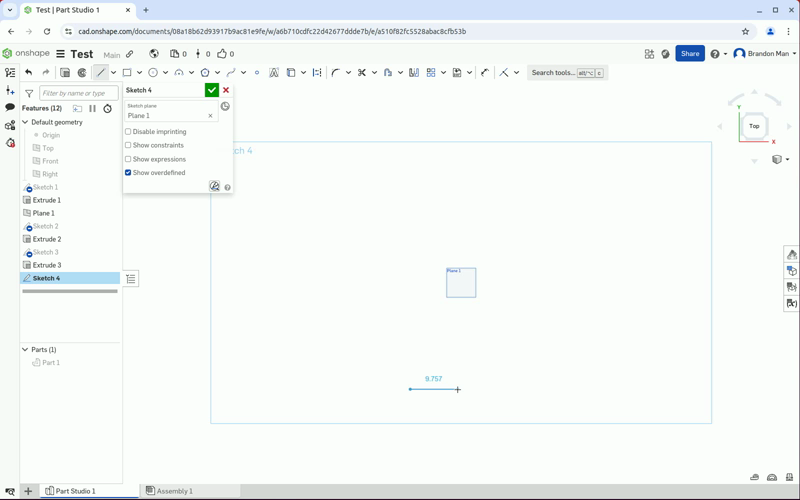
key_up(shift)
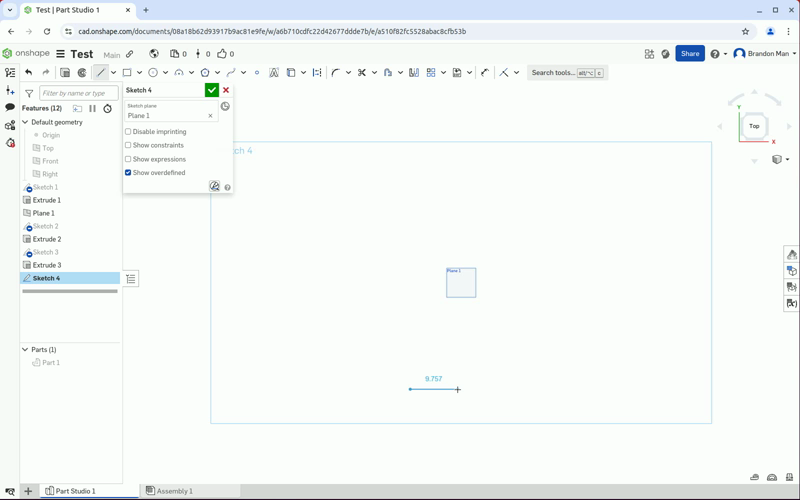
key_down(shift)
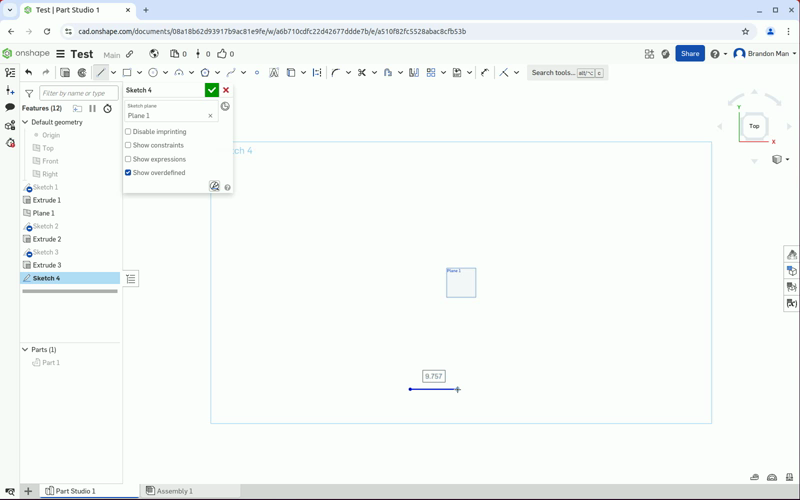
mouse_move(487, 389)
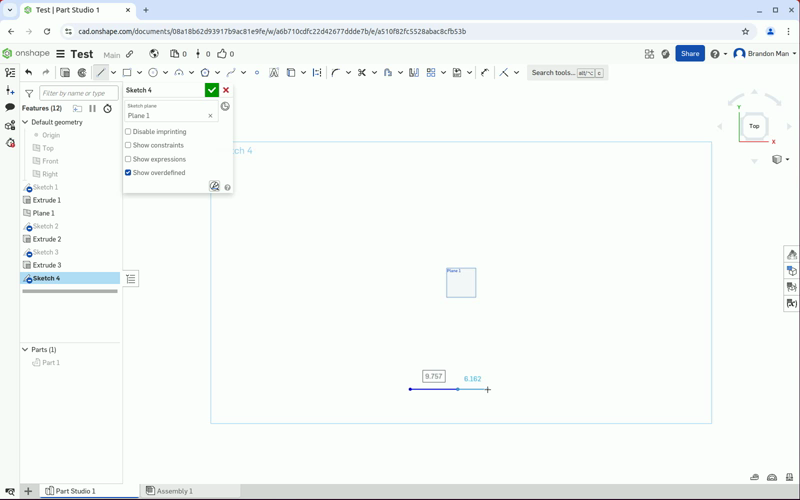
mouse_move(457, 342)
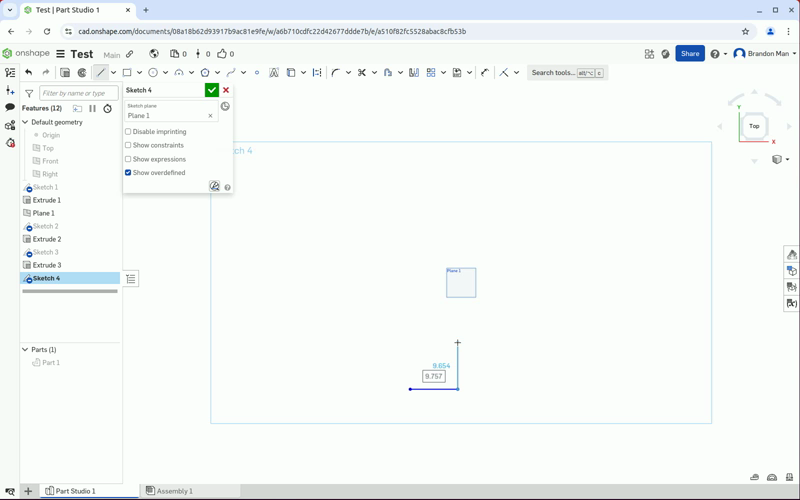
click(457, 342)
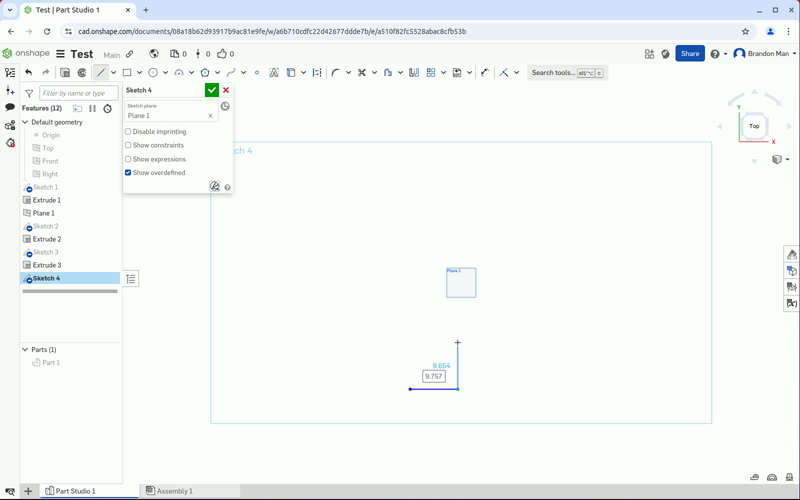
key_up(shift)
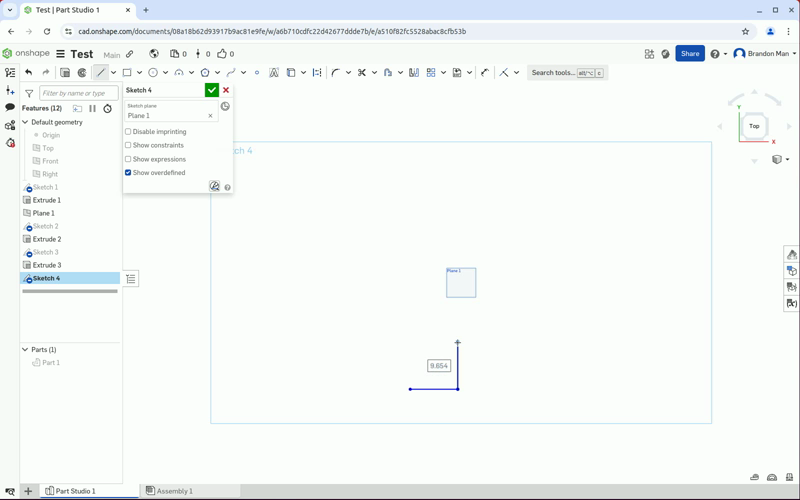
key_down(shift)
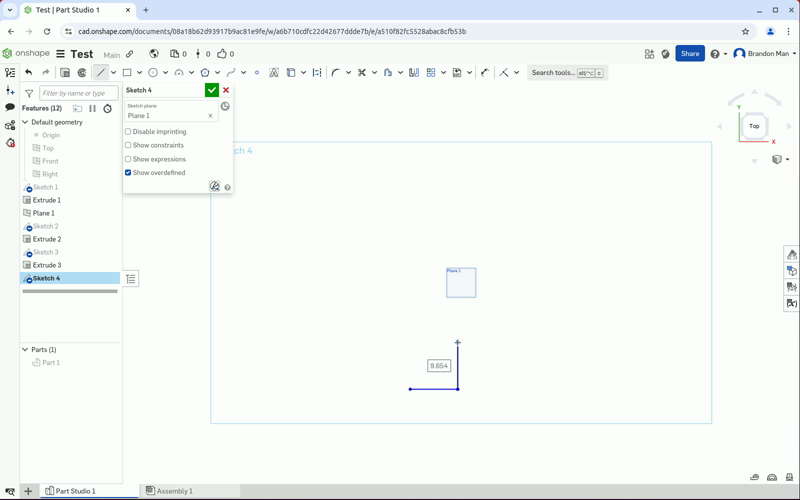
mouse_move(487, 342)
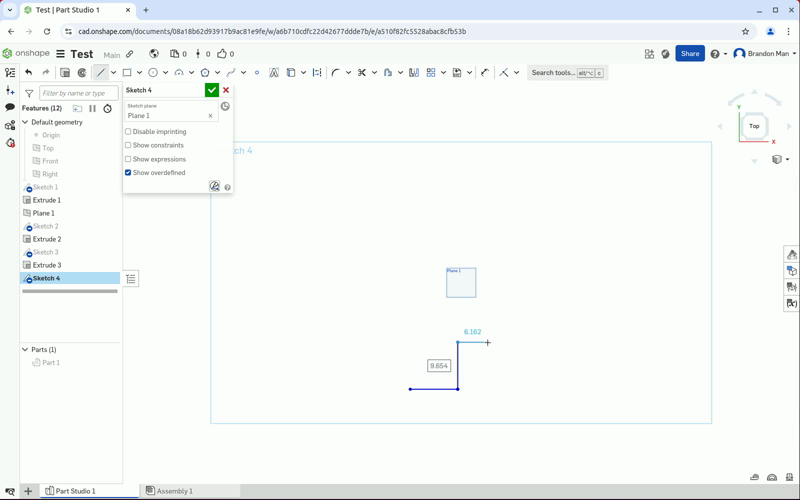
mouse_move(410, 342)
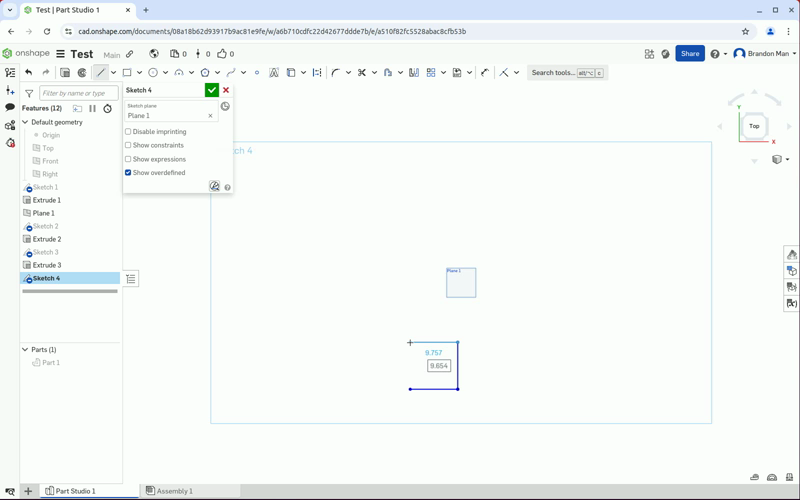
click(410, 342)
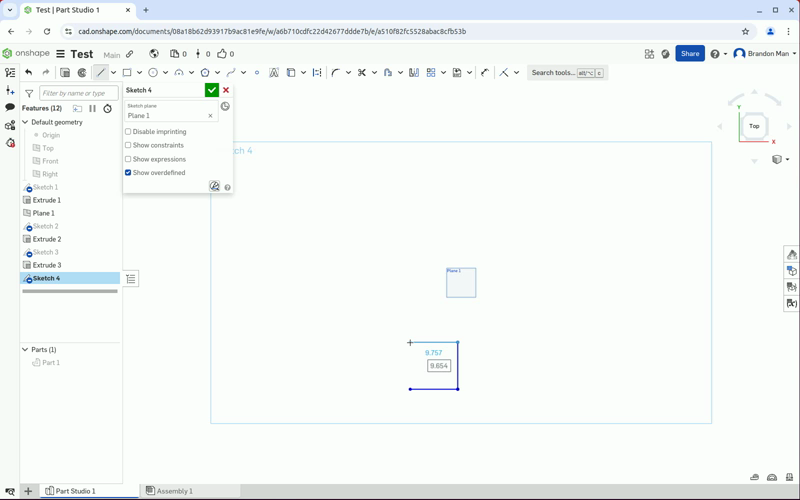
key_up(shift)
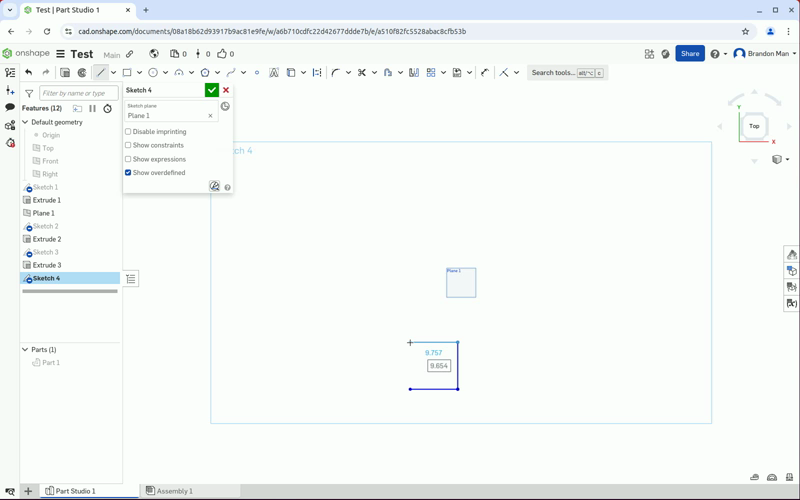
mouse_move(440, 342)
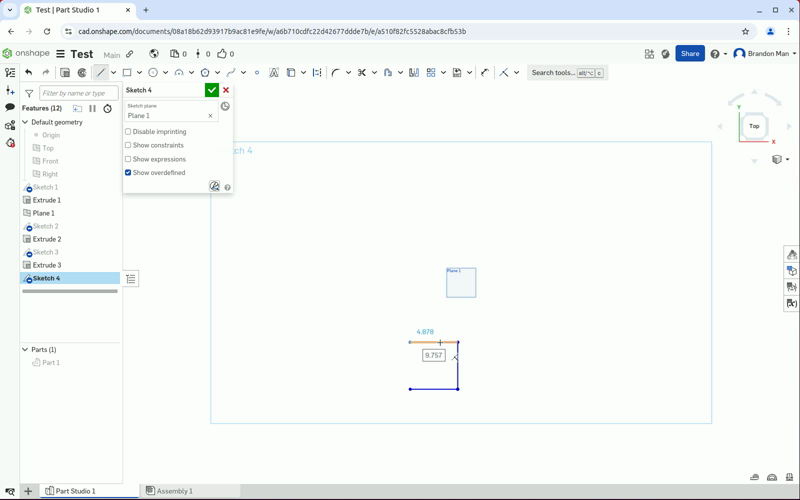
key_down(shift)
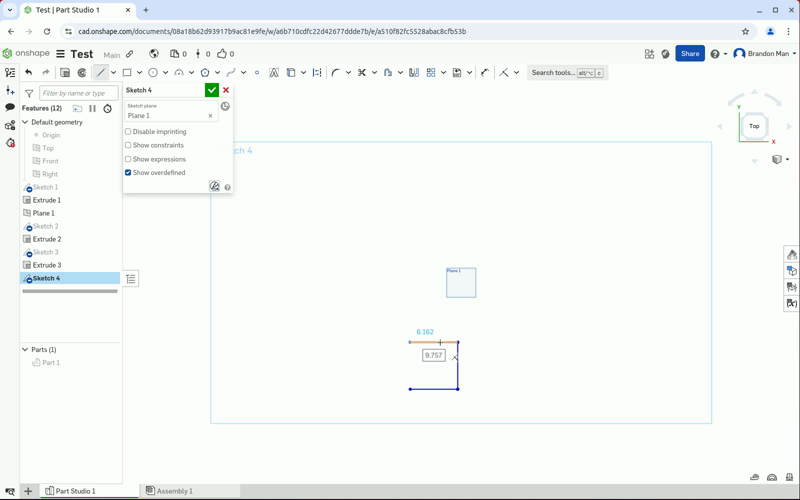
mouse_move(410, 389)
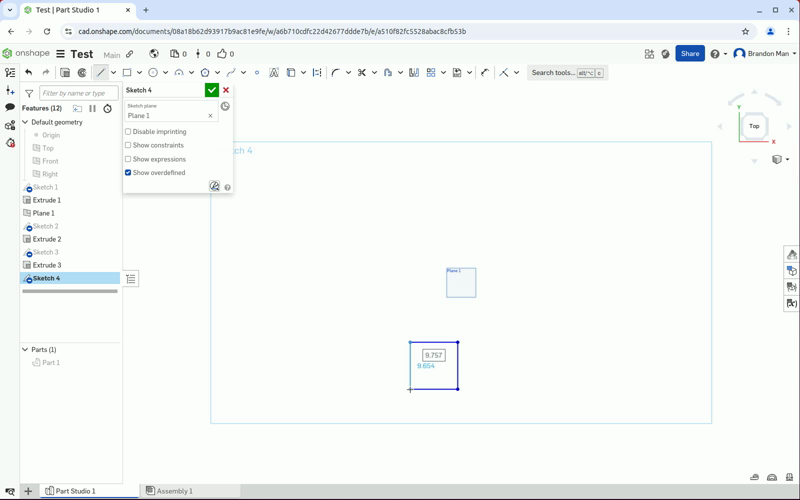
key_up(shift)
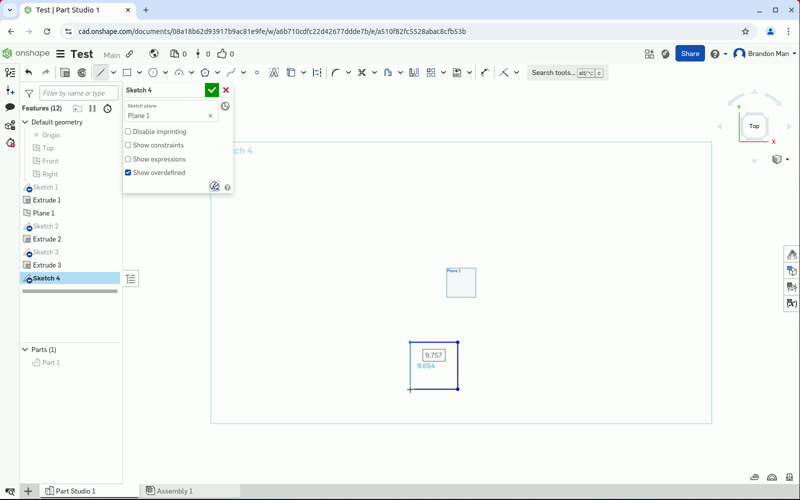
click(410, 389)
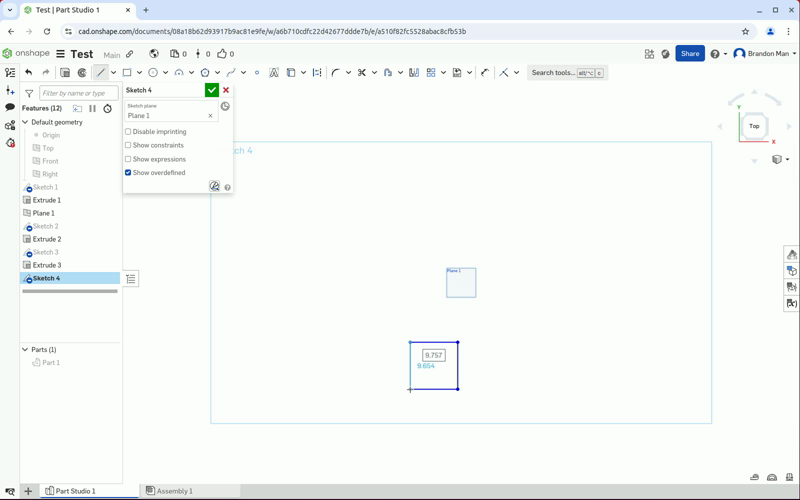
key(esc)
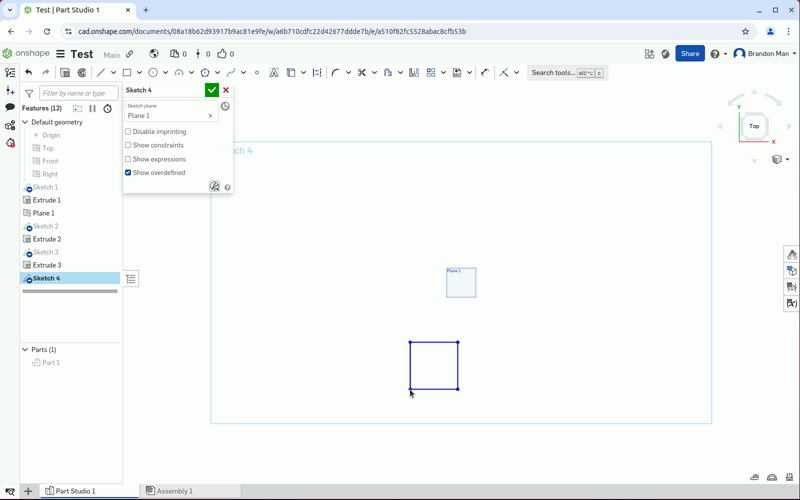
mouse_move(432, 380)
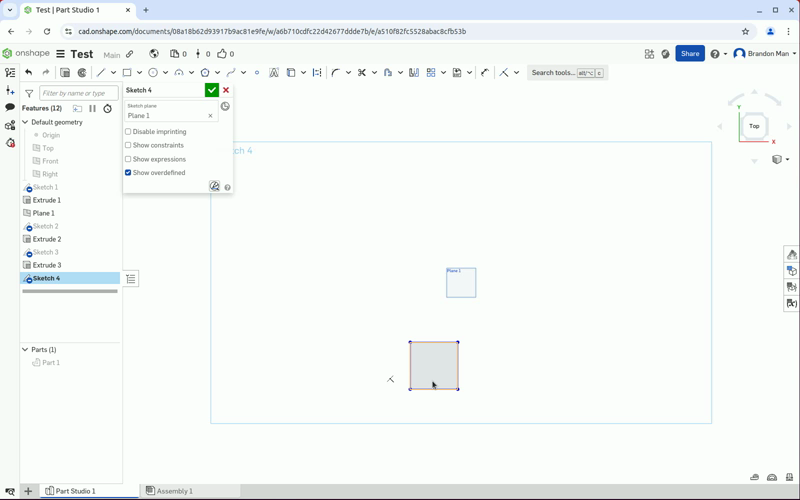
click(432, 380)
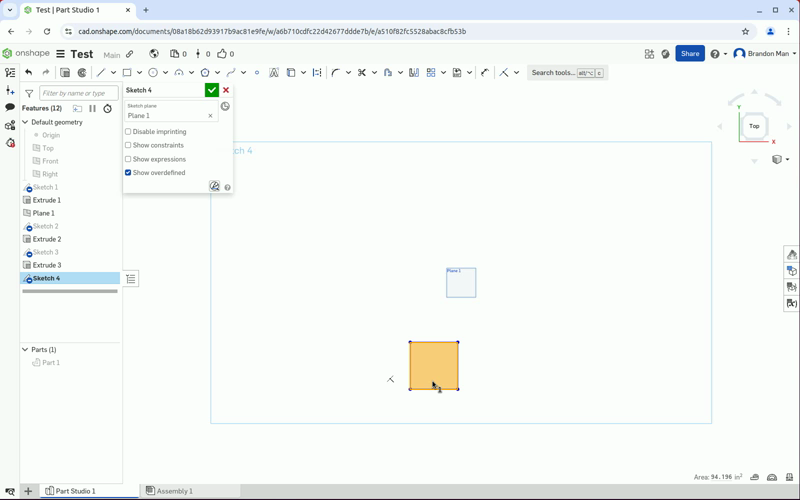
mouse_move(73, 352)
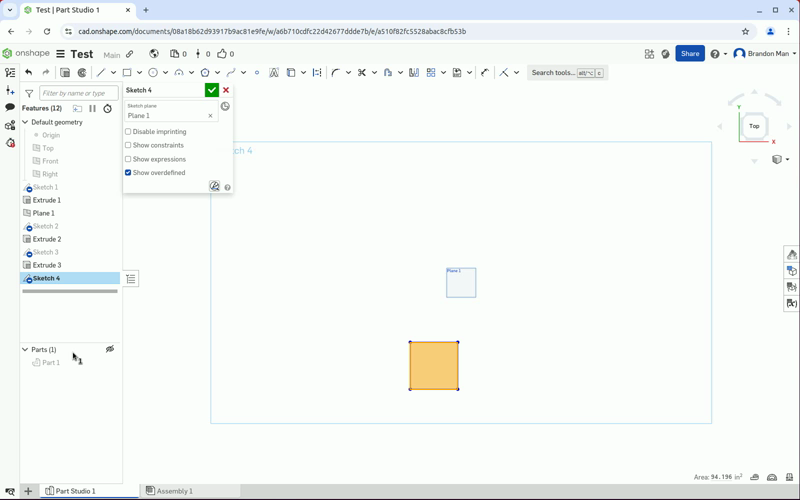
key(shift+y)
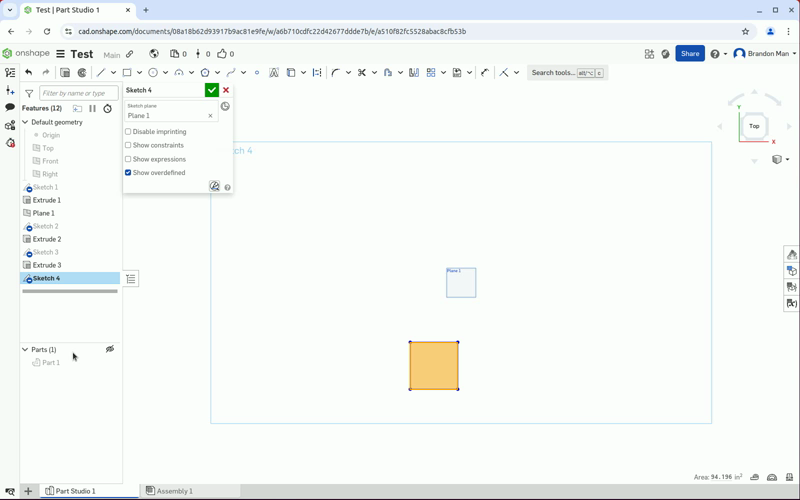
key(shift+e)
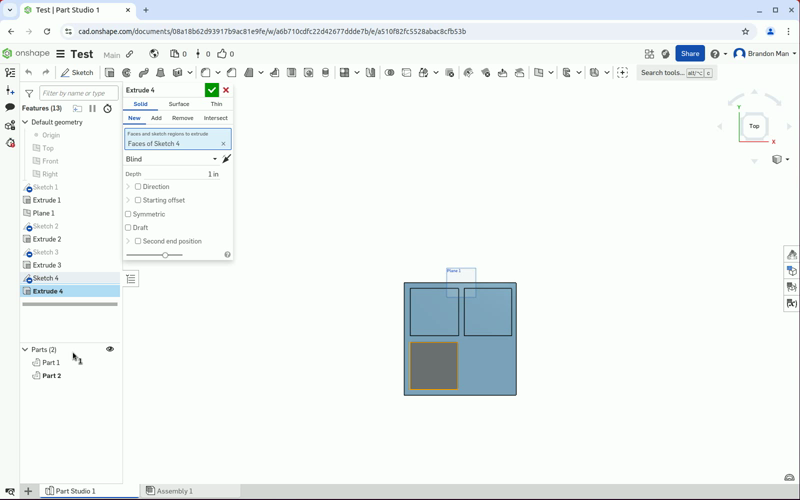
mouse_move(143, 106)
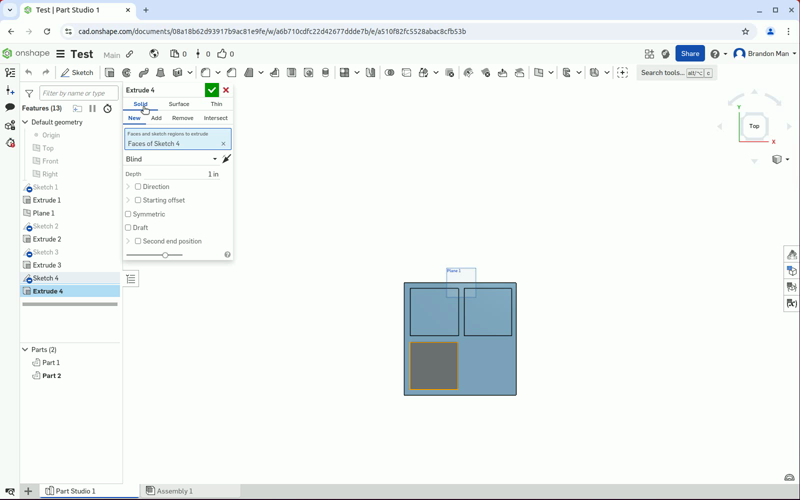
click(143, 106)
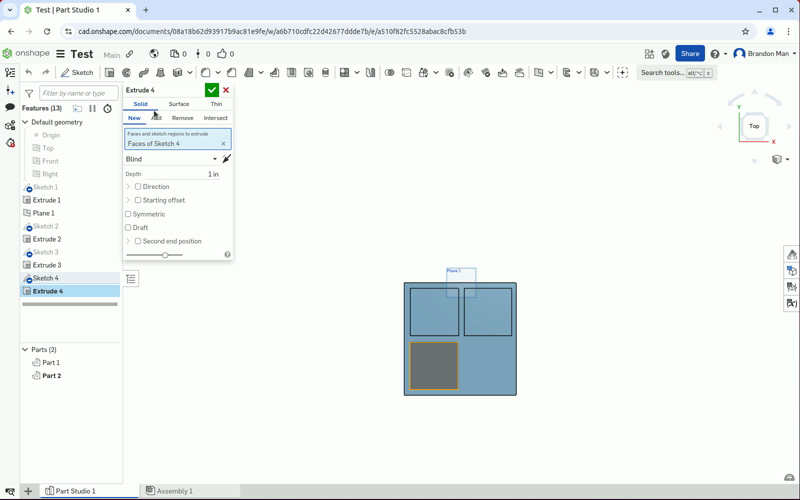
mouse_move(186, 120)
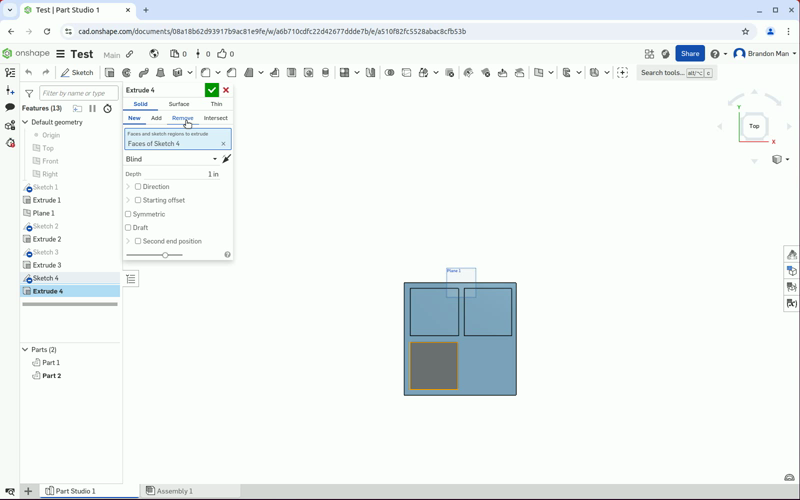
click(186, 120)
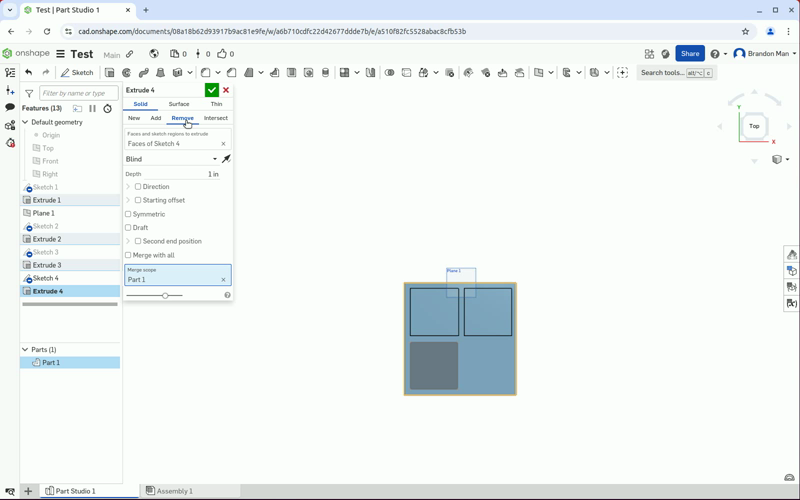
key(tab, 4)
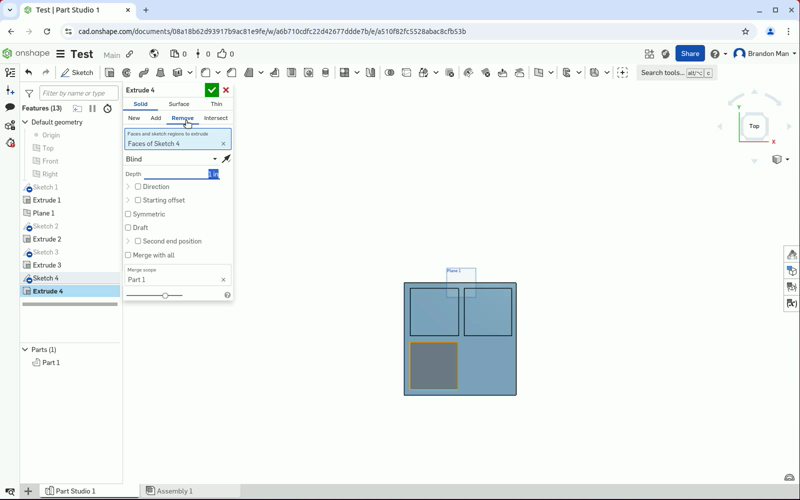
text(30.811)
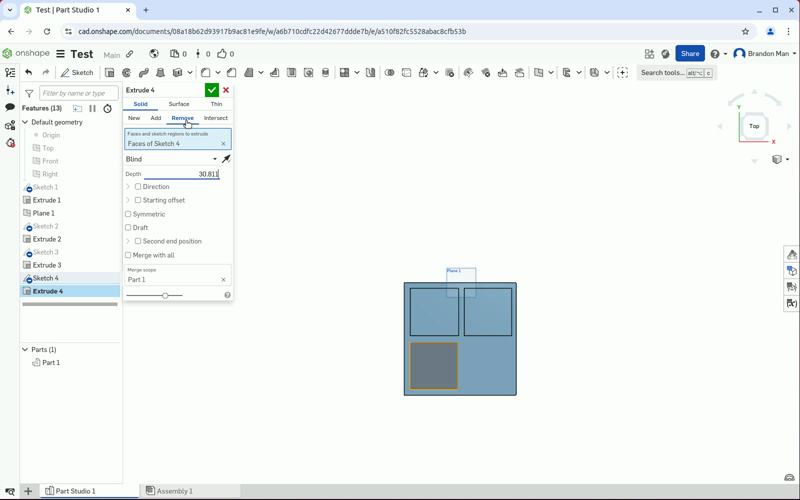
key(tab, 6)
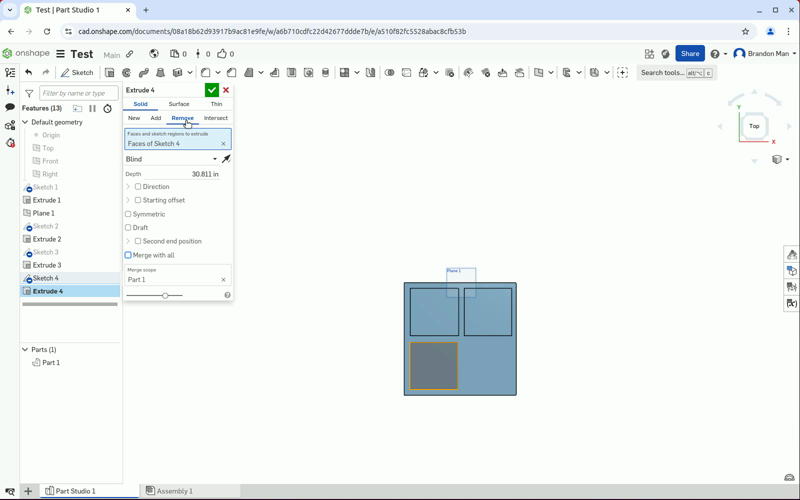
key(space)
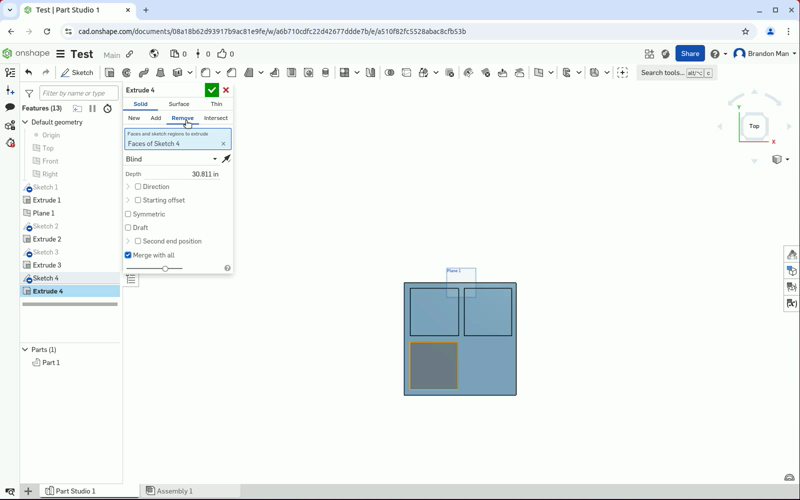
key(enter)
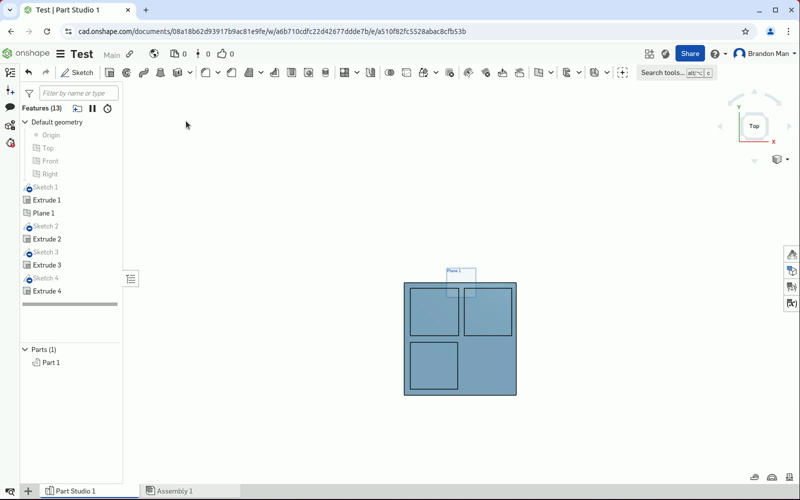
key(shift+h)
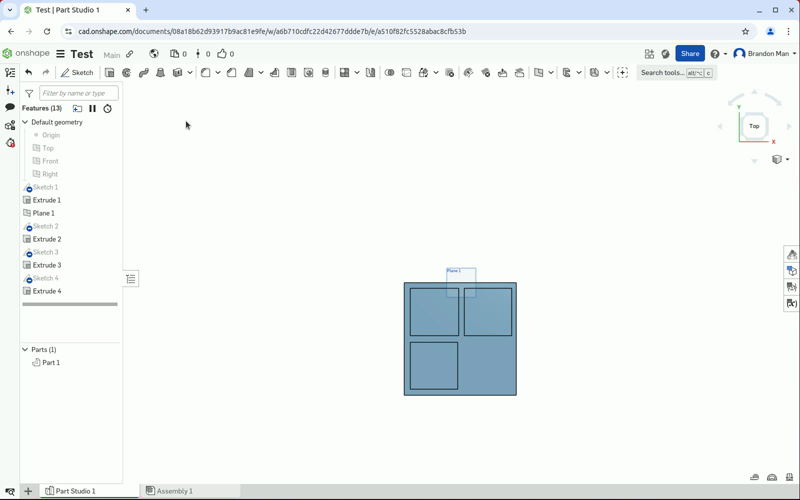
key(shift+h)
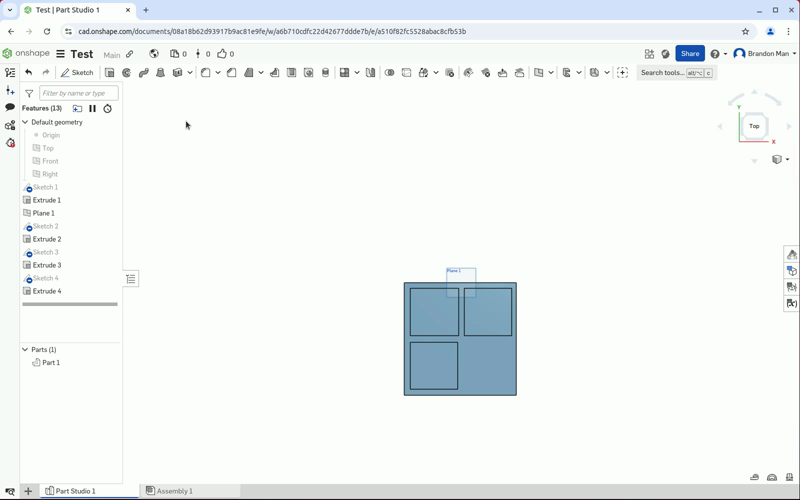
mouse_move(73, 189)
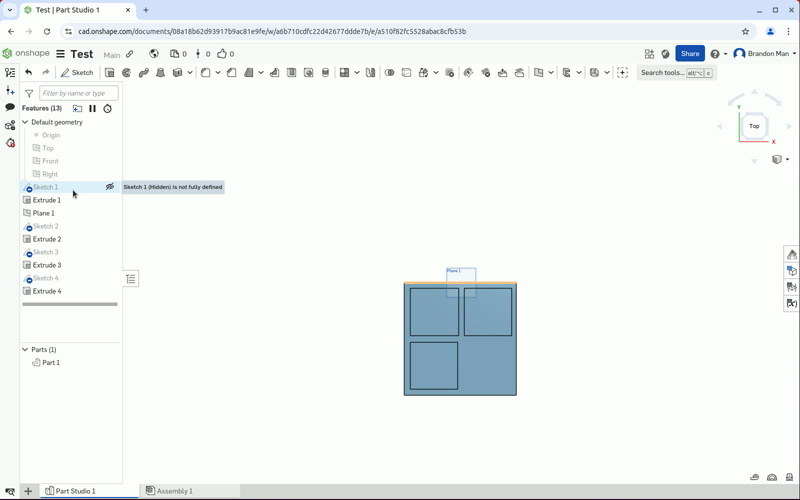
click(73, 189)
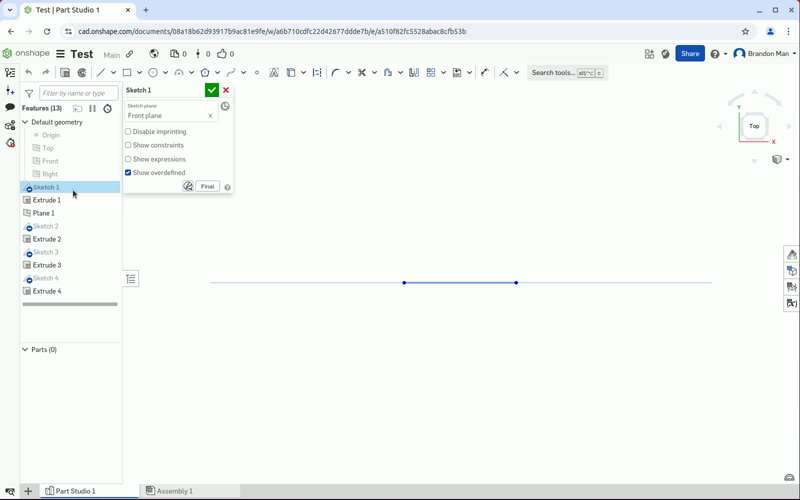
mouse_move(229, 92)
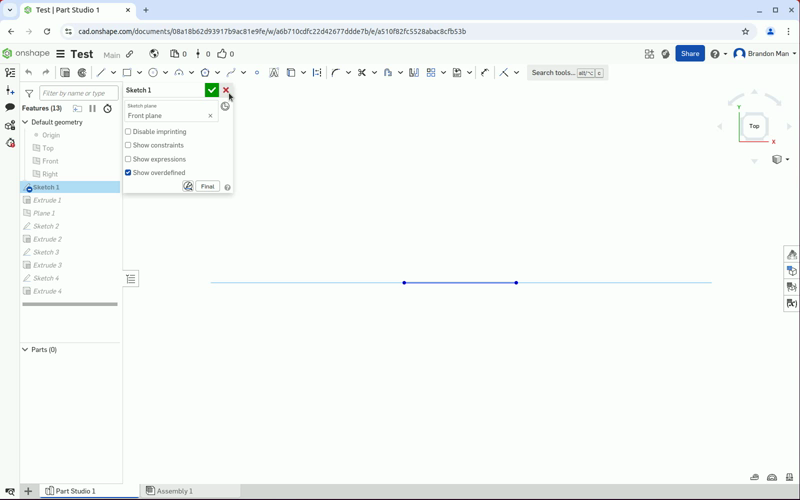
click(229, 92)
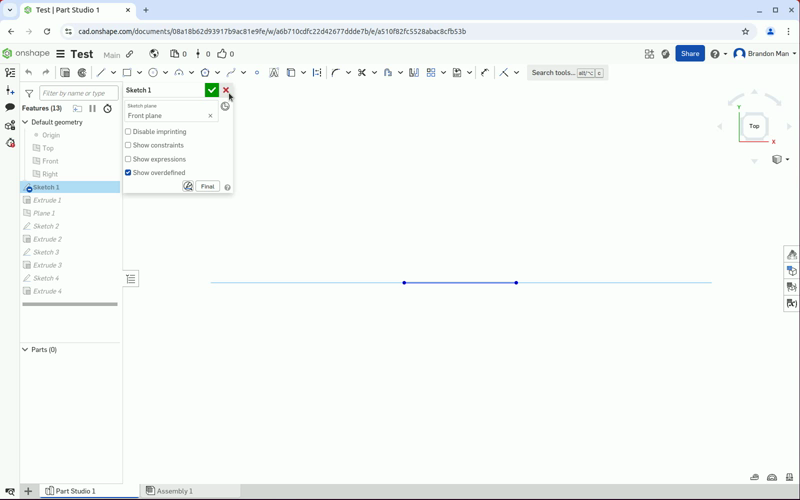
key(shift+s)
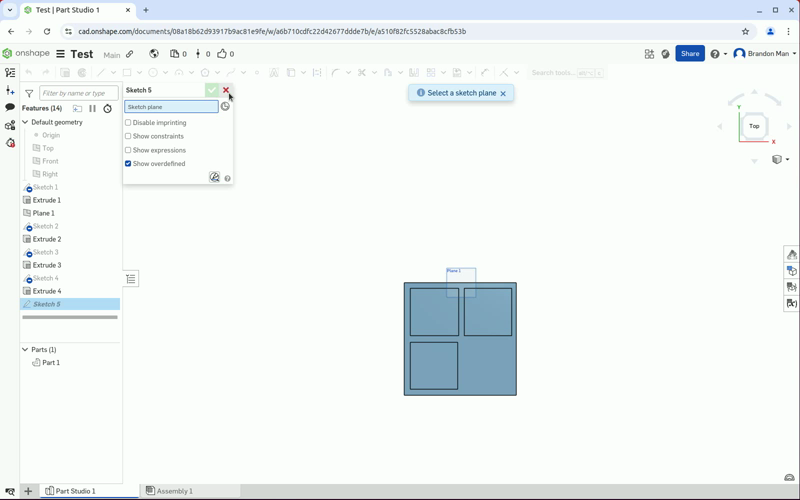
mouse_move(73, 215)
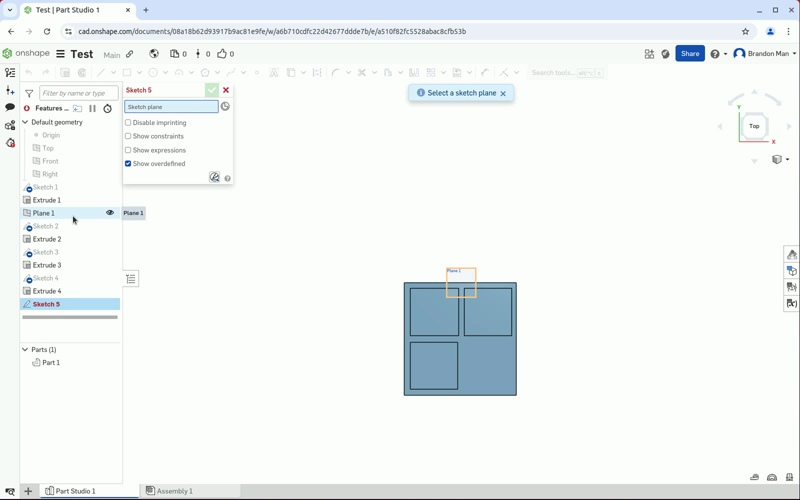
click(73, 215)
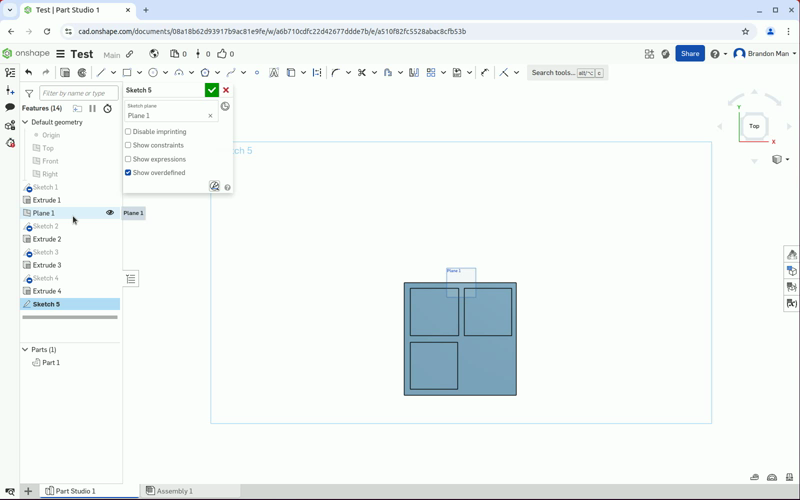
mouse_move(73, 352)
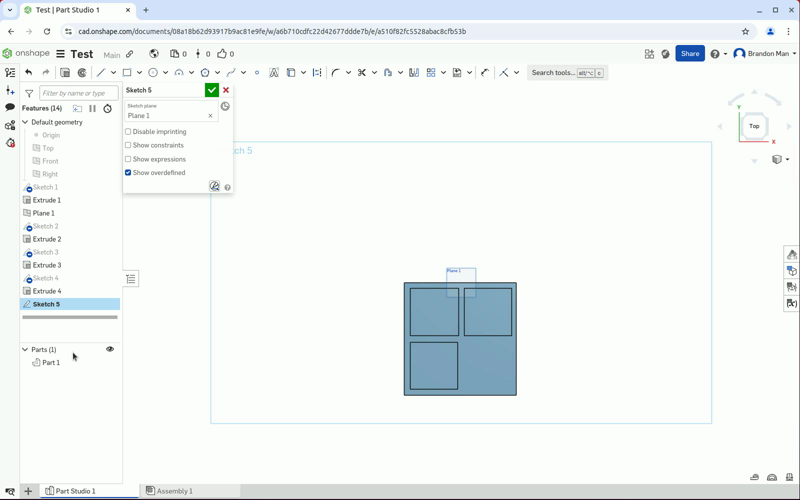
key(y)
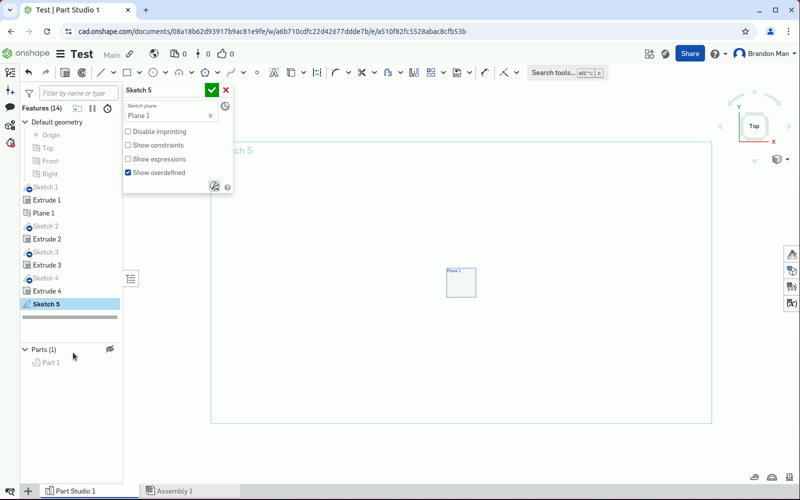
key(l)
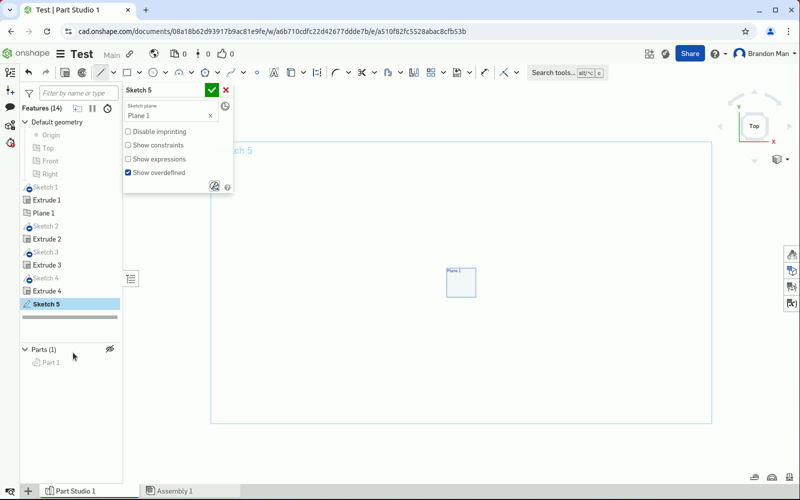
key_down(shift)
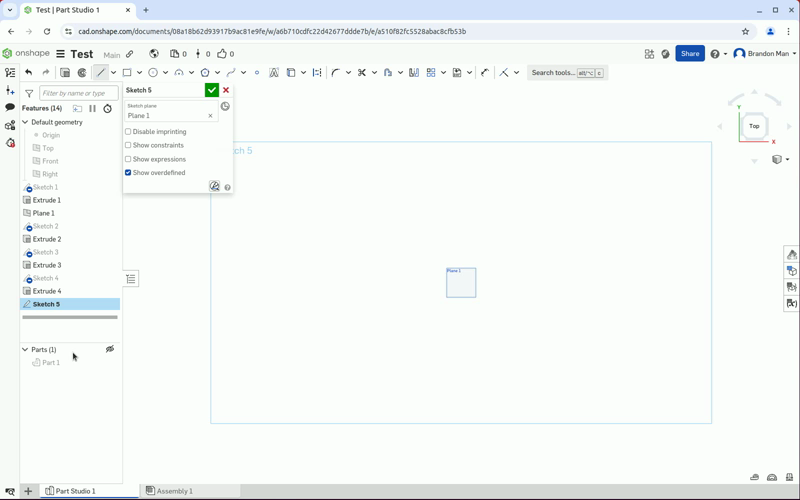
mouse_move(464, 389)
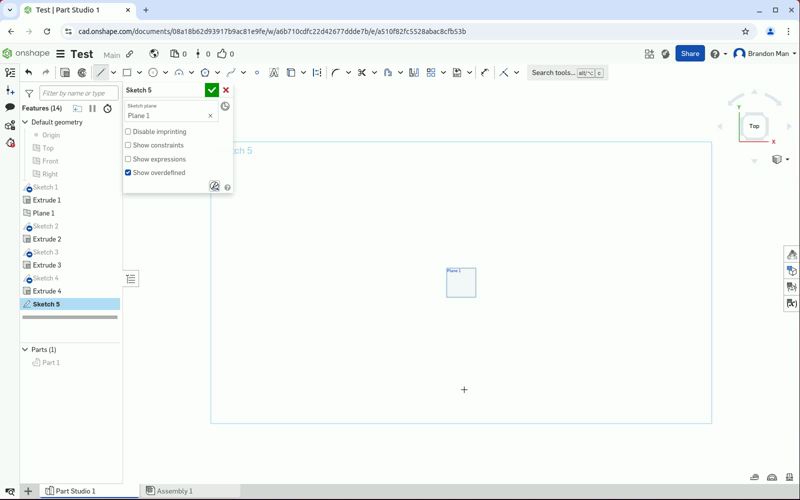
click(464, 389)
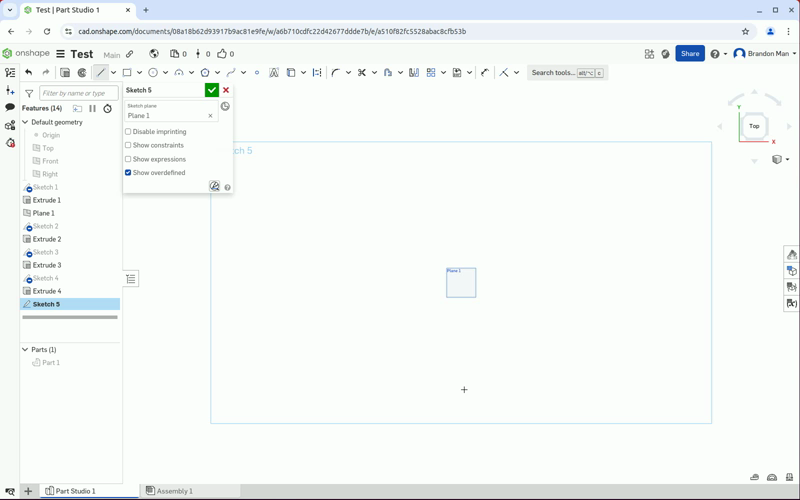
key_up(shift)
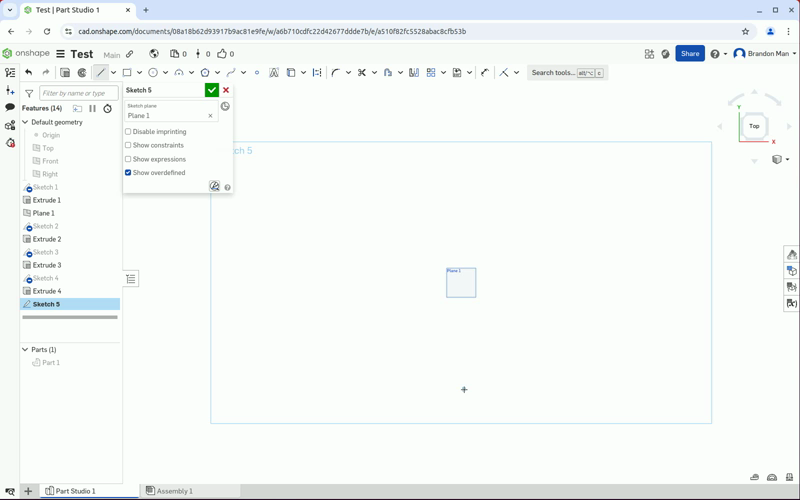
key_down(shift)
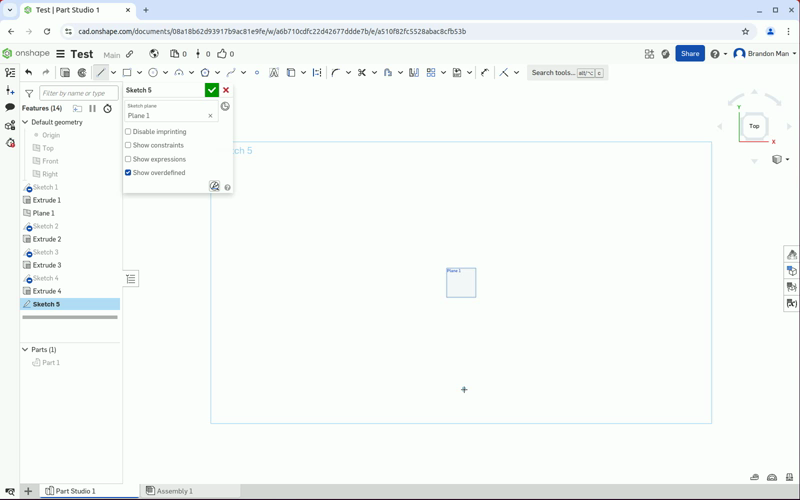
mouse_move(494, 389)
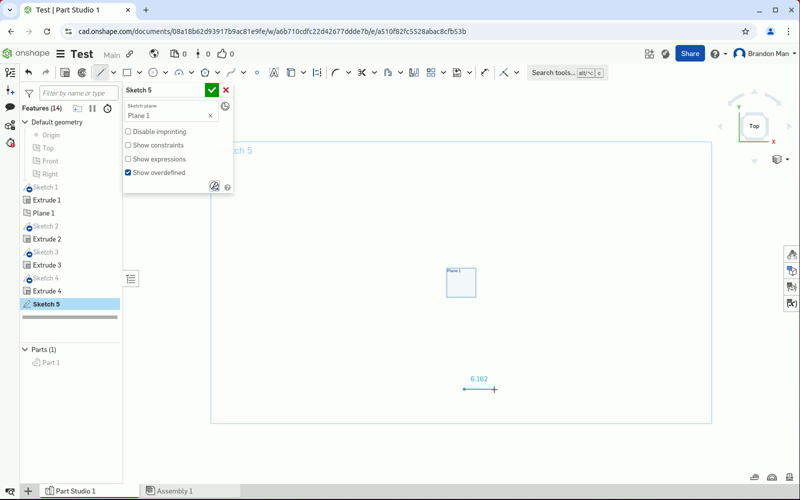
mouse_move(511, 389)
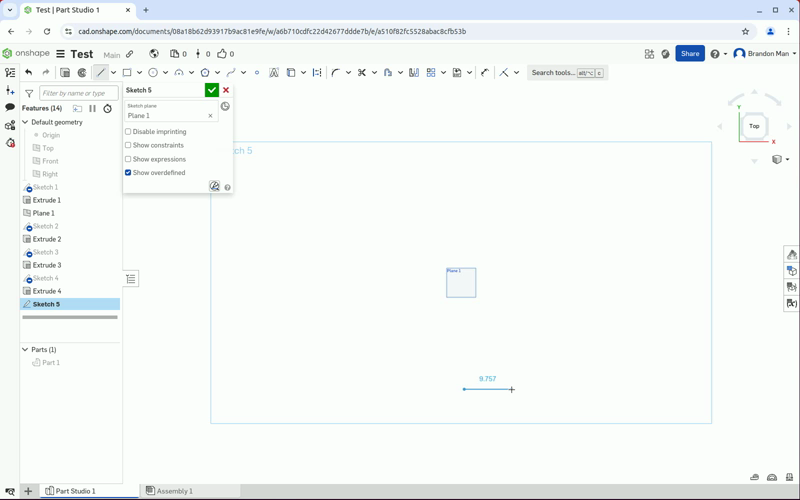
click(511, 389)
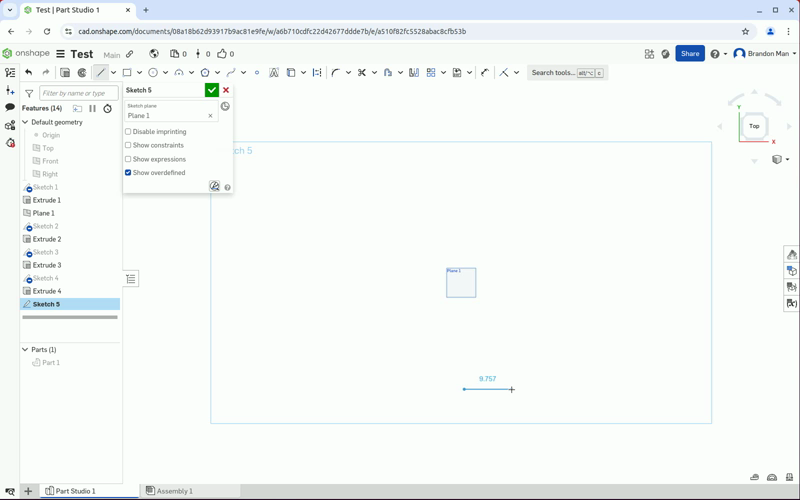
key_up(shift)
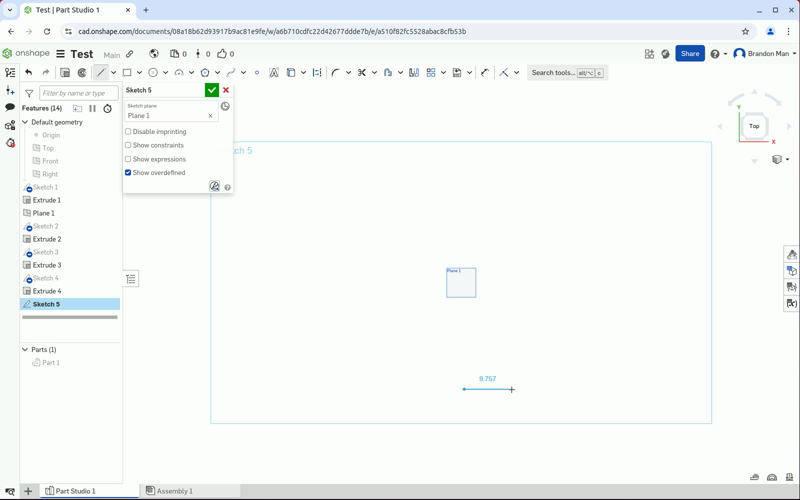
key_down(shift)
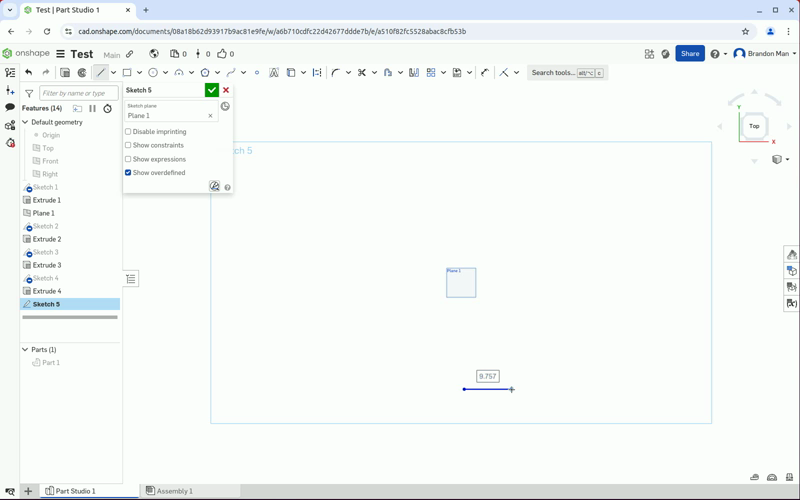
mouse_move(541, 389)
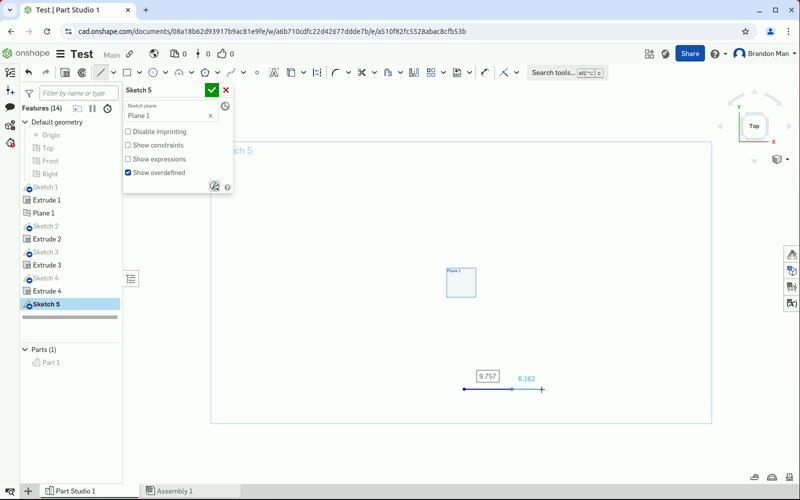
mouse_move(511, 342)
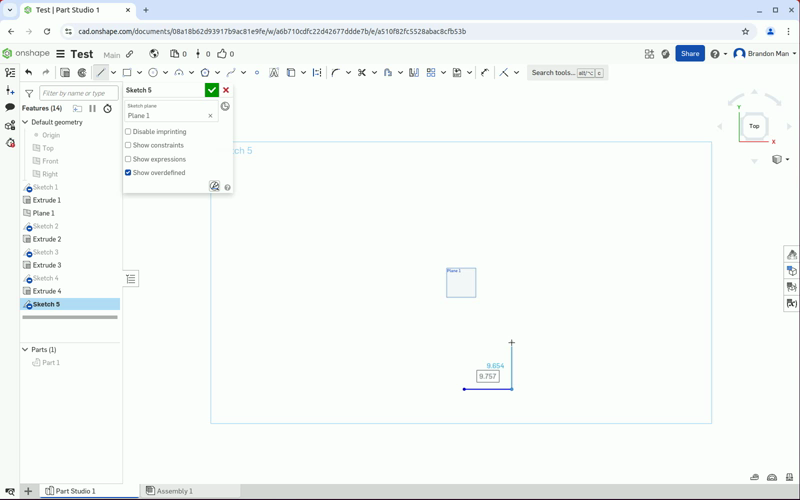
click(511, 342)
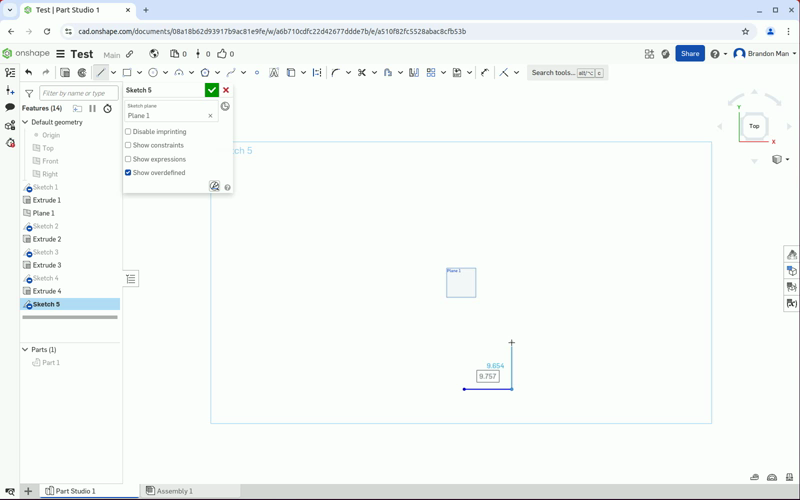
key_up(shift)
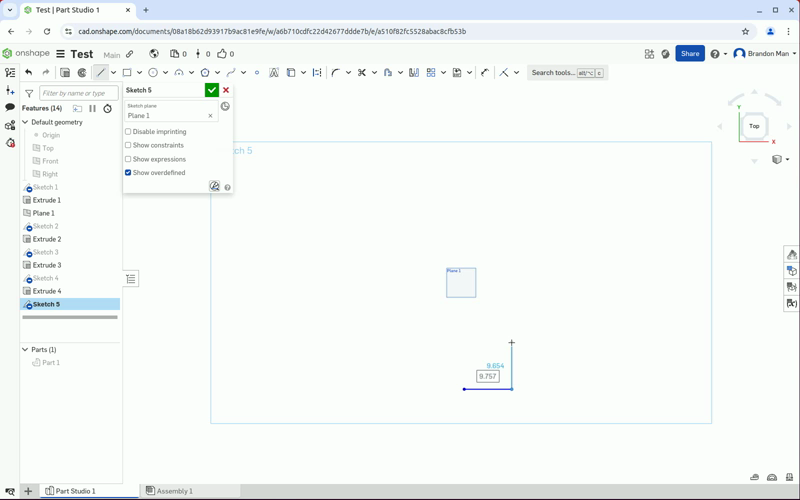
key_down(shift)
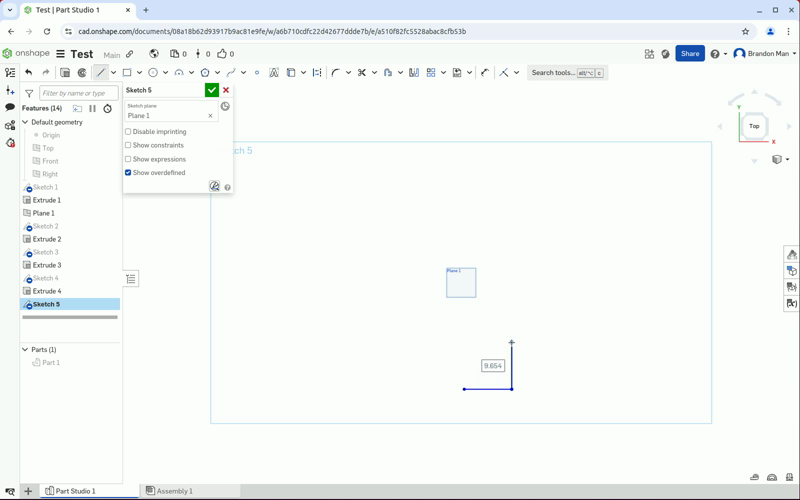
mouse_move(541, 342)
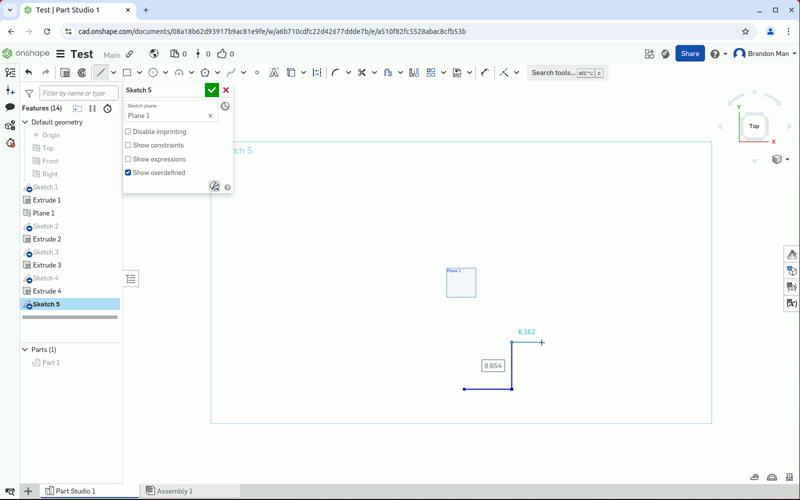
mouse_move(464, 342)
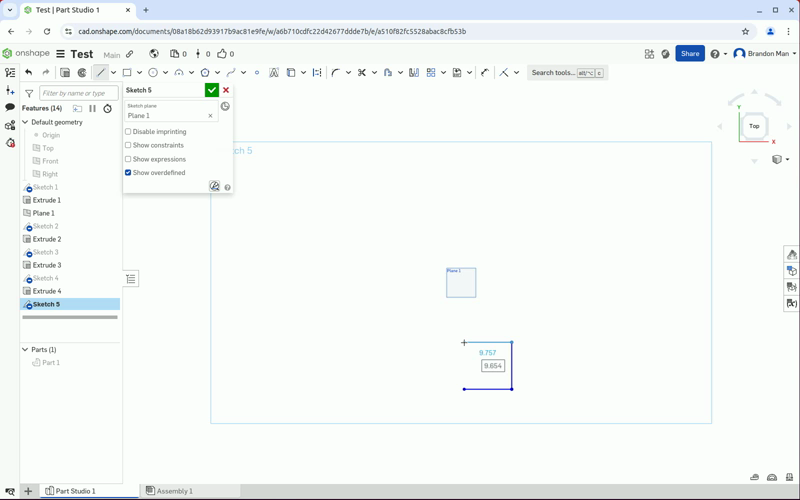
click(464, 342)
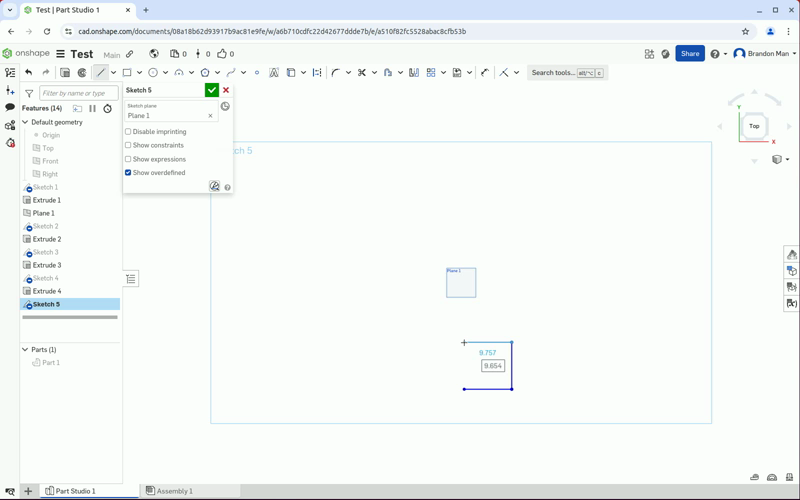
key_up(shift)
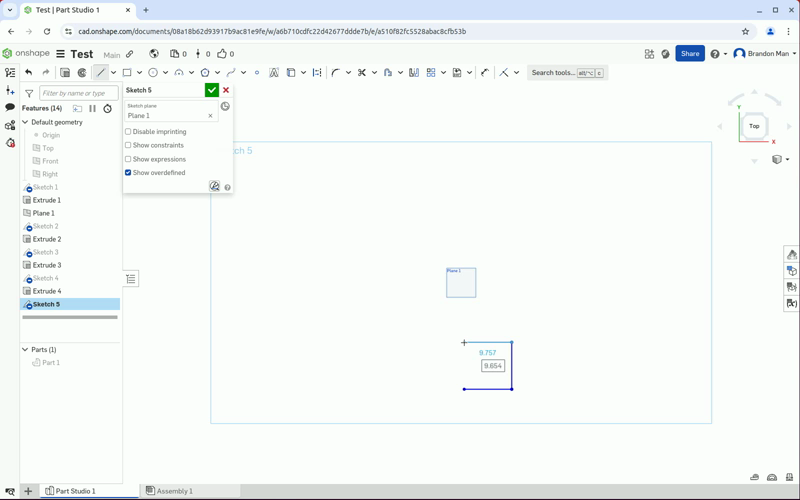
mouse_move(494, 342)
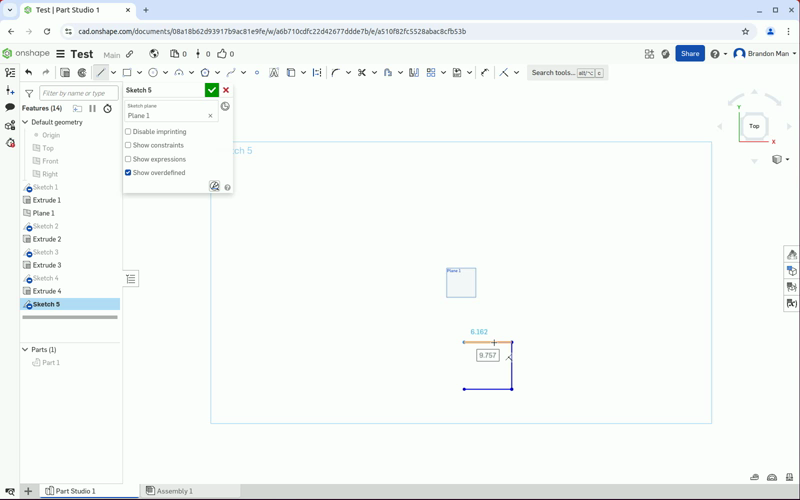
key_down(shift)
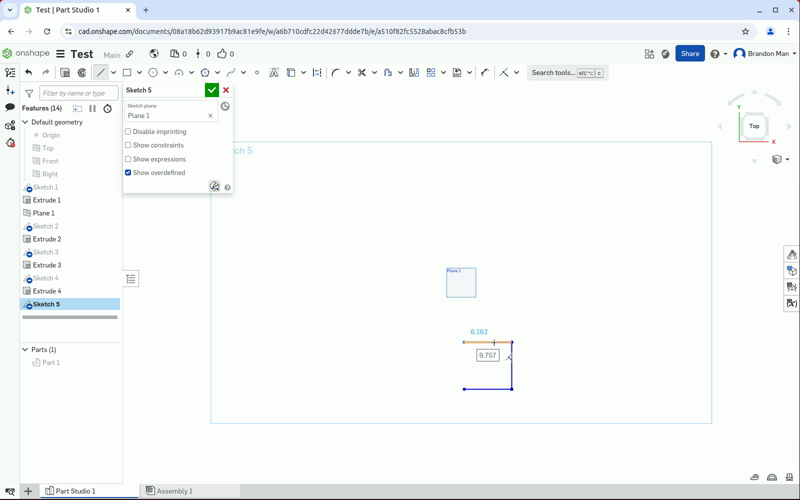
mouse_move(464, 389)
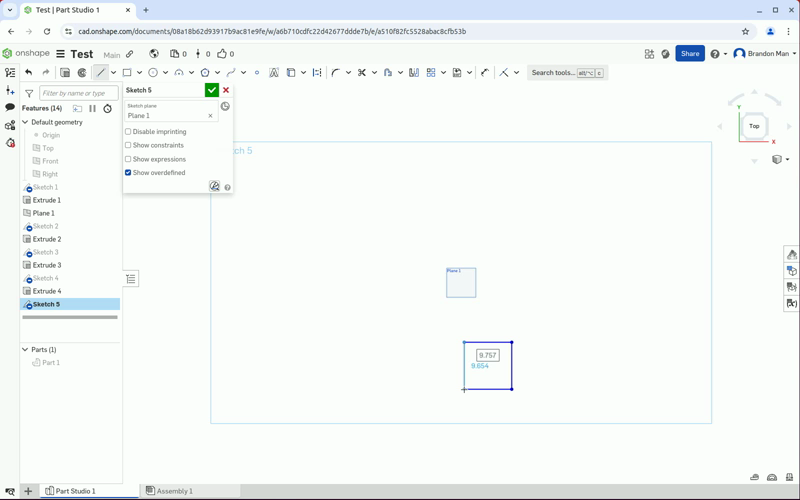
key_up(shift)
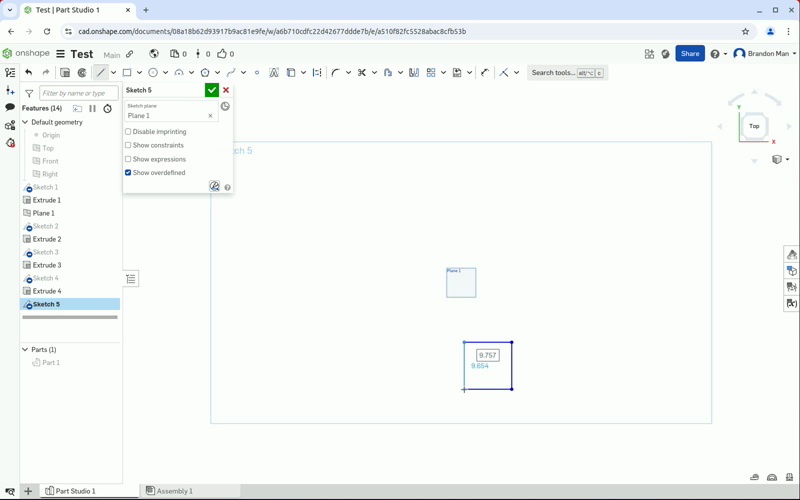
click(464, 389)
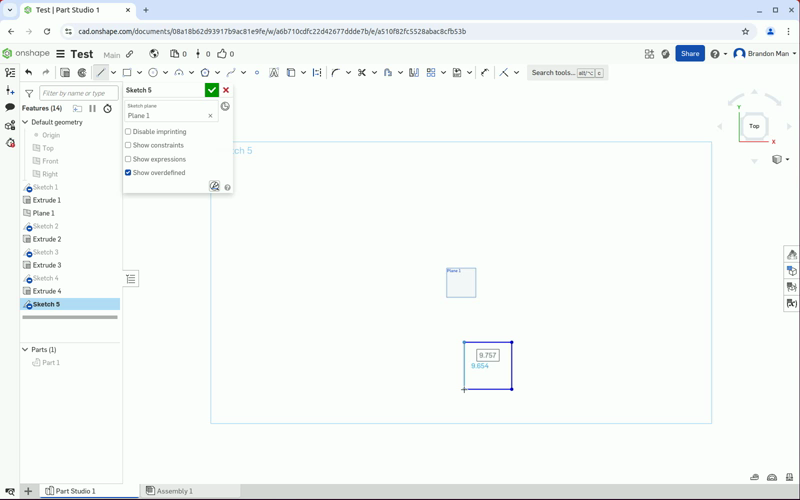
key(esc)
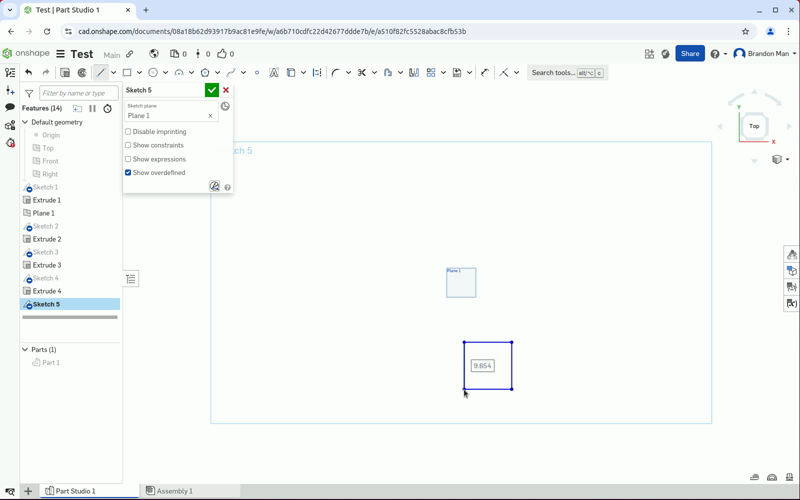
mouse_move(494, 361)
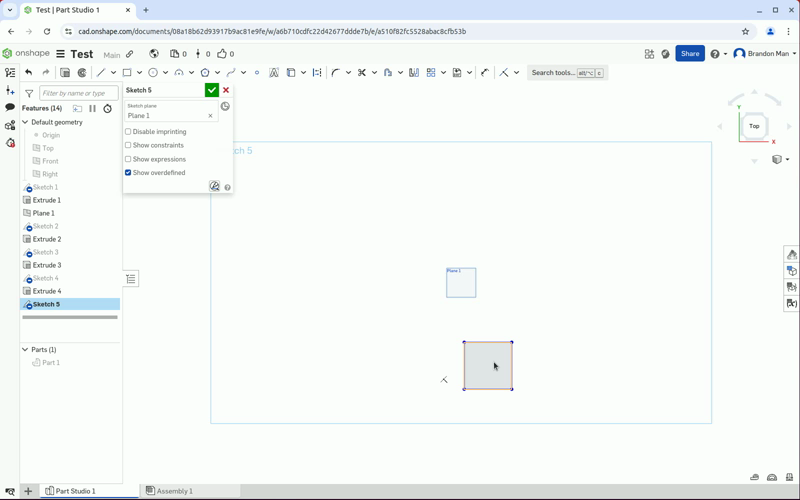
click(494, 361)
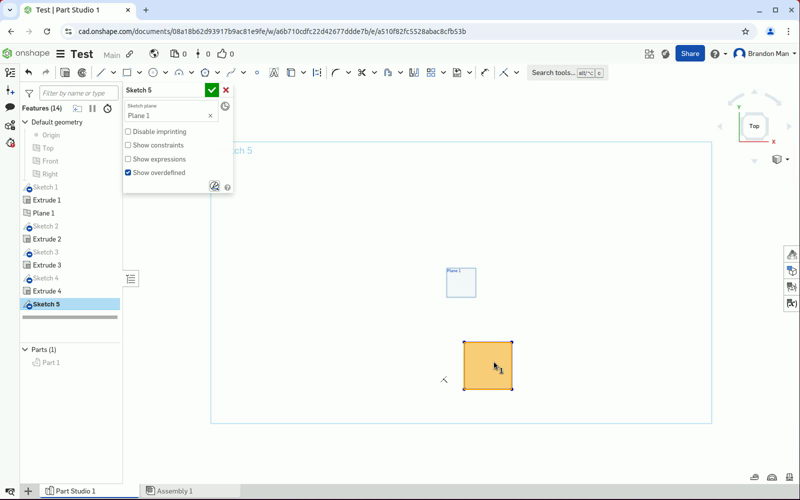
mouse_move(73, 352)
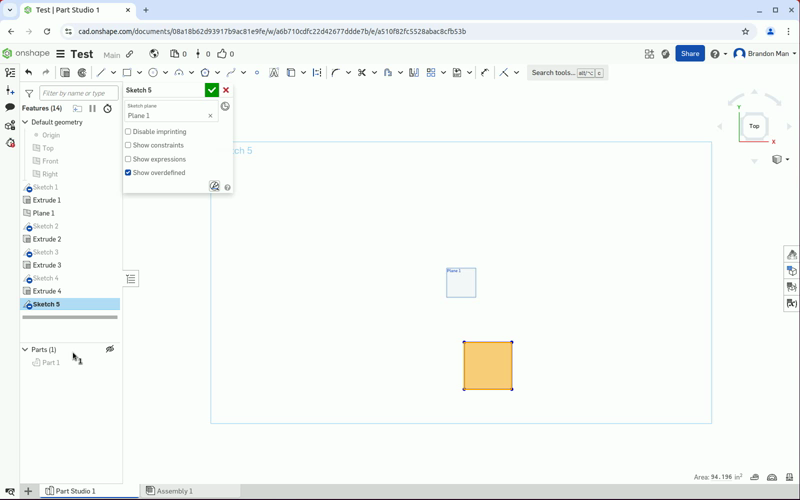
key(shift+y)
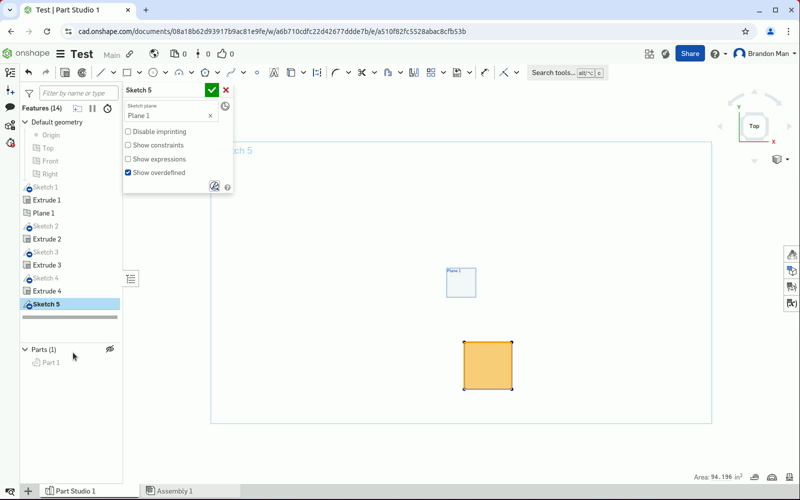
key(shift+e)
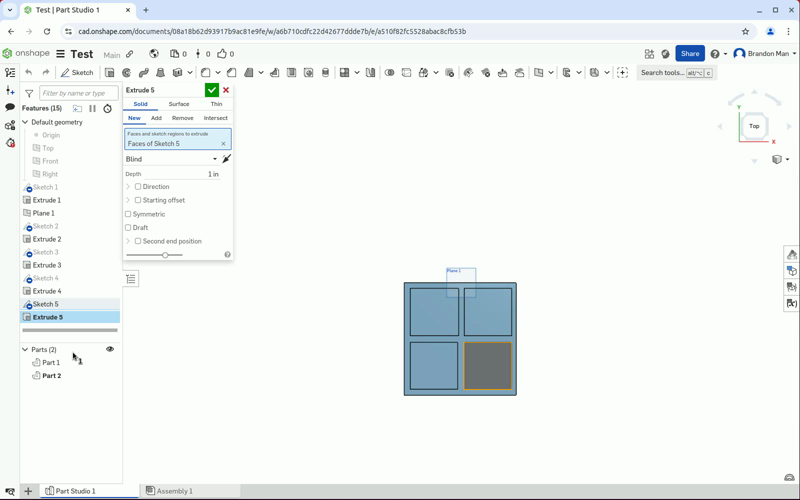
mouse_move(143, 106)
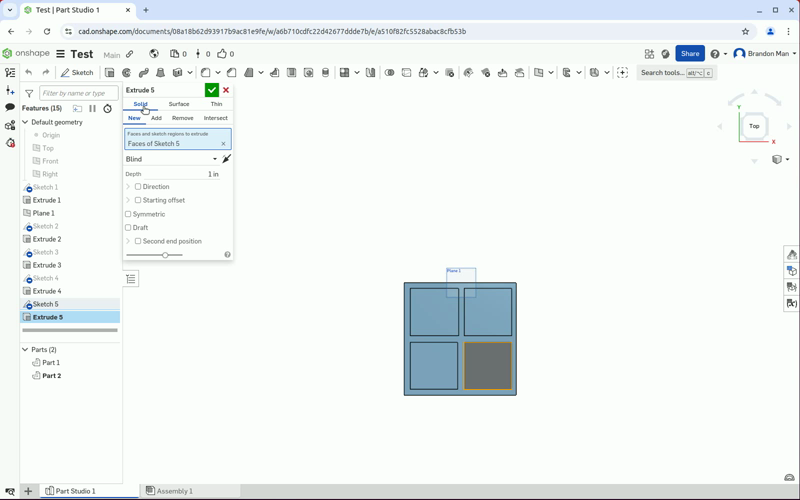
click(143, 106)
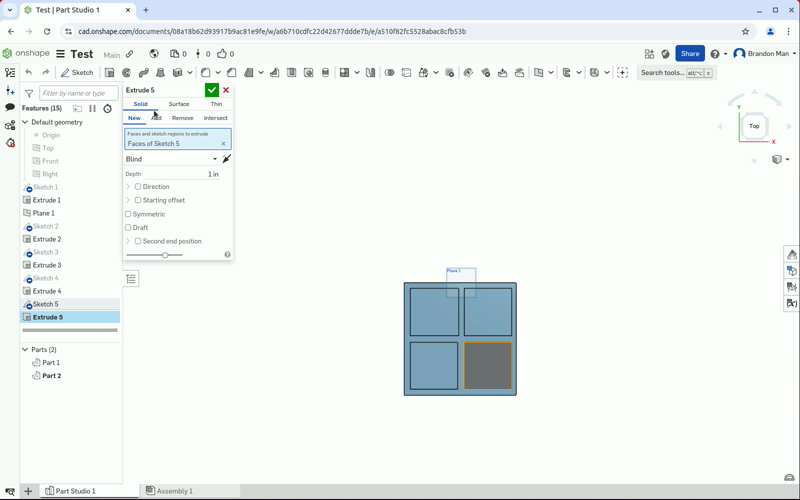
mouse_move(186, 120)
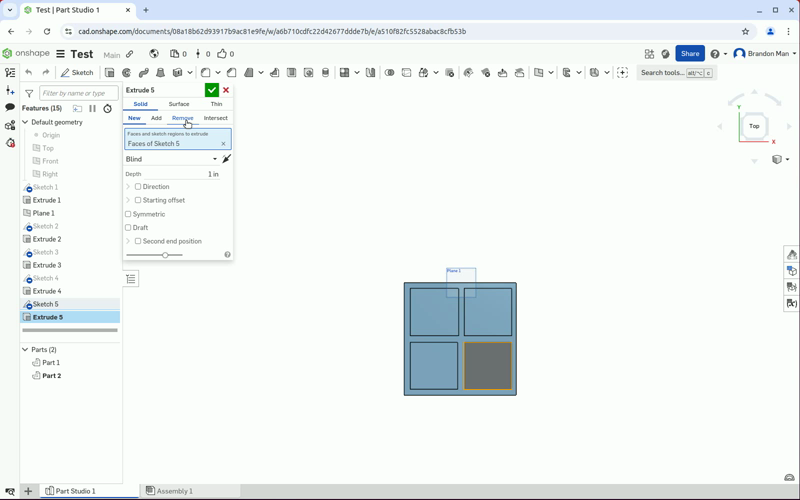
click(186, 120)
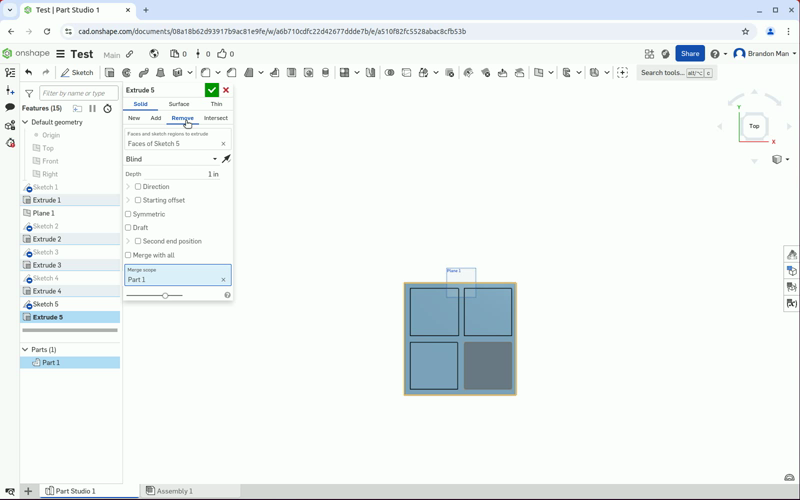
key(tab, 4)
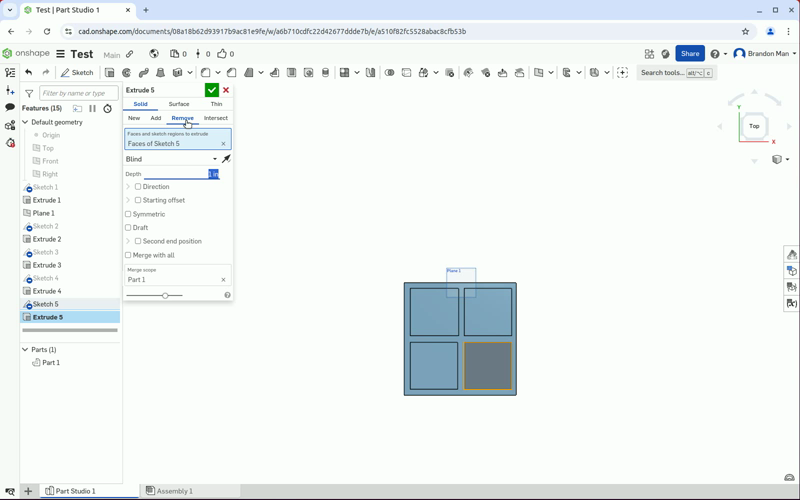
text(30.811)
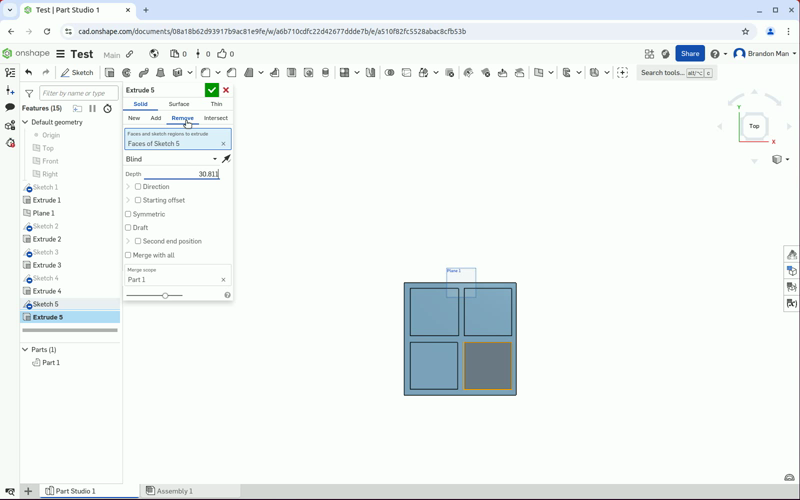
key(tab, 6)
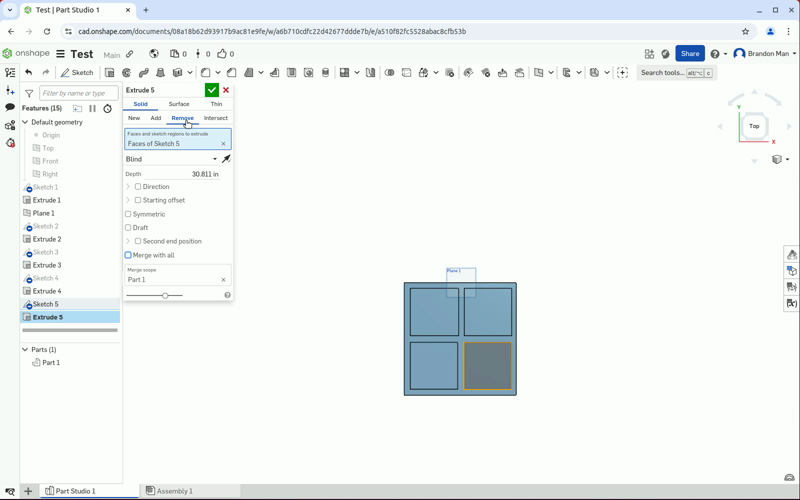
key(space)
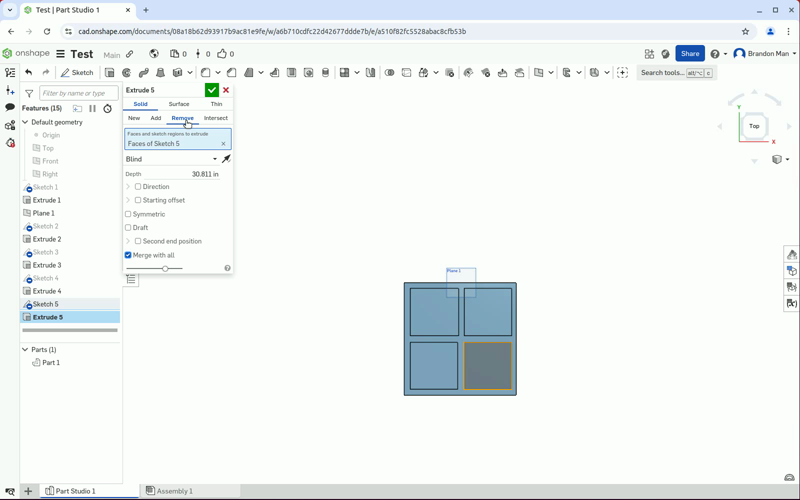
key(enter)
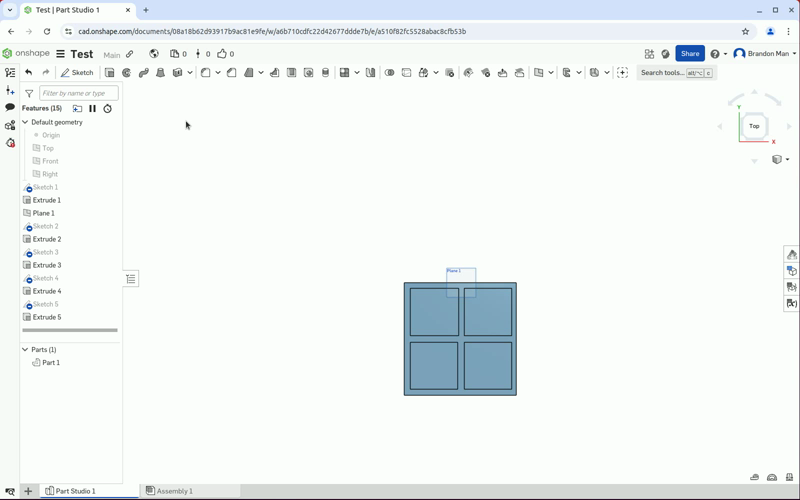
key(shift+h)
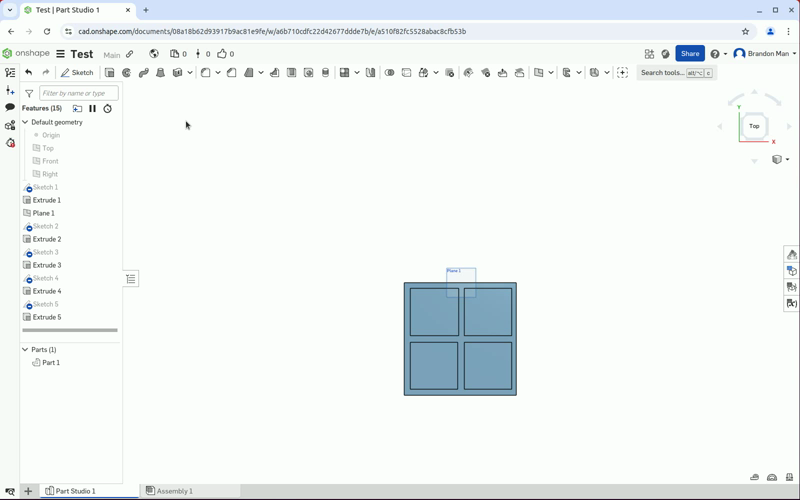
key(shift+h)
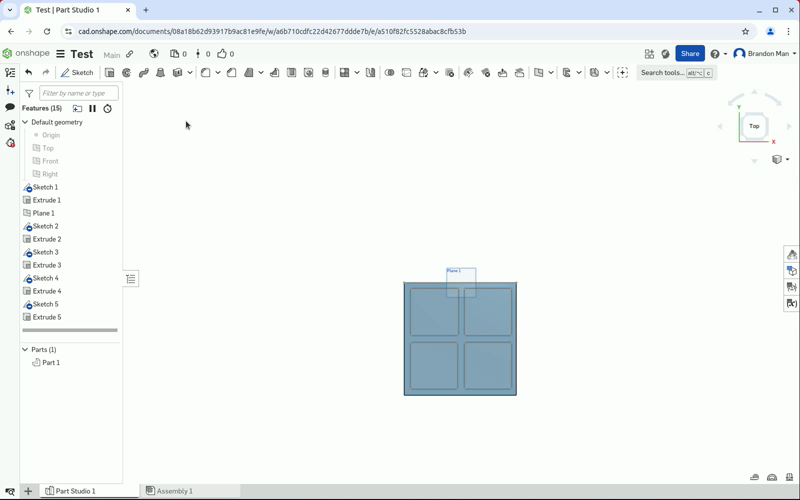
key(shift+7)
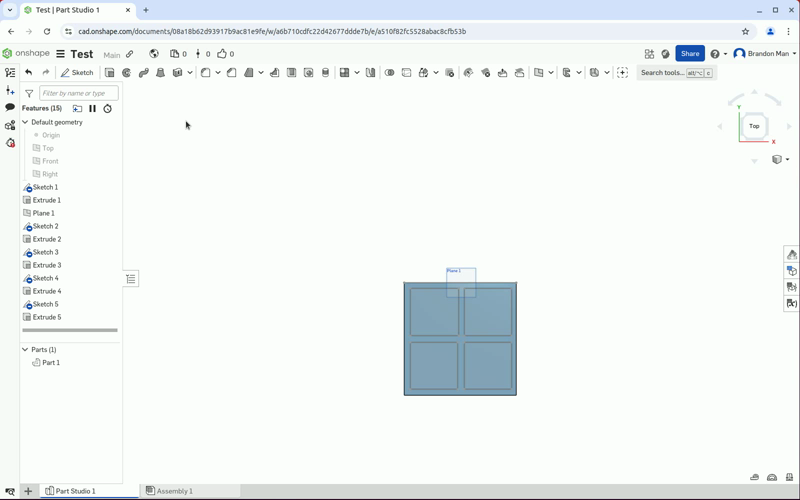
key(up, 3)
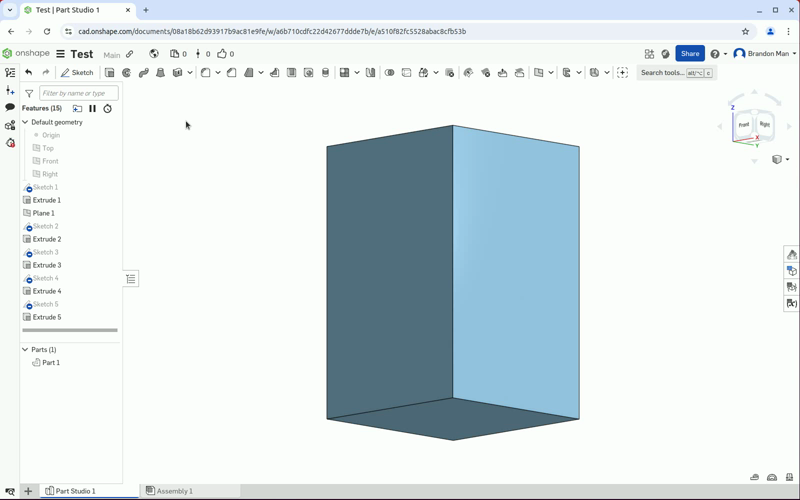
key(left, 3)
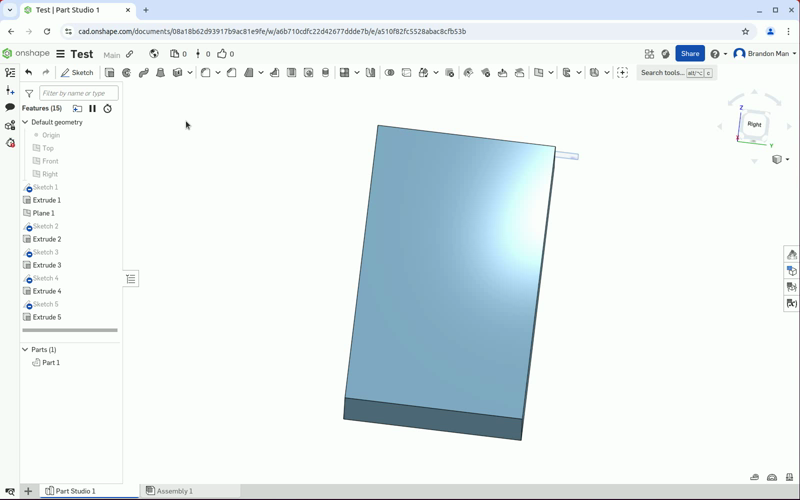
key(right, 3)
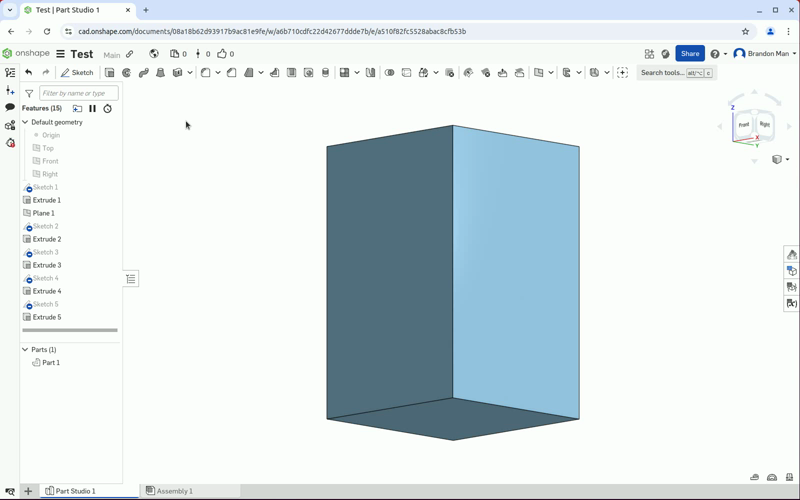
key(down, 3)
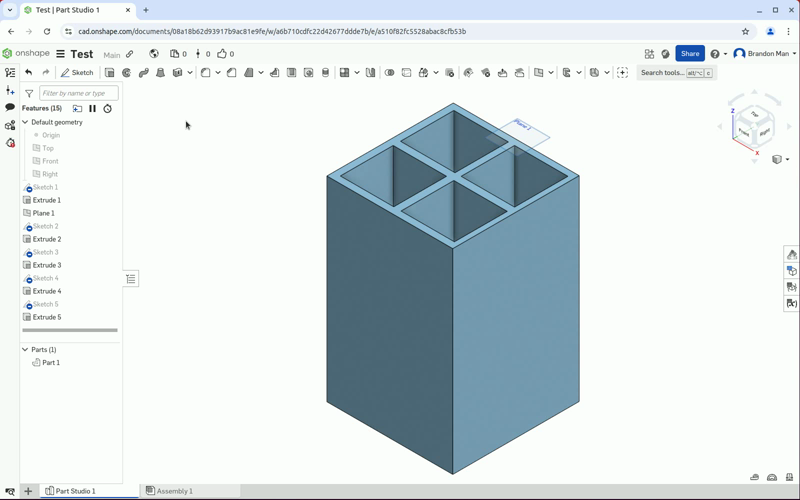
mouse_move(73, 189)
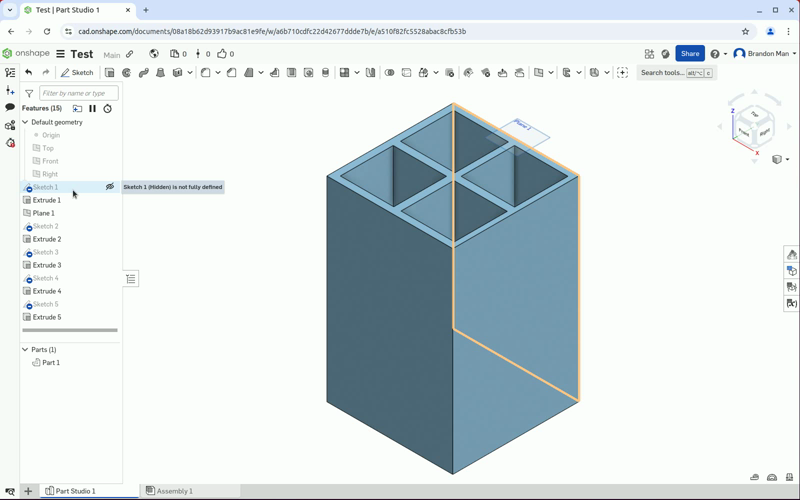
click(73, 189)